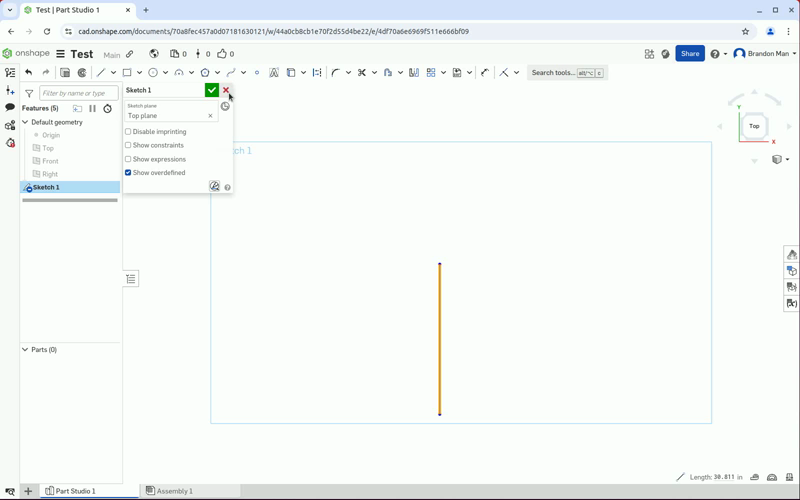
key(shift+h)
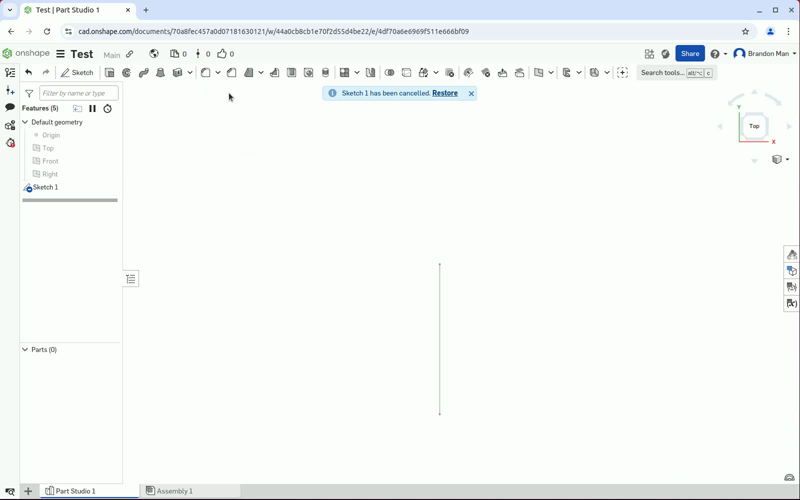
key(shift+s)
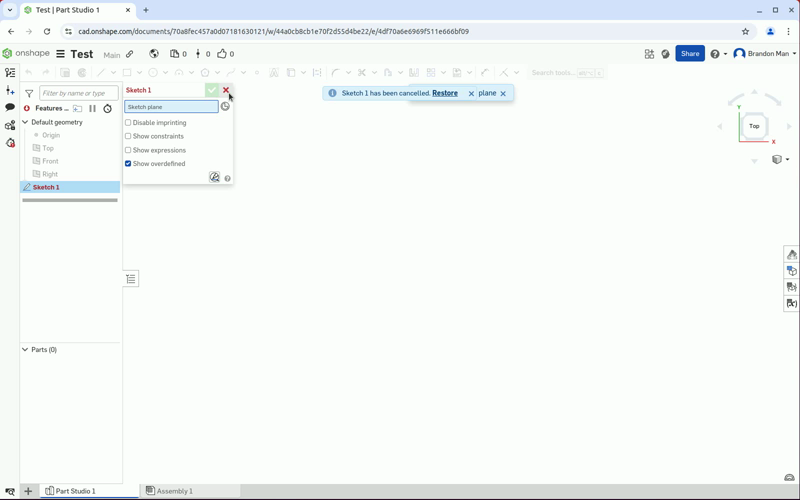
mouse_move(73, 150)
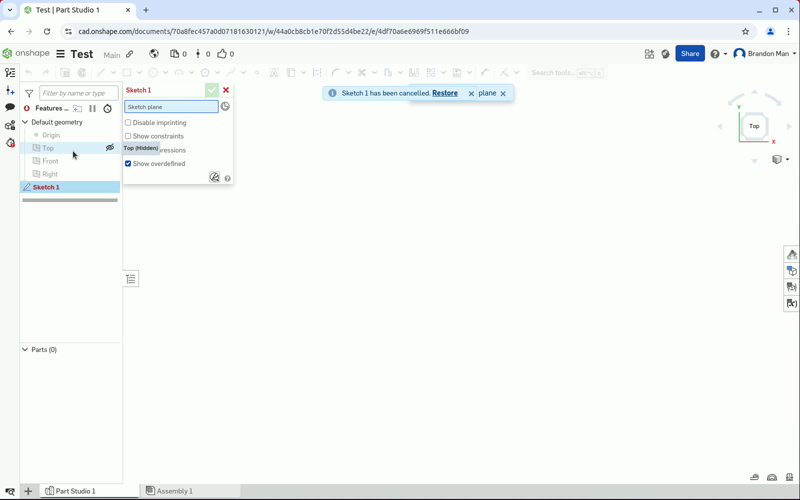
click(73, 150)
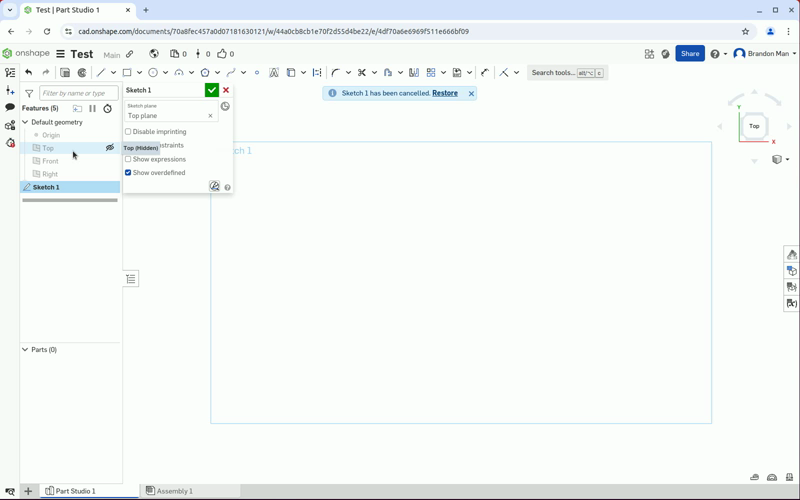
mouse_move(73, 352)
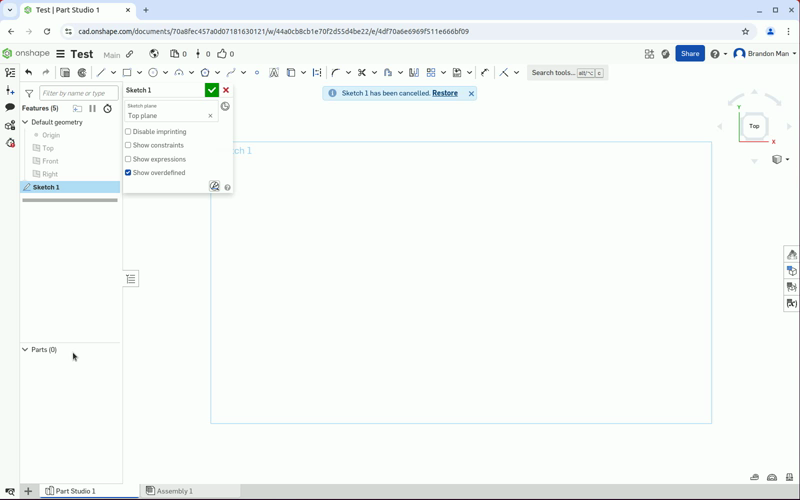
key(y)
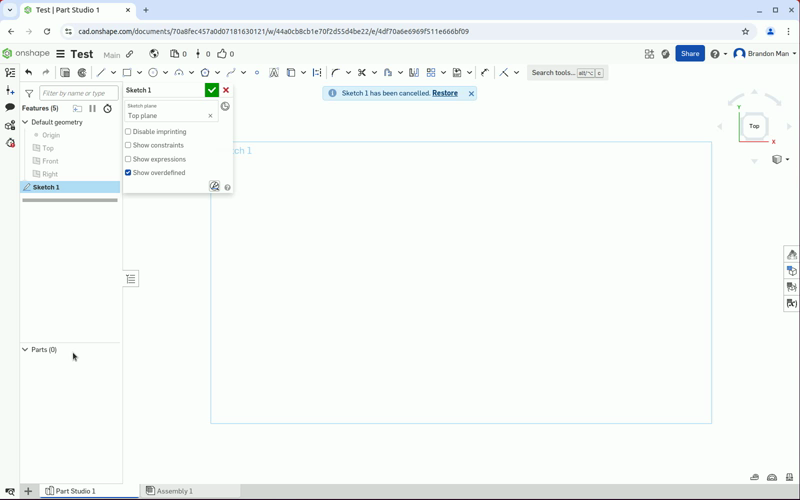
key(l)
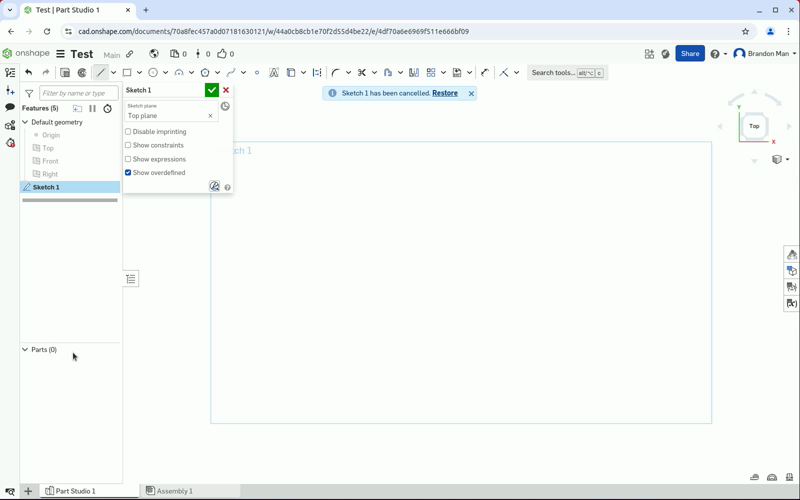
key_down(shift)
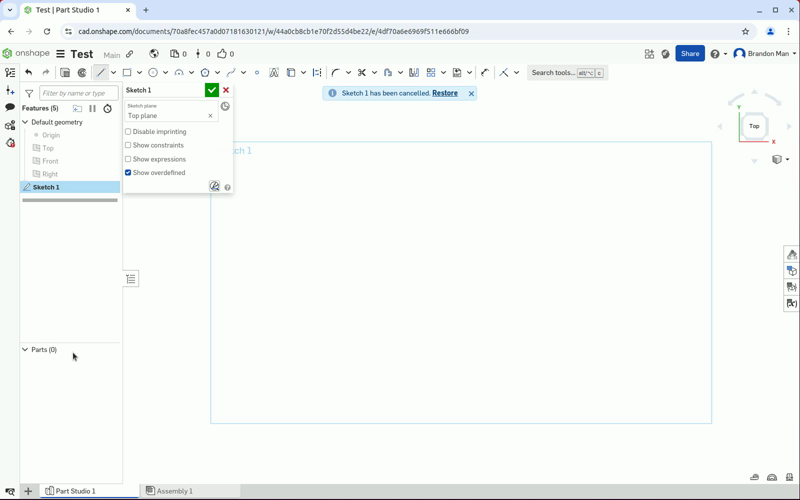
mouse_move(460, 357)
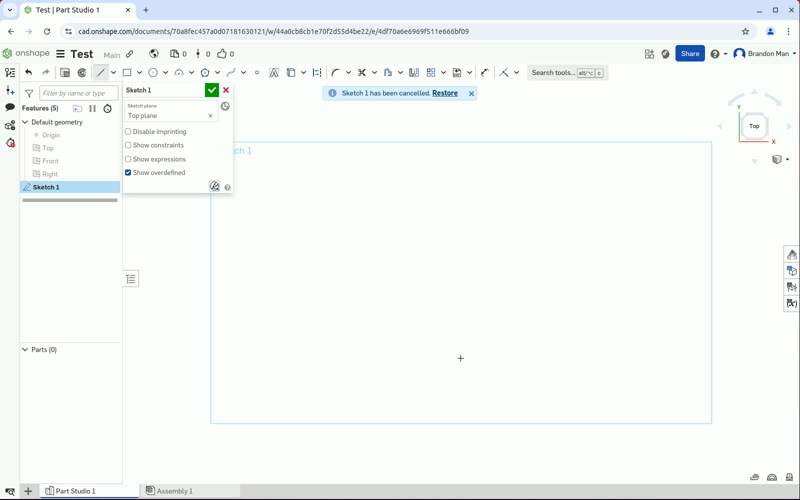
click(460, 357)
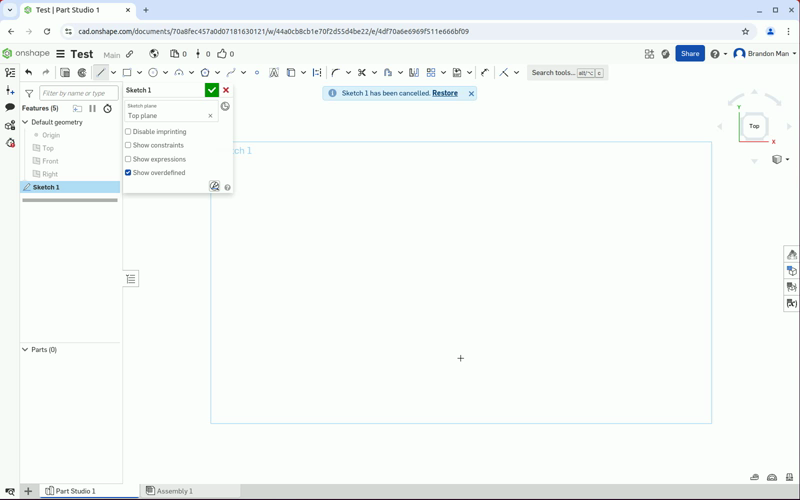
key_up(shift)
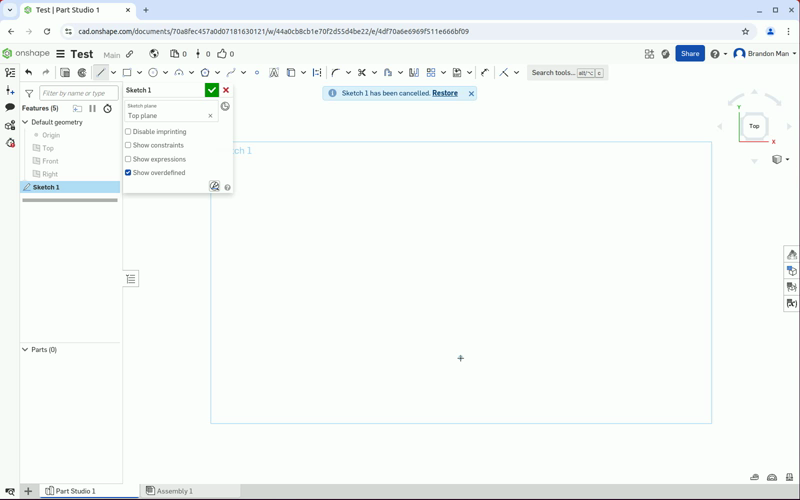
key_down(shift)
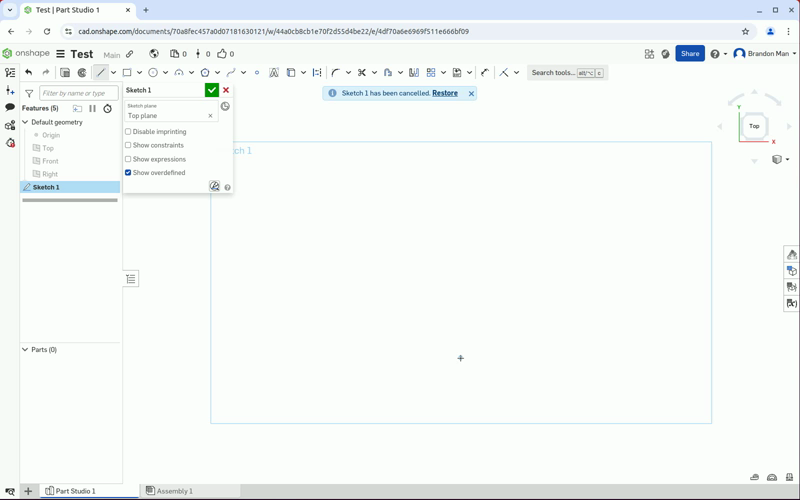
mouse_move(490, 357)
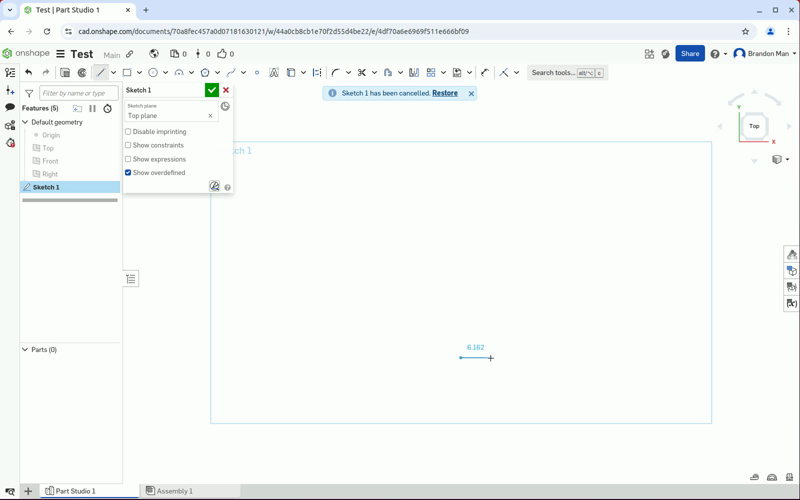
mouse_move(479, 357)
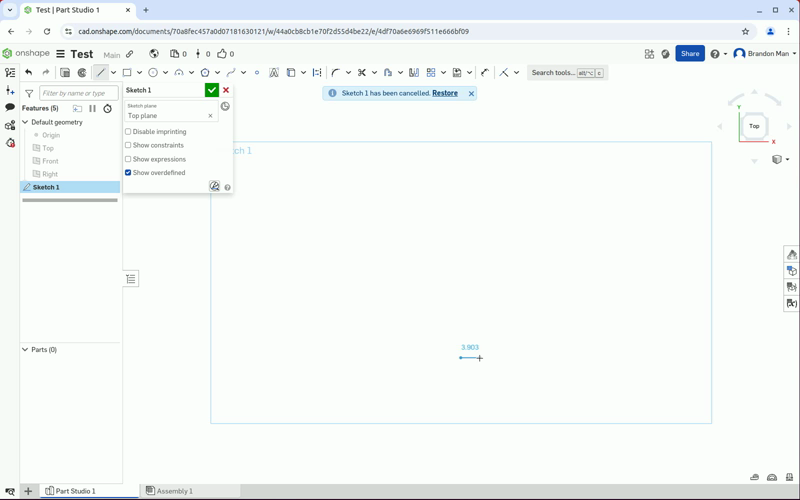
click(479, 357)
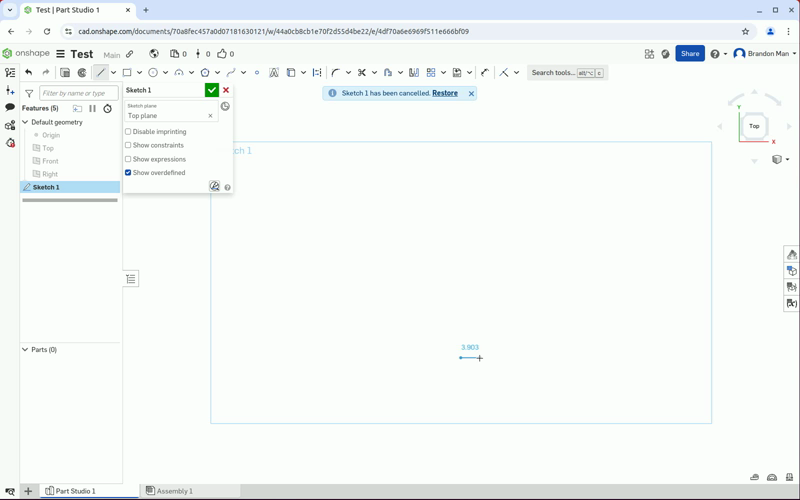
key_up(shift)
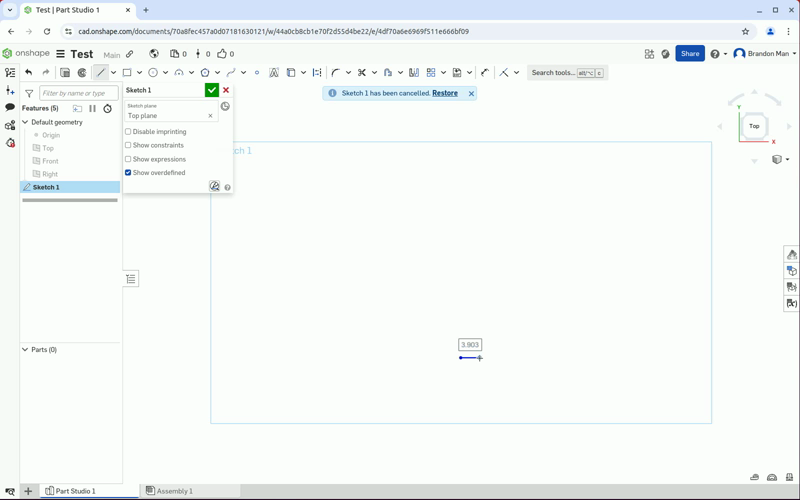
key_down(shift)
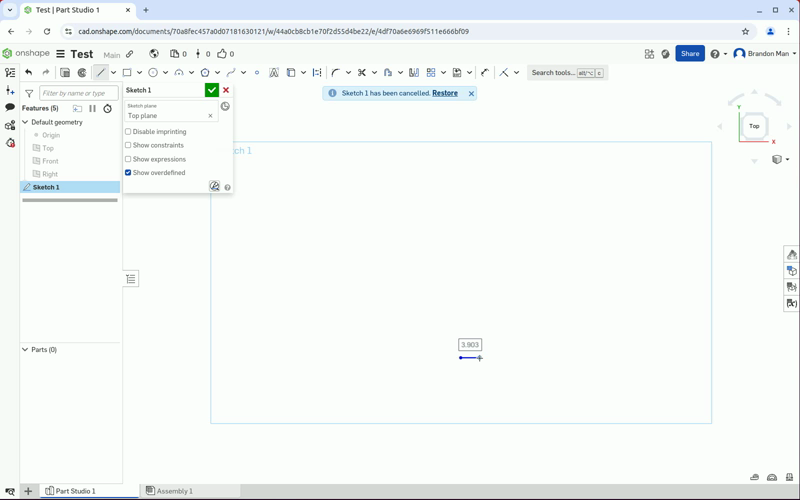
mouse_move(479, 282)
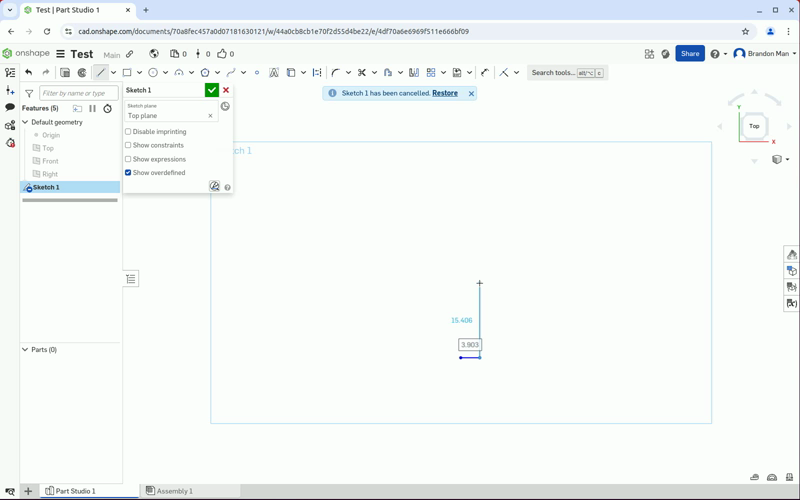
click(479, 282)
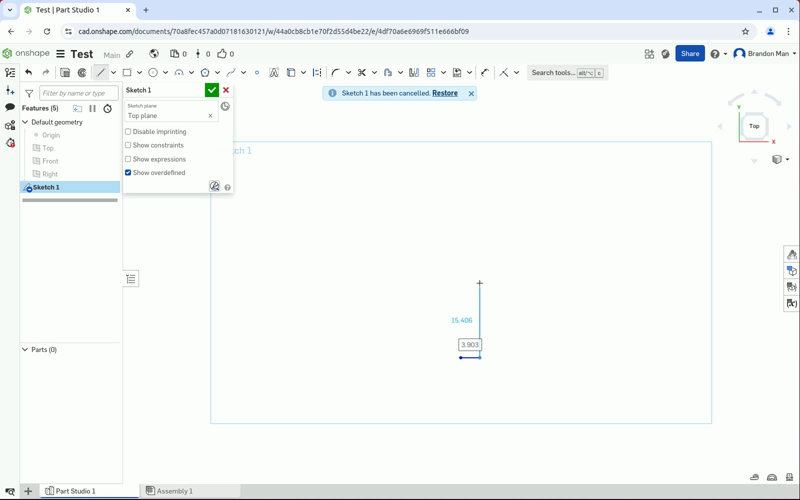
key_up(shift)
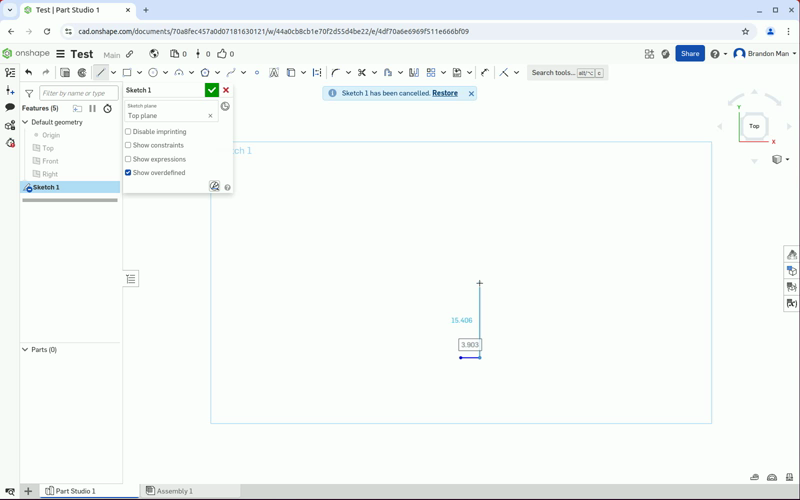
key_down(shift)
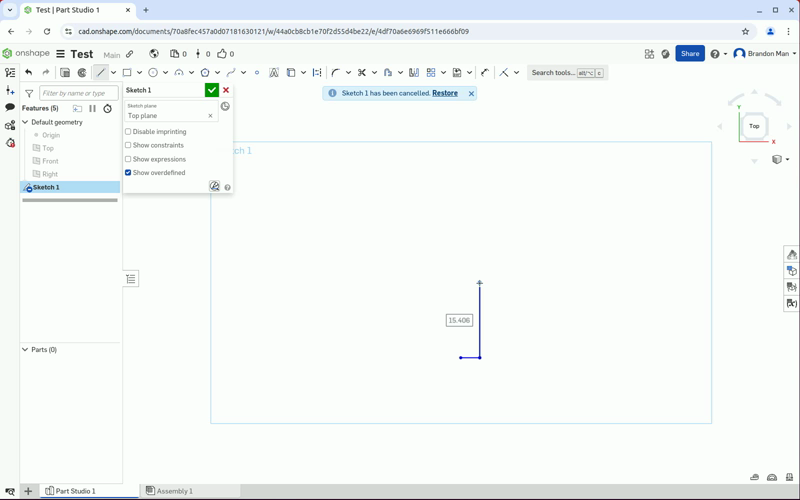
mouse_move(509, 282)
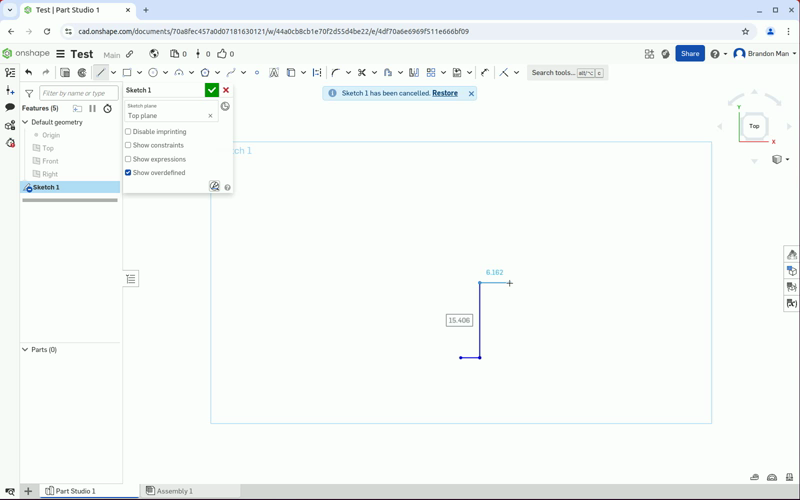
mouse_move(460, 282)
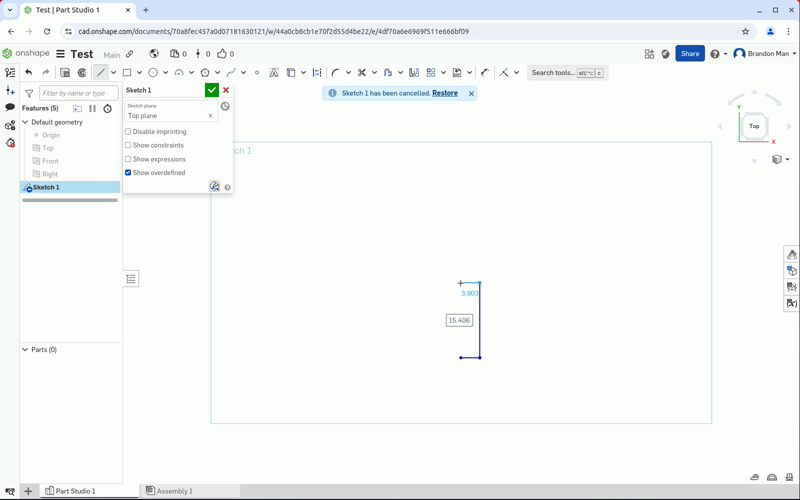
click(460, 282)
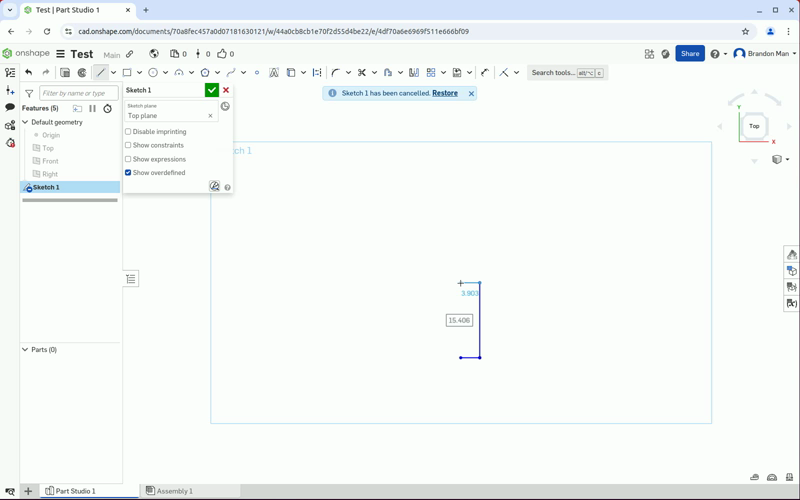
key_up(shift)
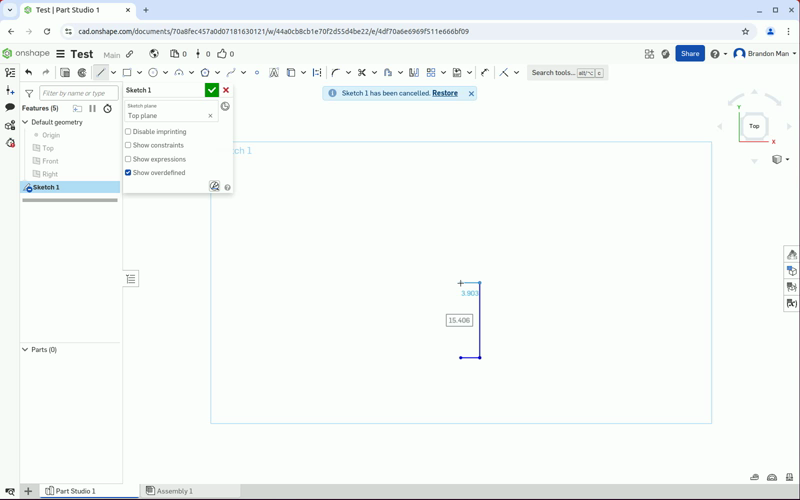
key_down(shift)
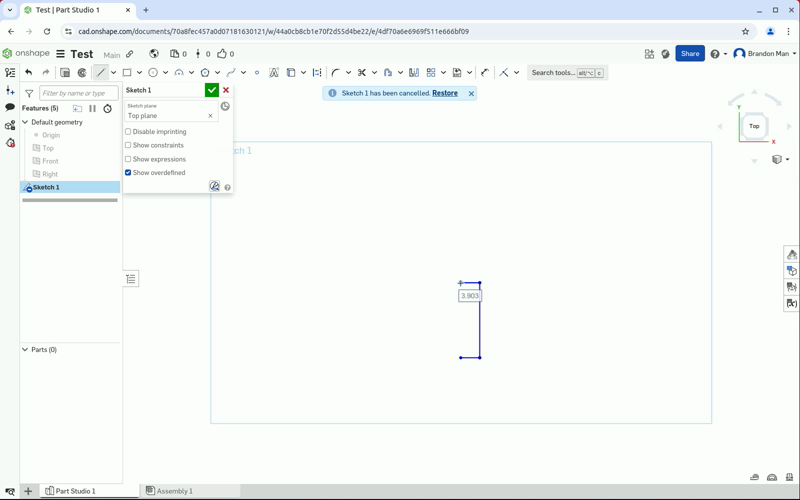
mouse_move(460, 357)
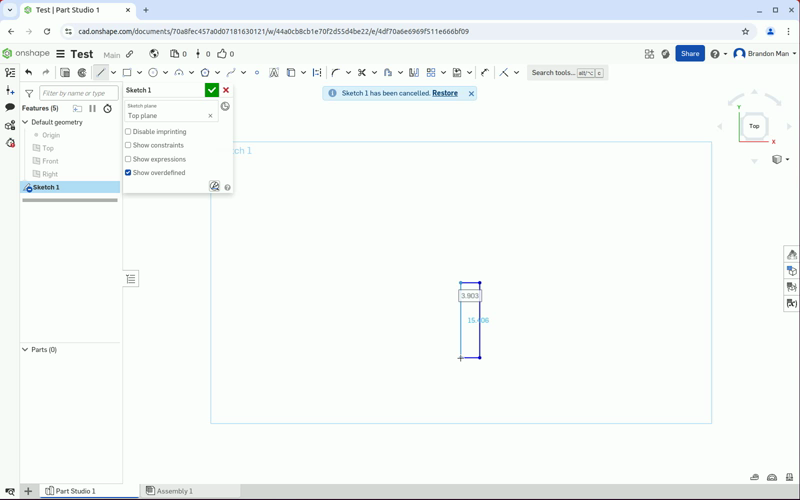
key_up(shift)
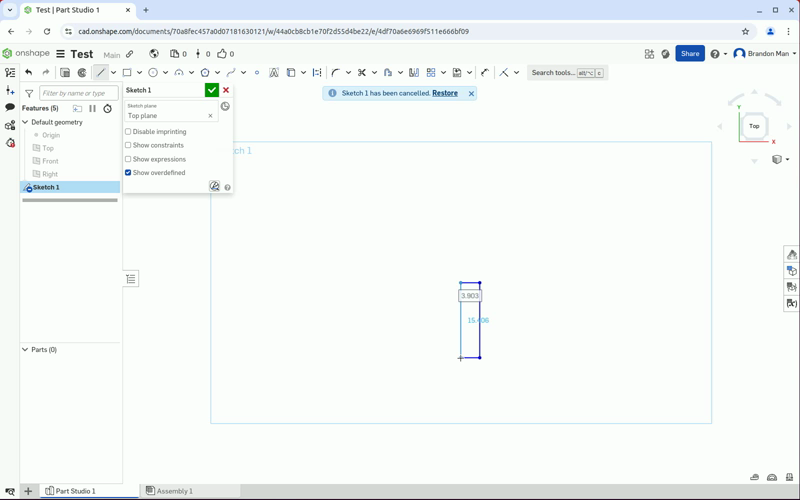
click(460, 357)
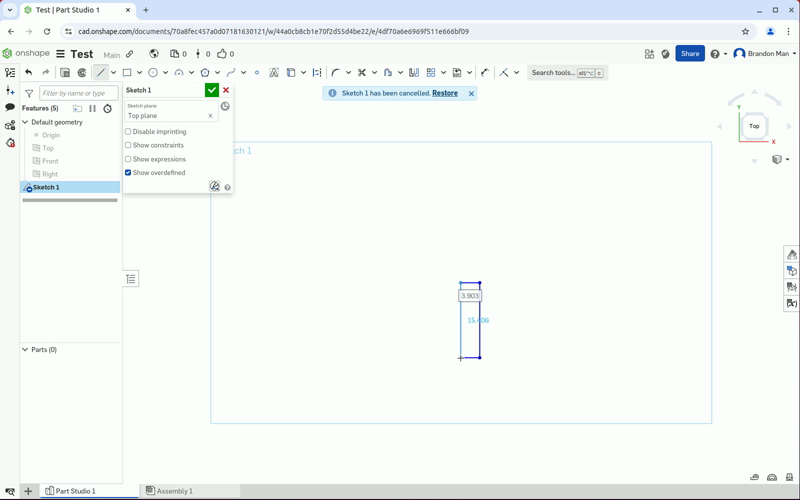
key(esc)
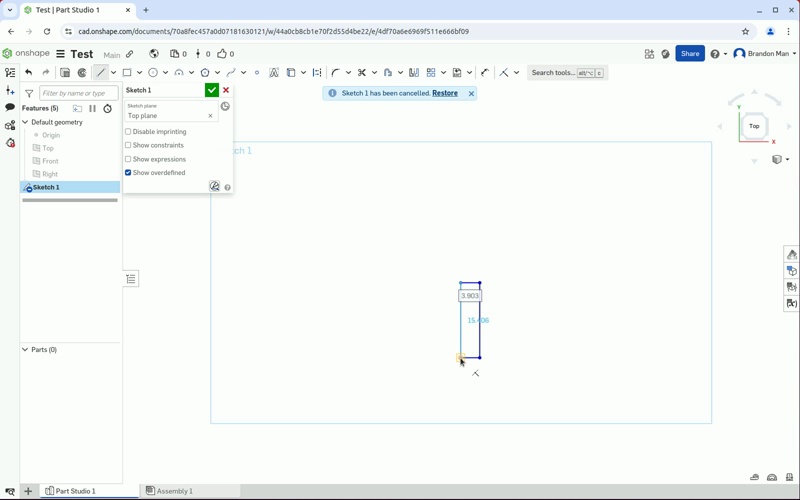
mouse_move(470, 303)
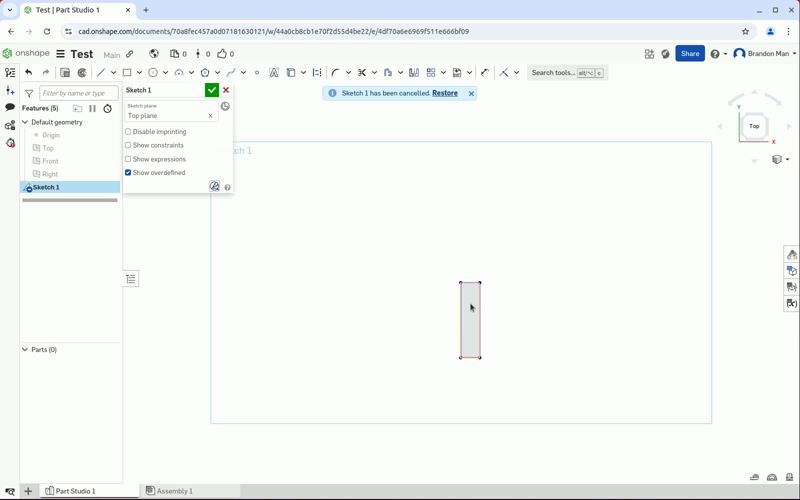
scroll(6)
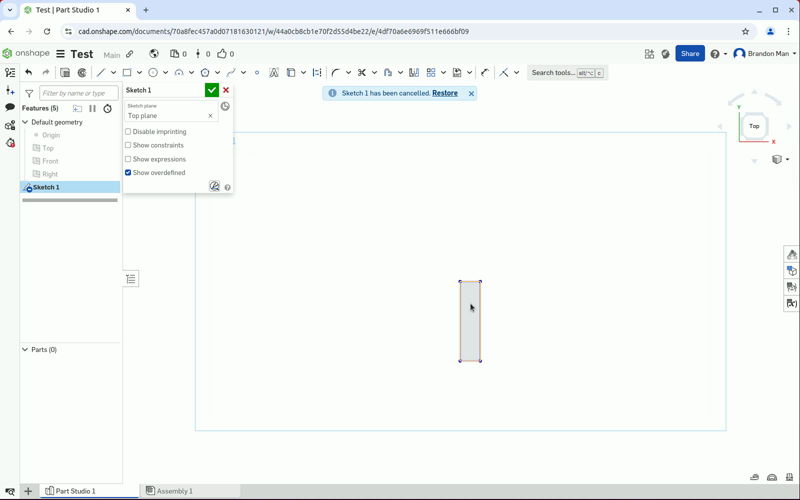
scroll(6)
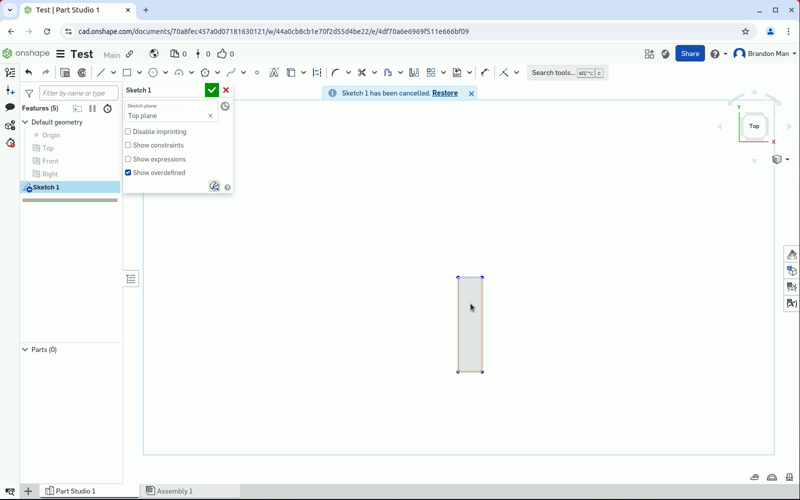
scroll(6)
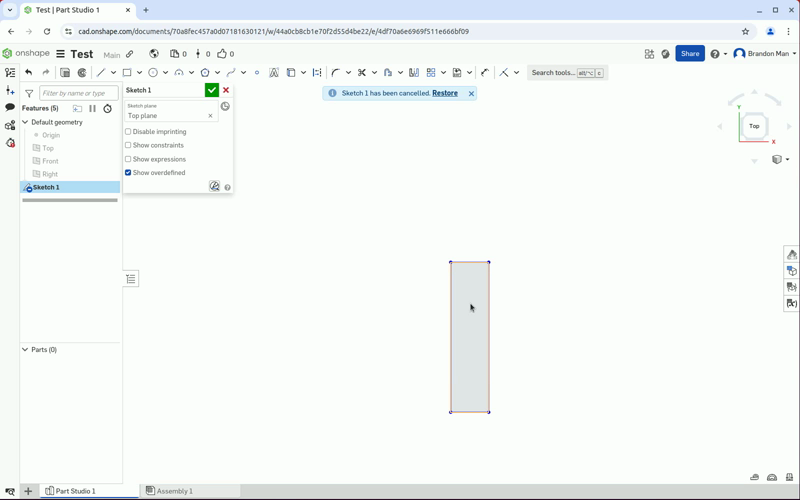
scroll(6)
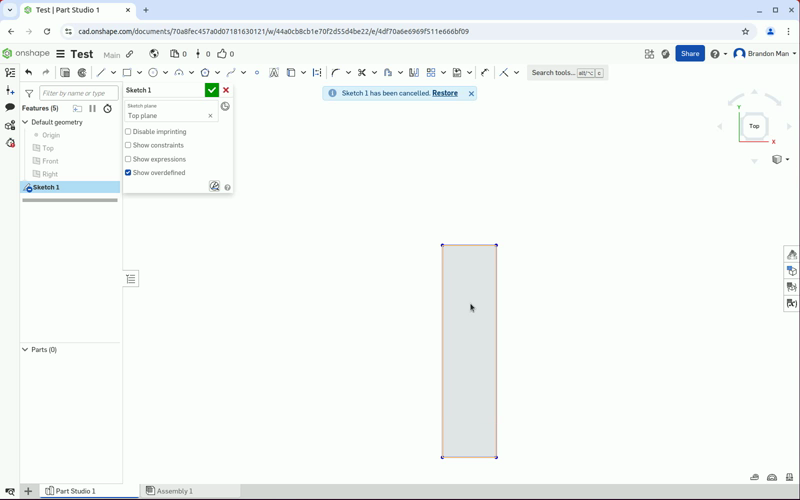
scroll(6)
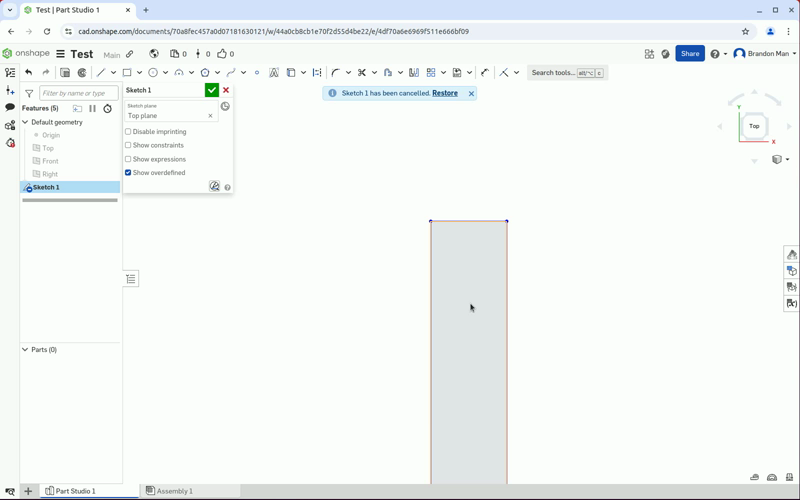
scroll(6)
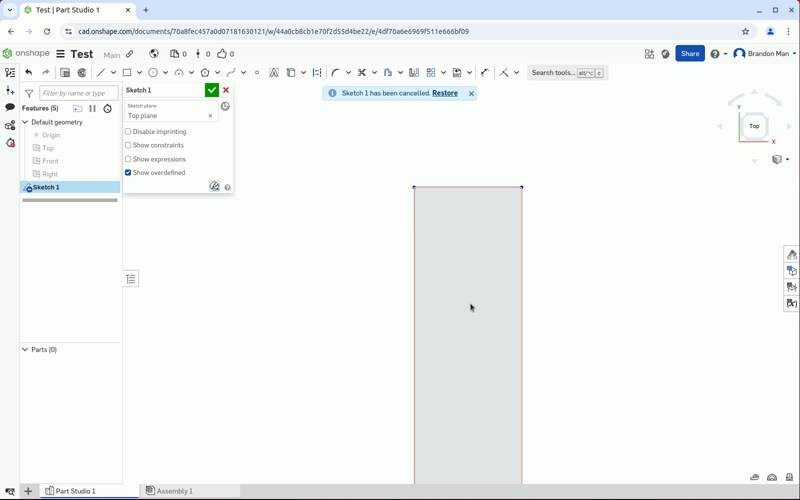
scroll(6)
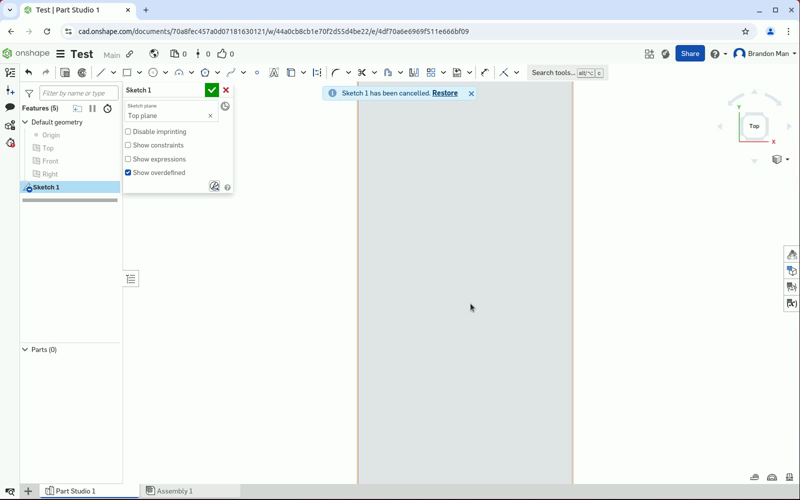
click(470, 303)
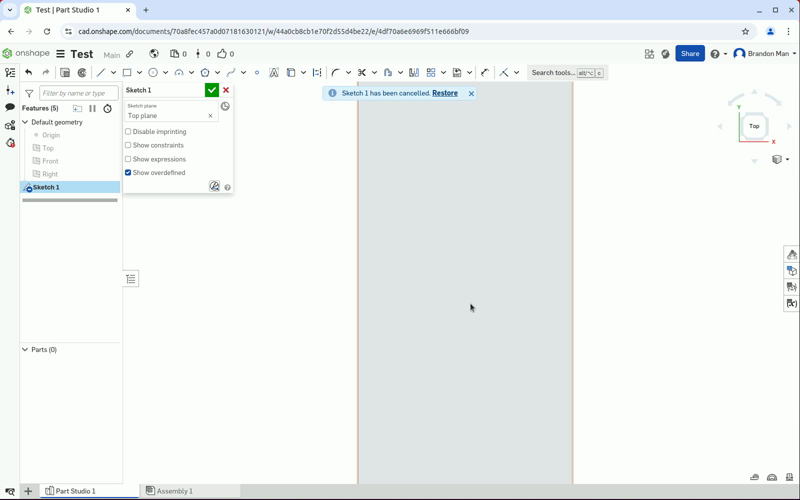
scroll(-6)
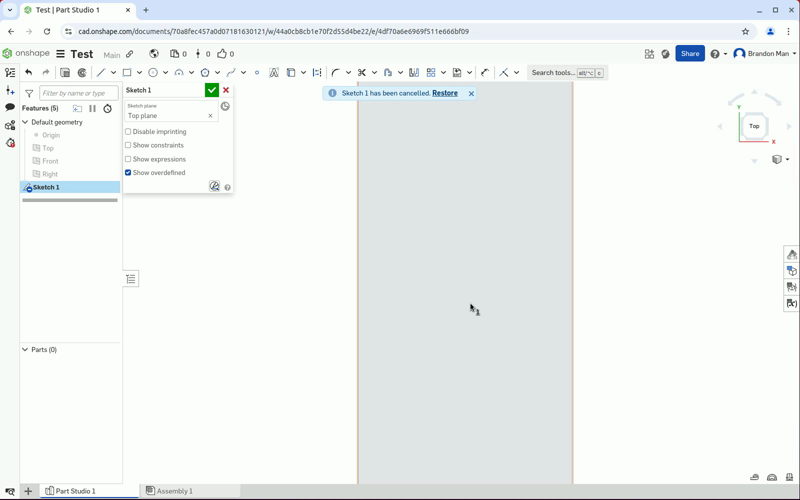
scroll(-6)
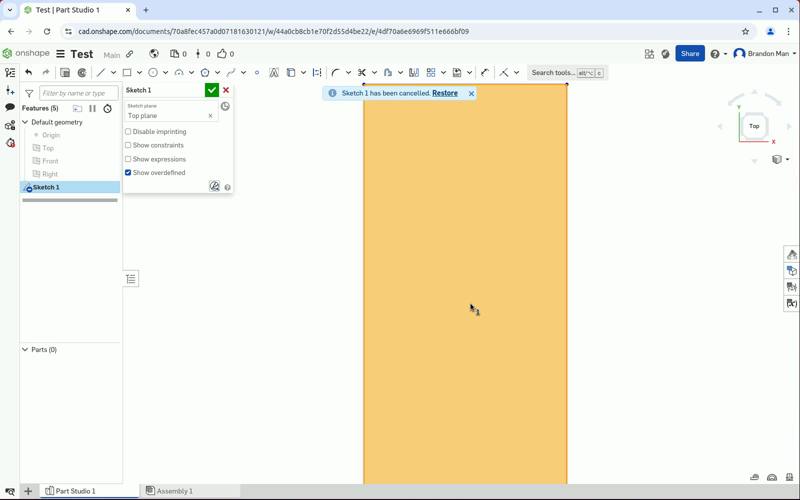
scroll(-6)
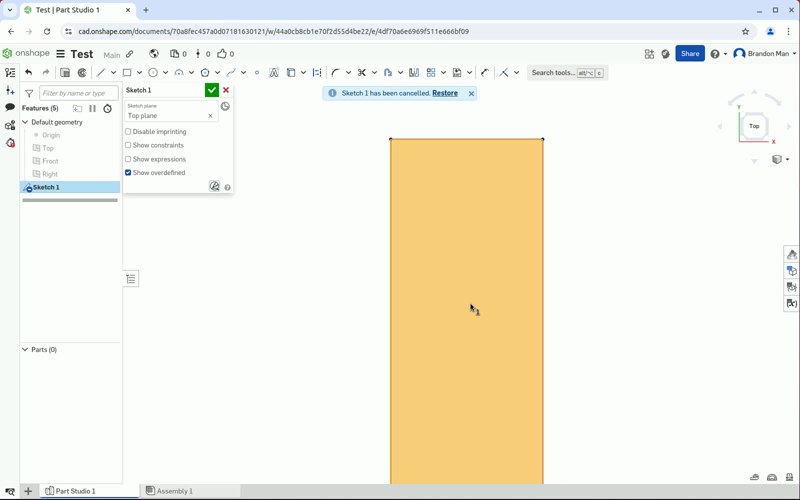
scroll(-6)
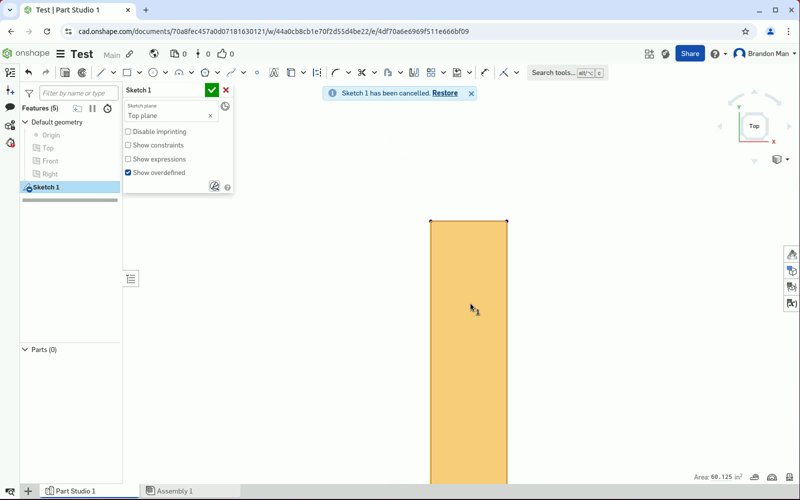
scroll(-6)
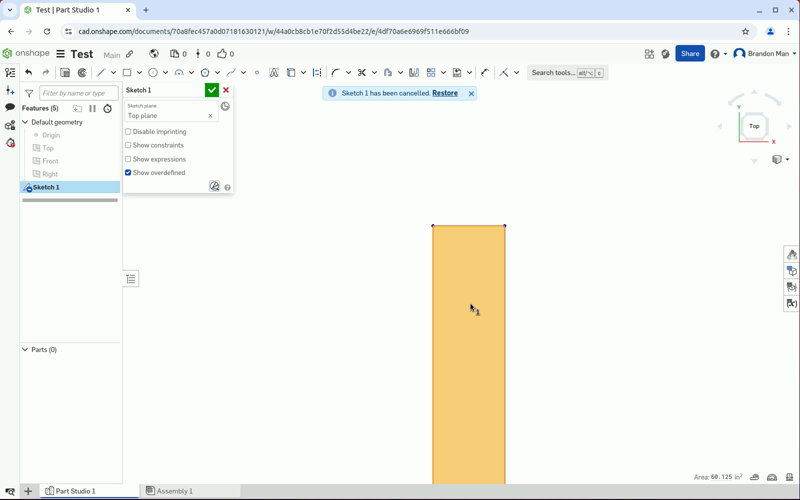
scroll(-6)
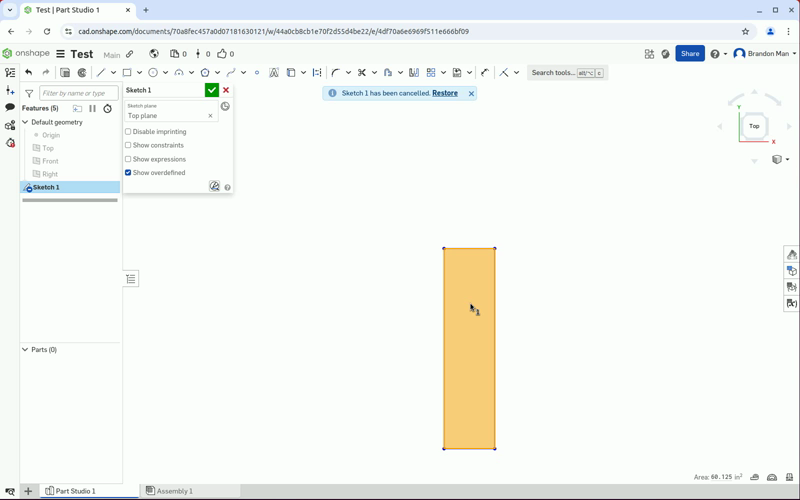
scroll(-6)
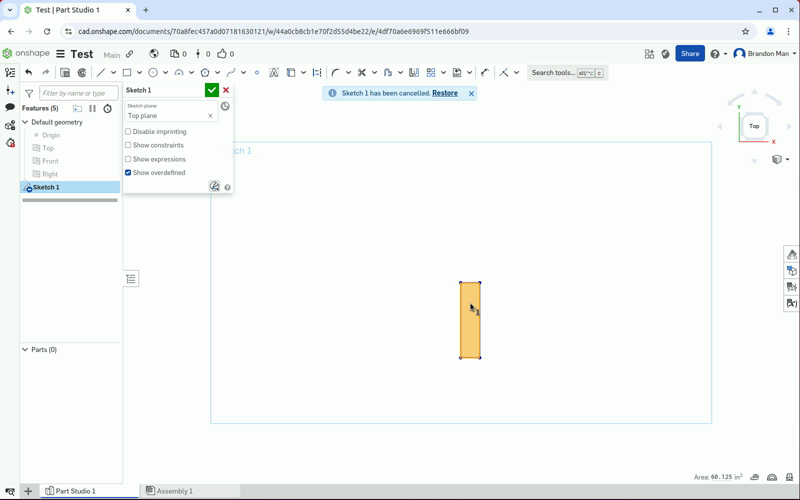
mouse_move(73, 352)
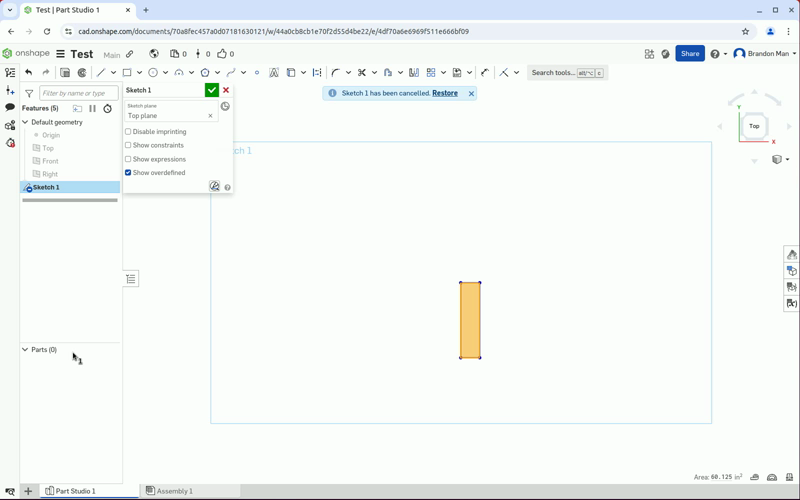
key(shift+y)
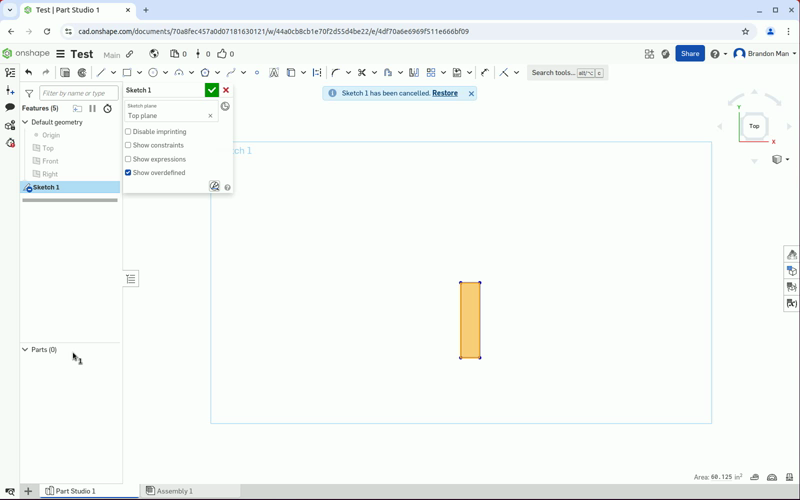
key(shift+e)
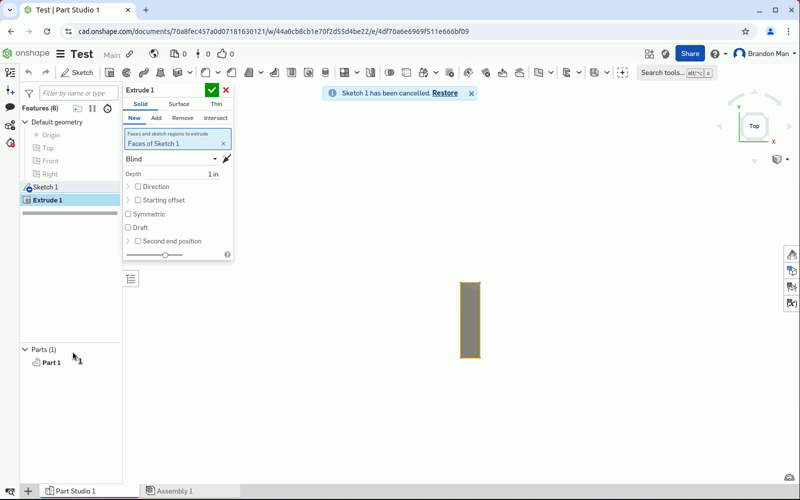
mouse_move(143, 106)
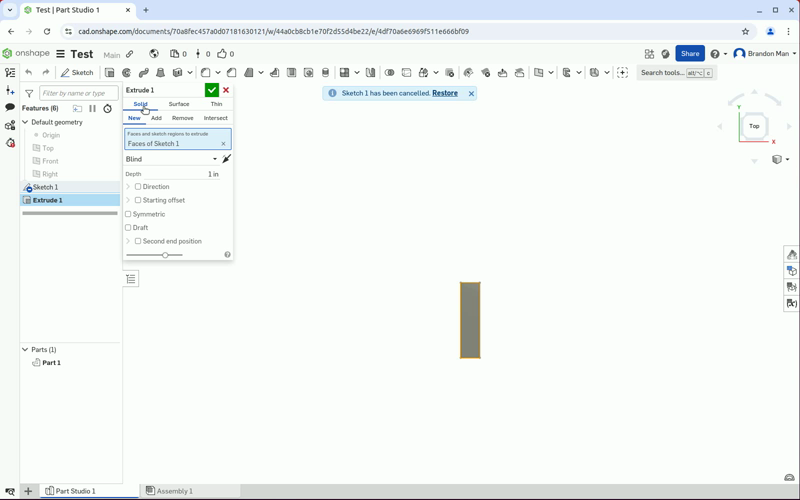
click(143, 106)
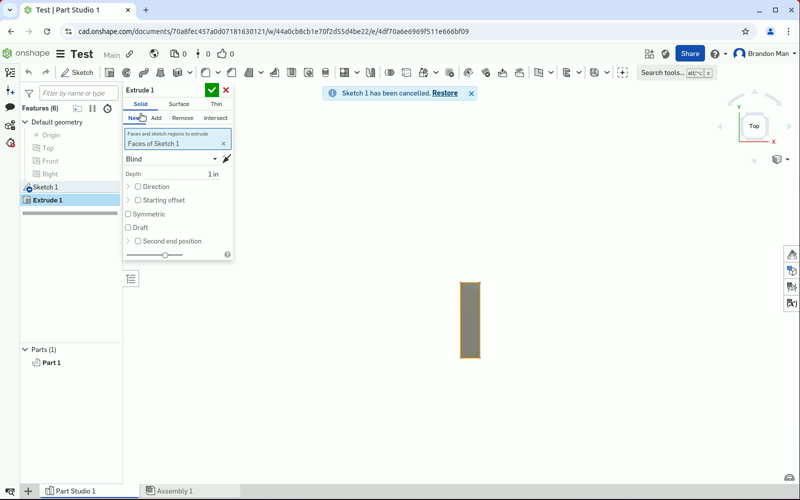
mouse_move(137, 120)
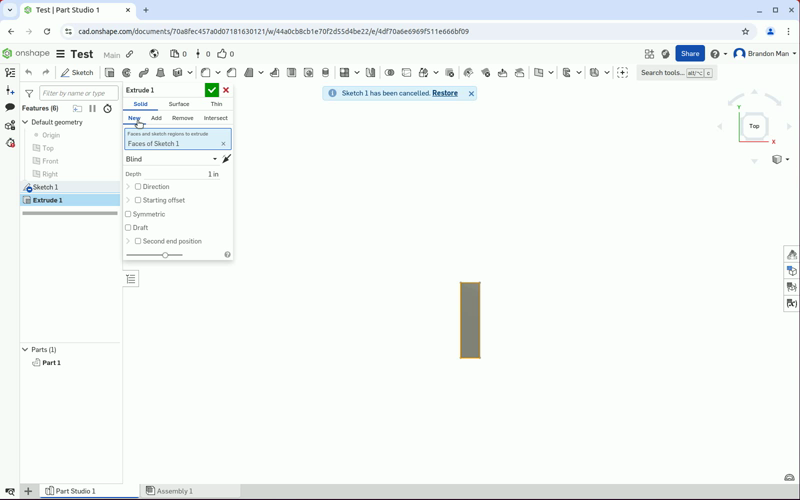
click(137, 120)
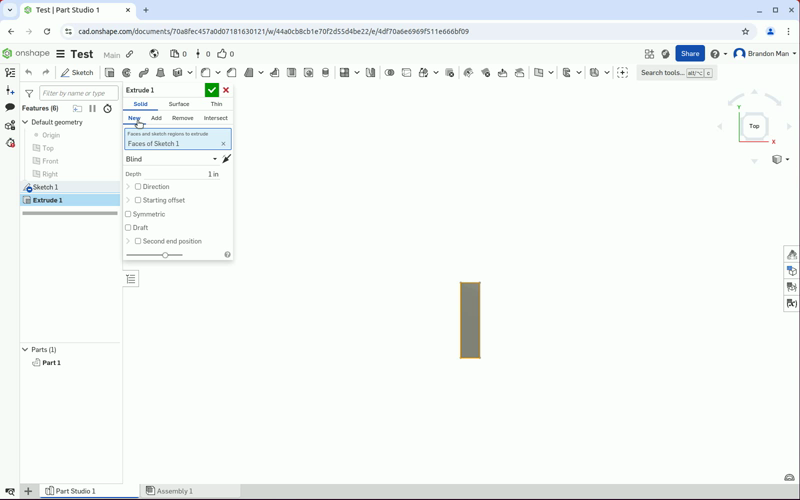
key(tab, 4)
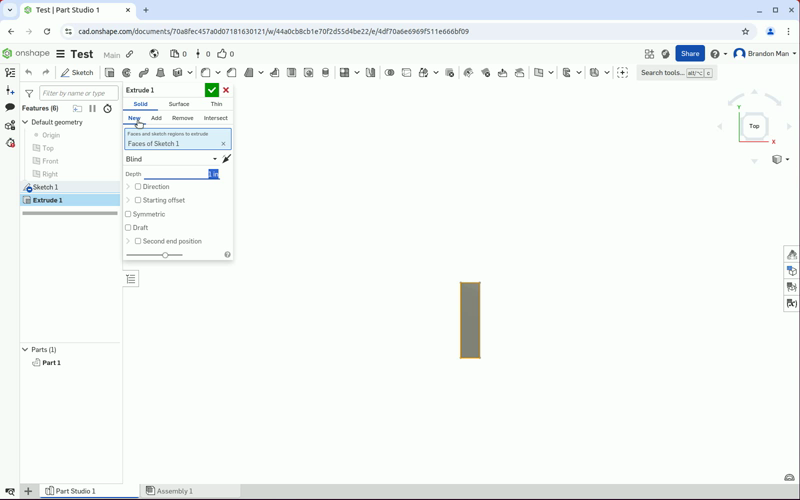
text(15.405)
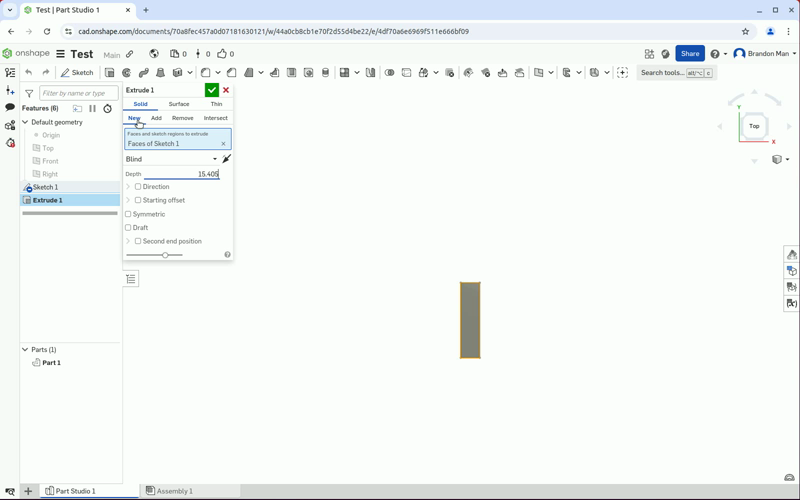
key(enter)
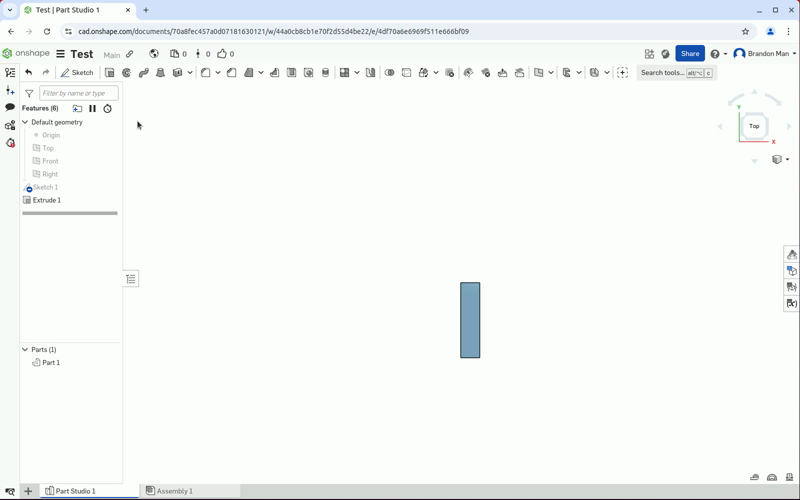
key(shift+h)
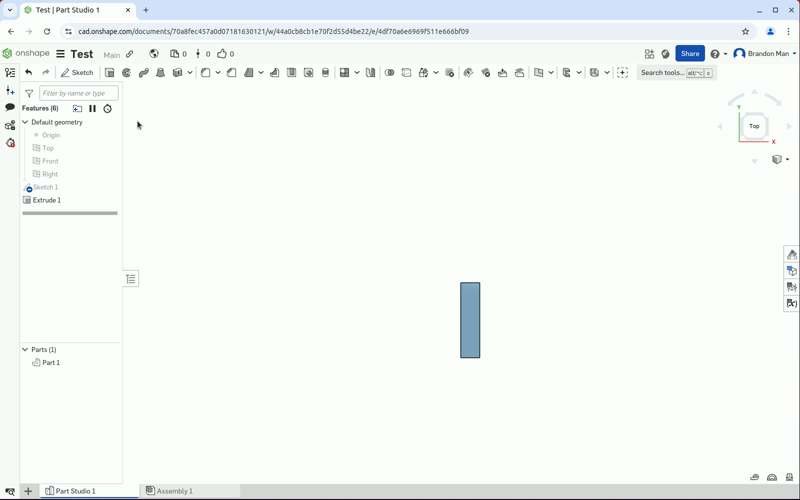
key(shift+h)
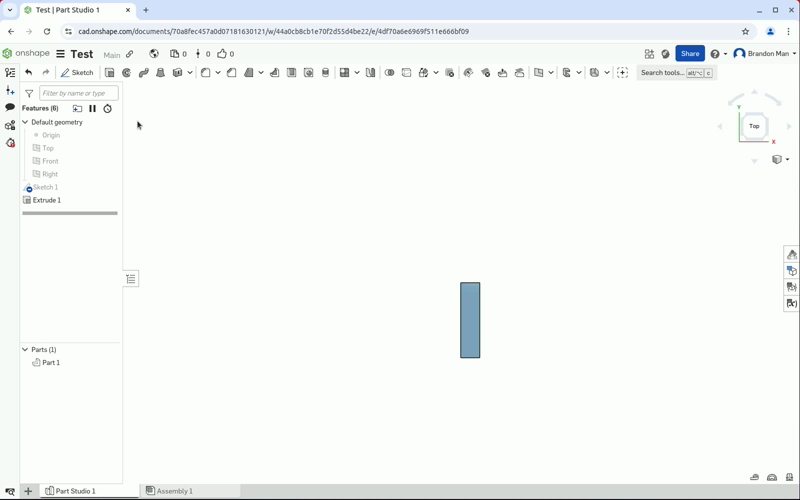
mouse_move(73, 189)
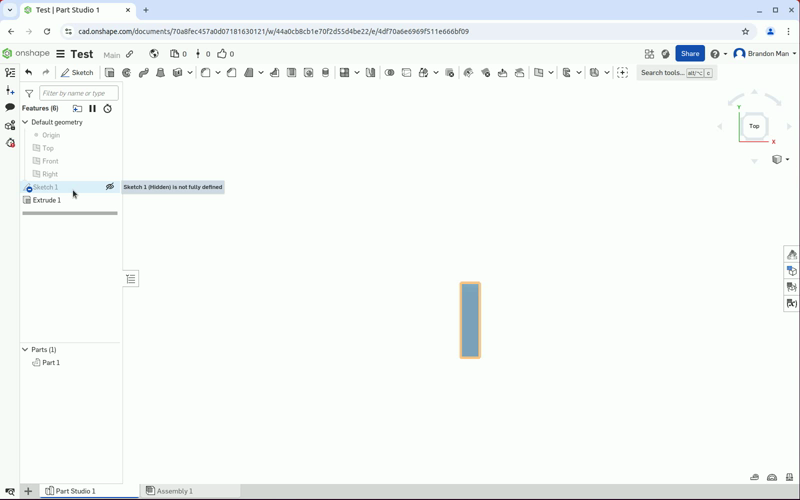
click(73, 189)
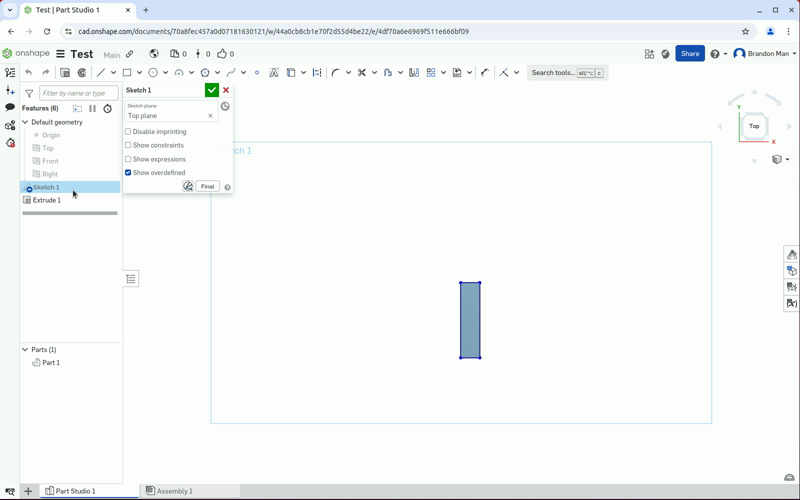
mouse_move(229, 92)
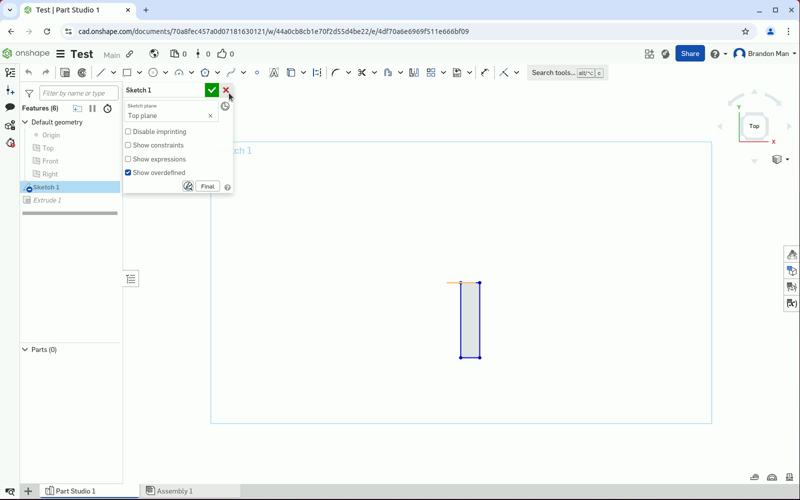
click(229, 92)
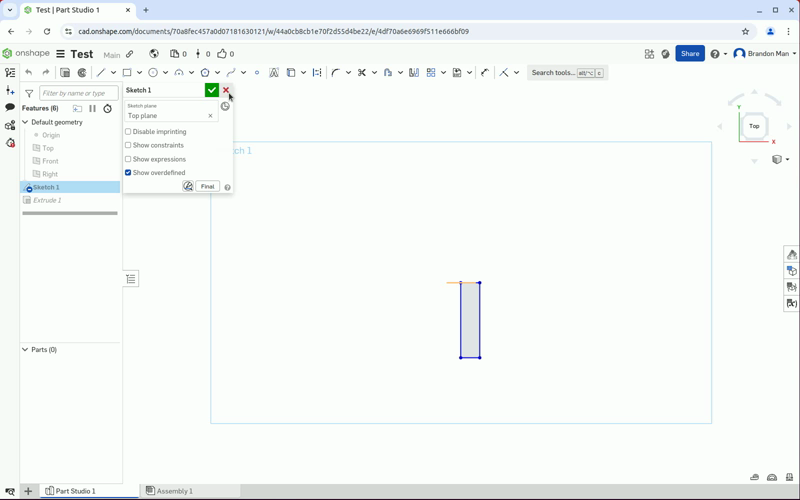
key(shift+s)
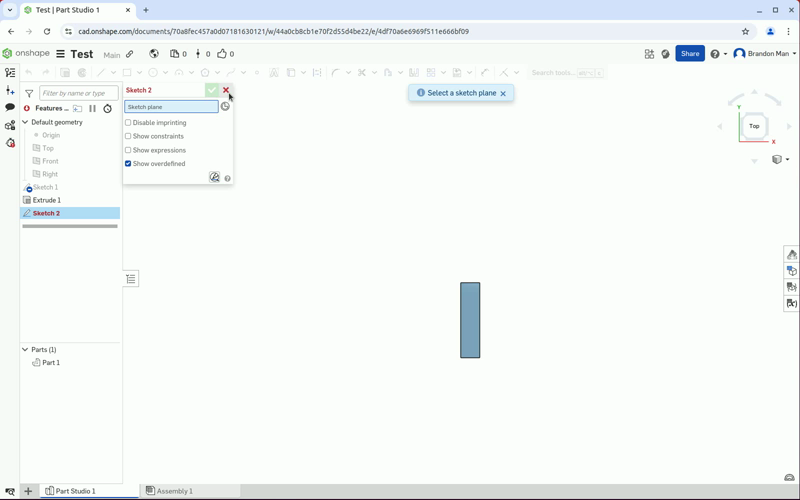
mouse_move(73, 150)
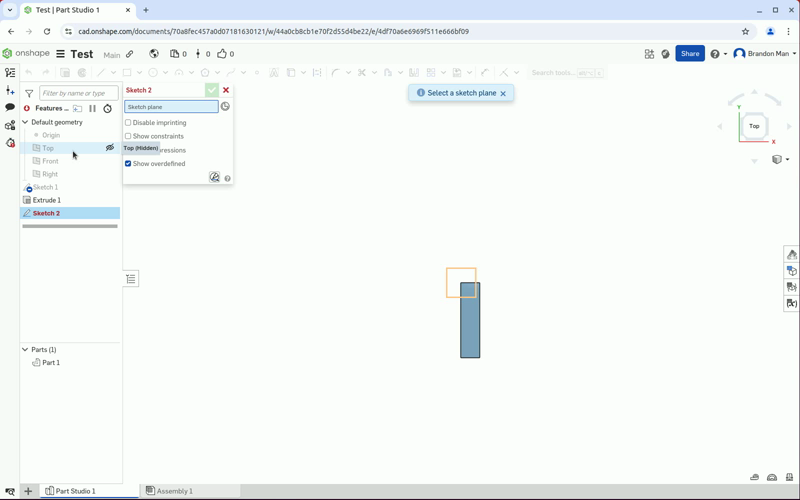
click(73, 150)
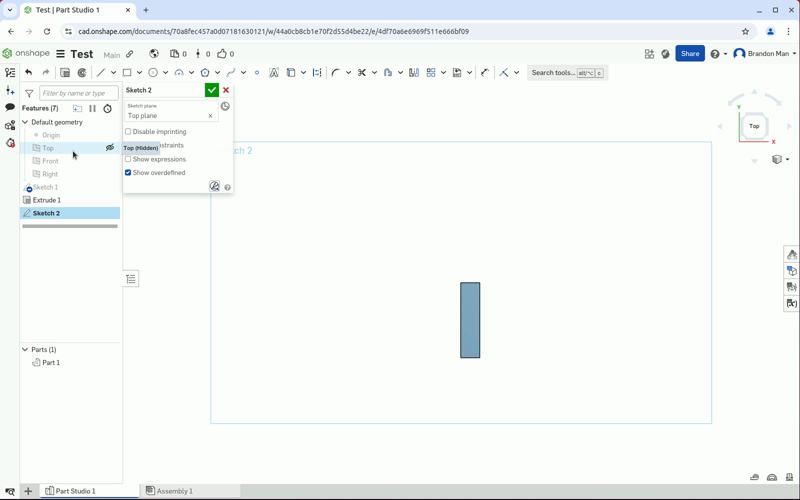
mouse_move(73, 352)
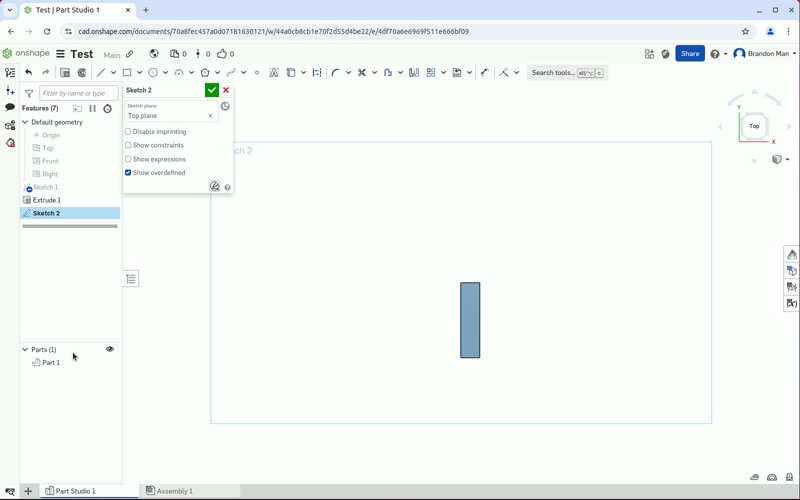
key(y)
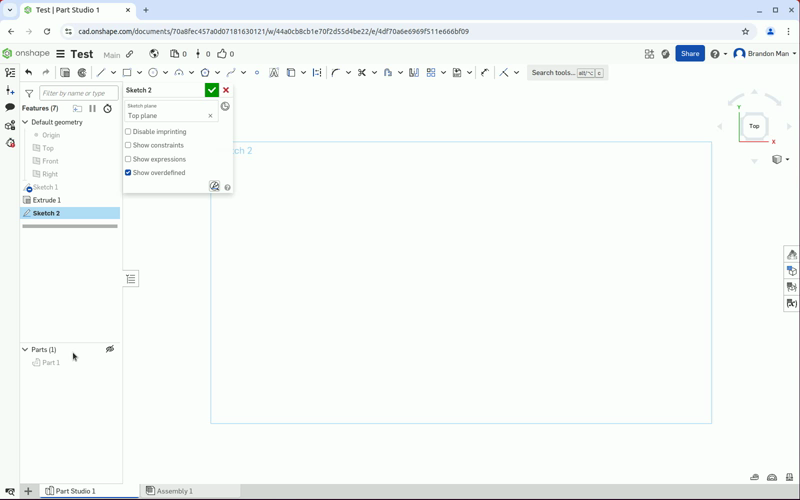
key(l)
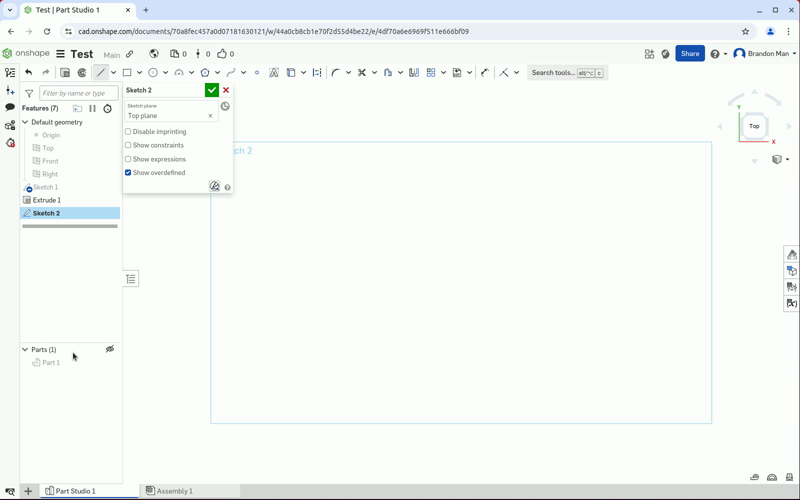
key_down(shift)
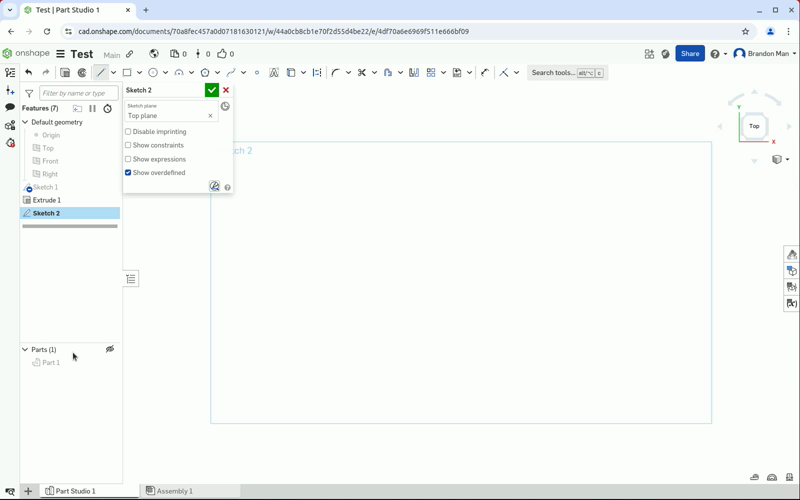
mouse_move(479, 357)
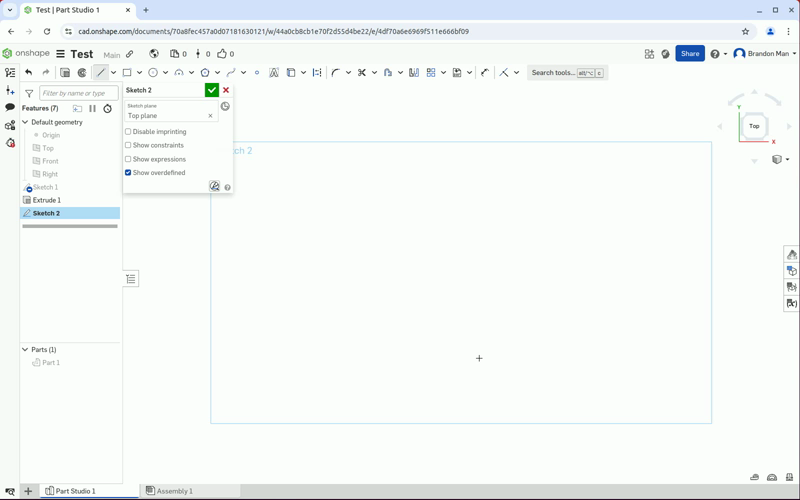
click(479, 357)
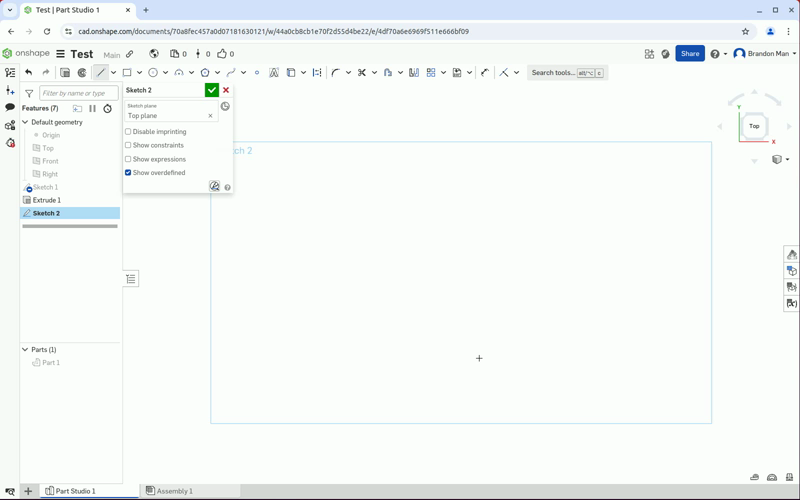
key_up(shift)
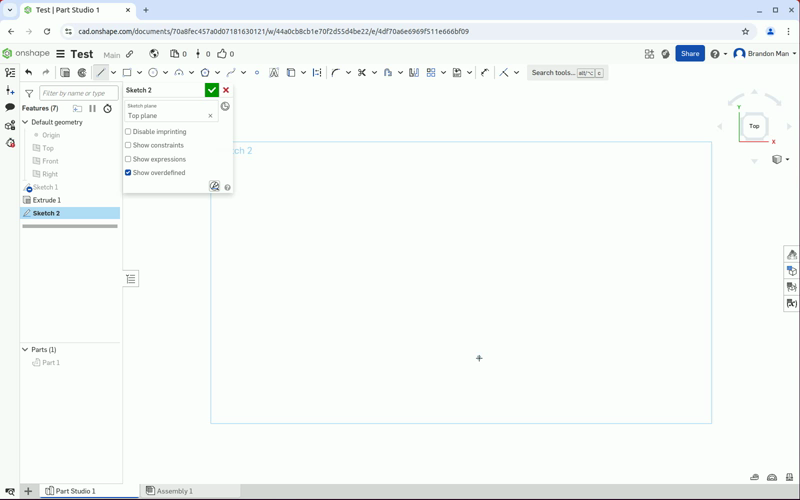
key_down(shift)
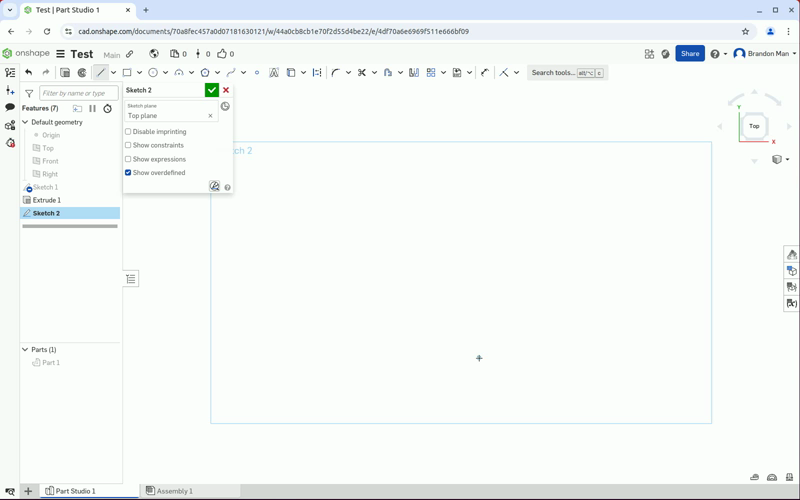
mouse_move(509, 357)
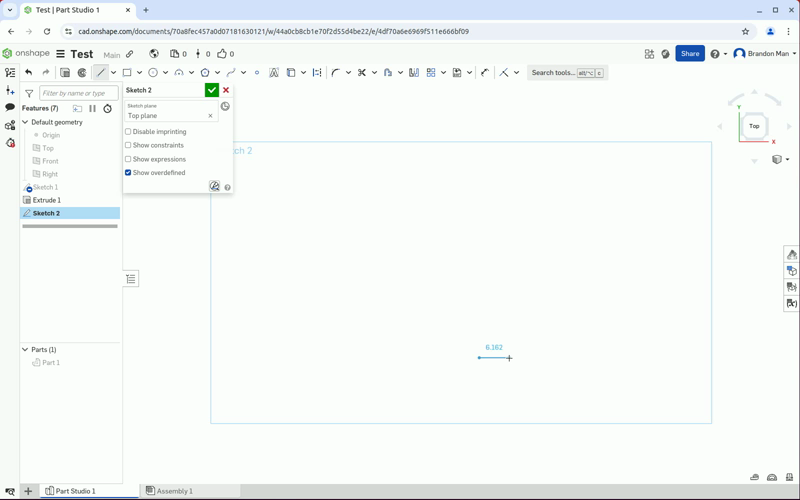
mouse_move(516, 357)
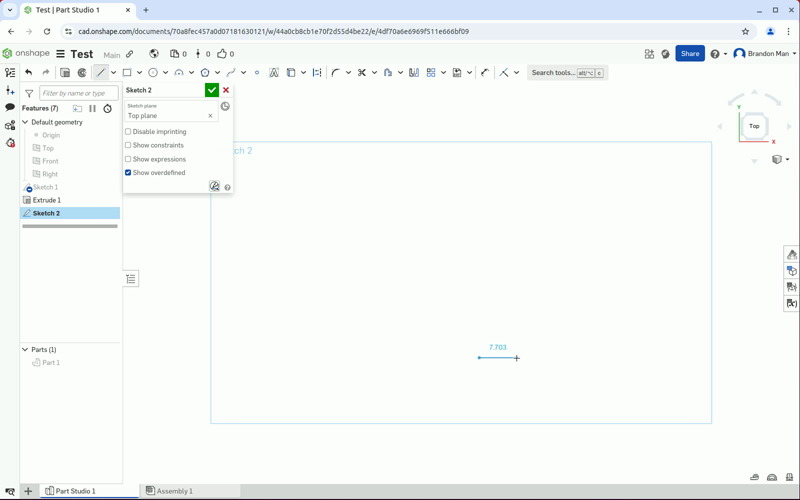
click(516, 357)
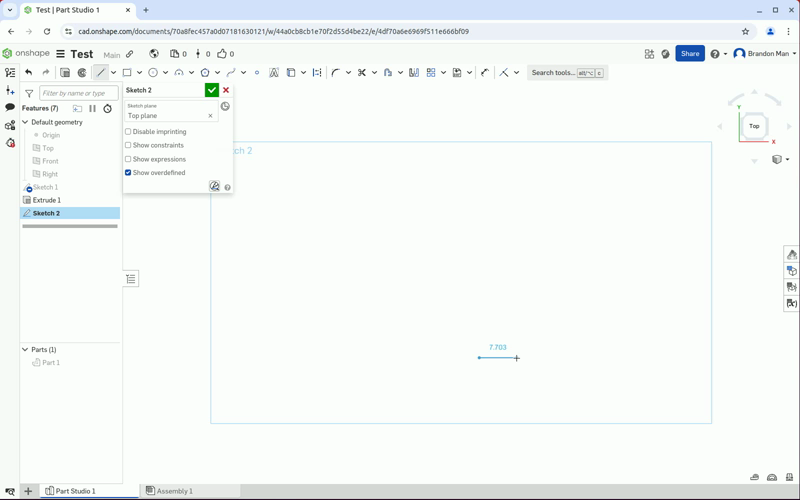
key_up(shift)
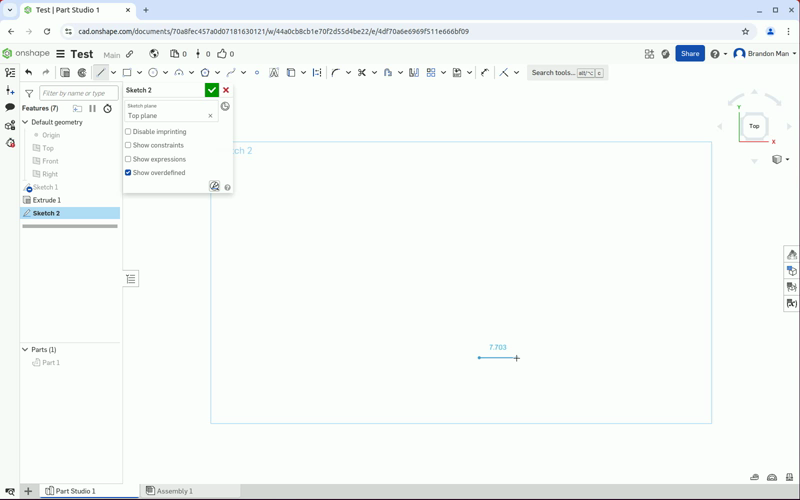
key_down(shift)
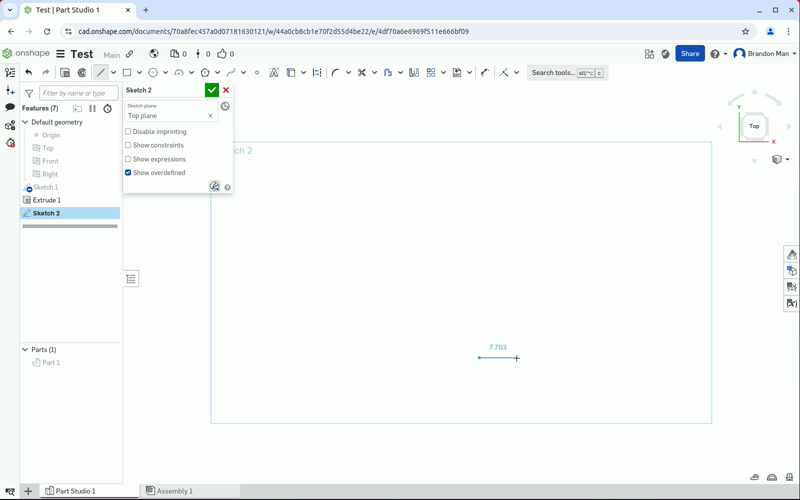
mouse_move(546, 357)
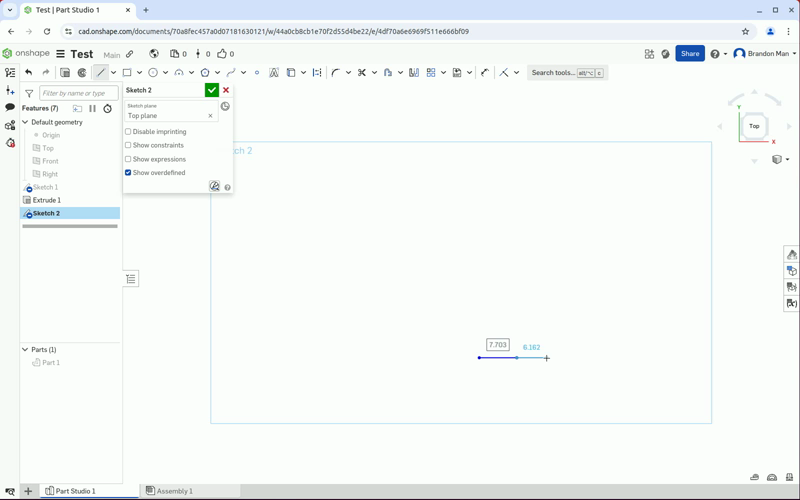
mouse_move(516, 319)
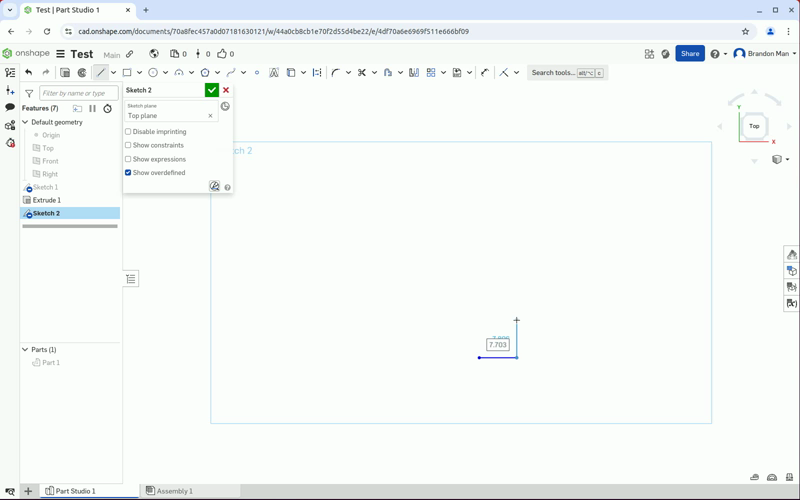
click(516, 319)
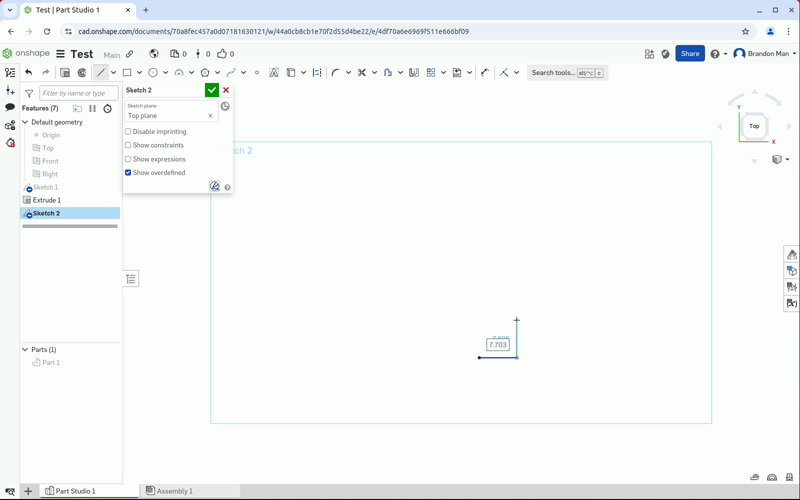
key_up(shift)
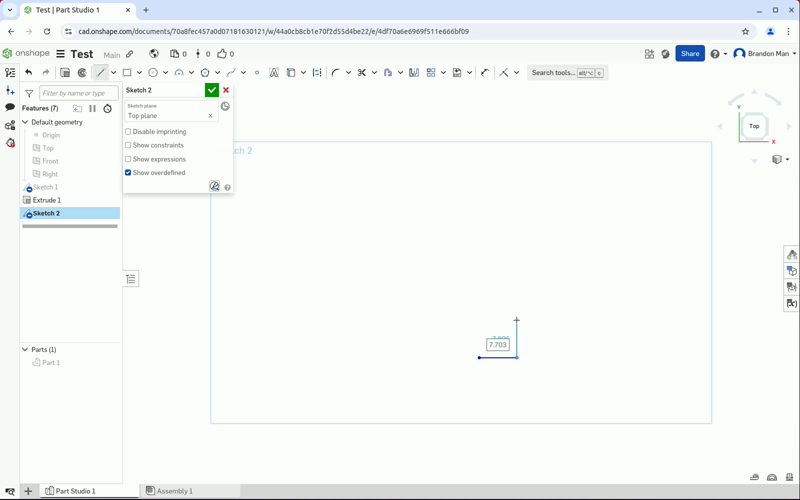
key_down(shift)
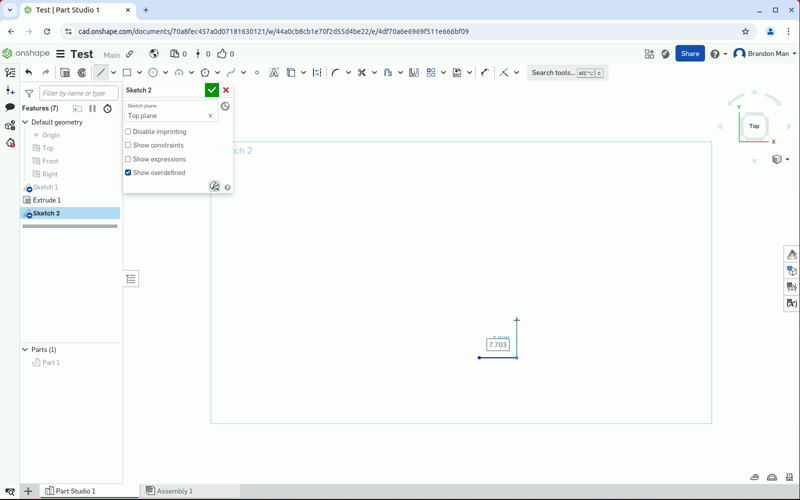
mouse_move(546, 319)
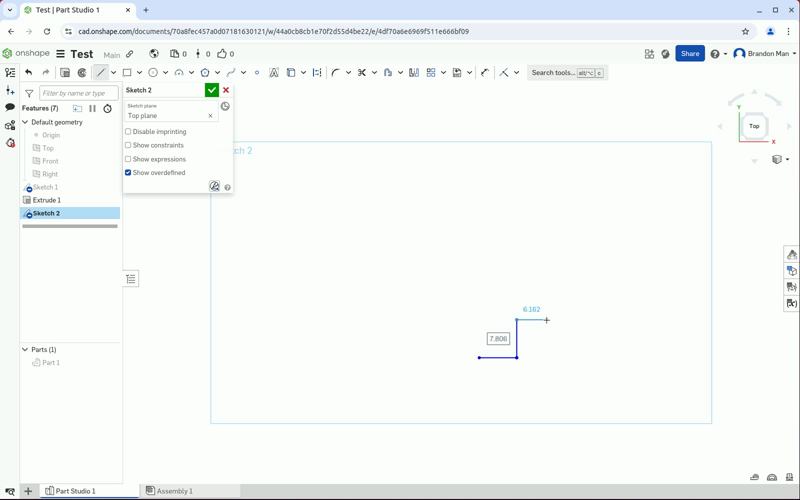
mouse_move(516, 282)
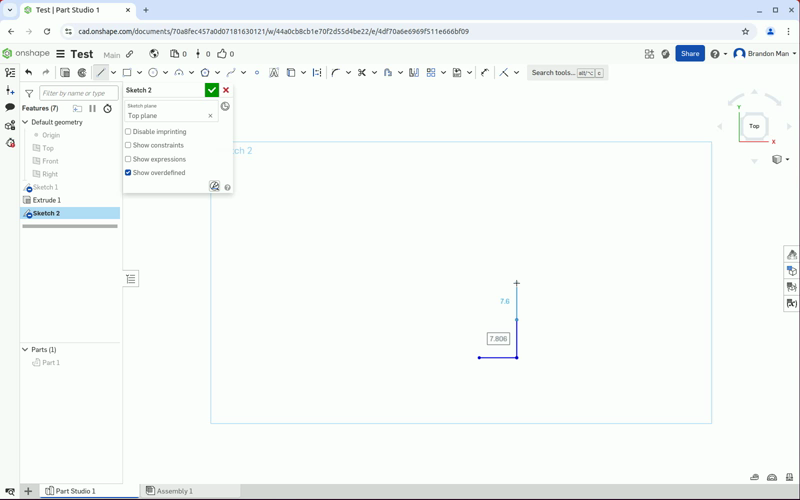
click(516, 282)
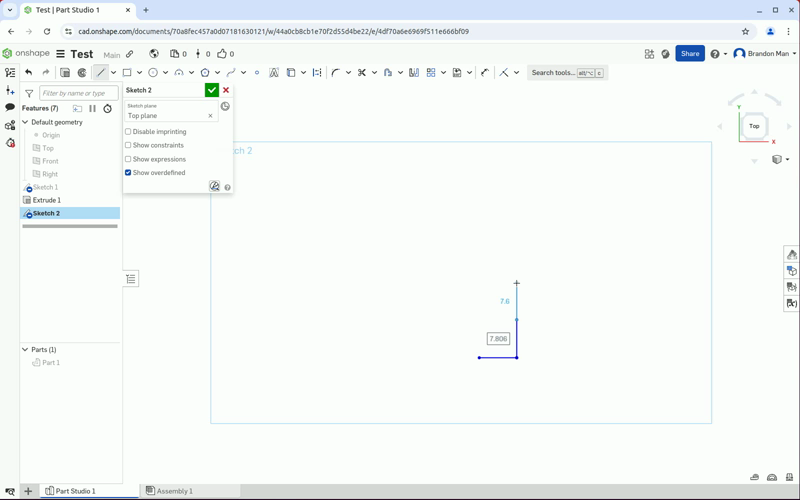
key_up(shift)
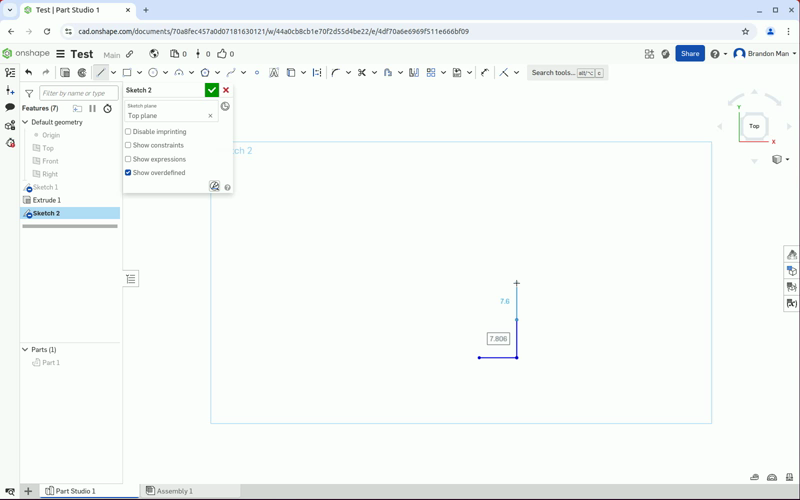
key_down(shift)
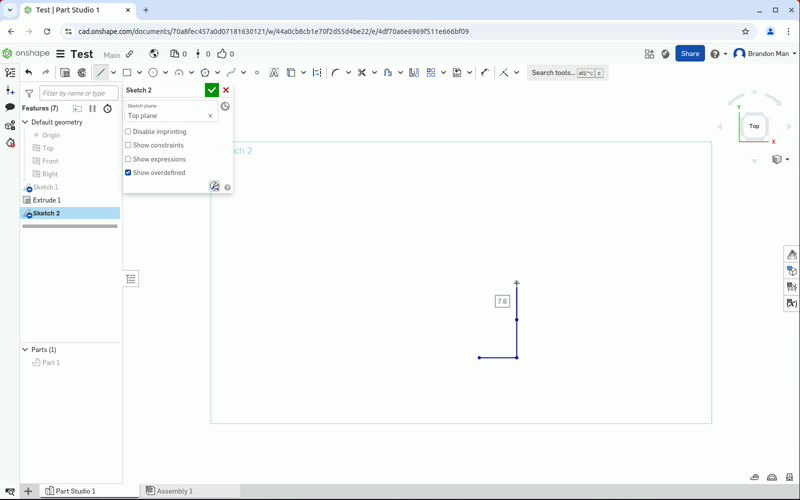
mouse_move(546, 282)
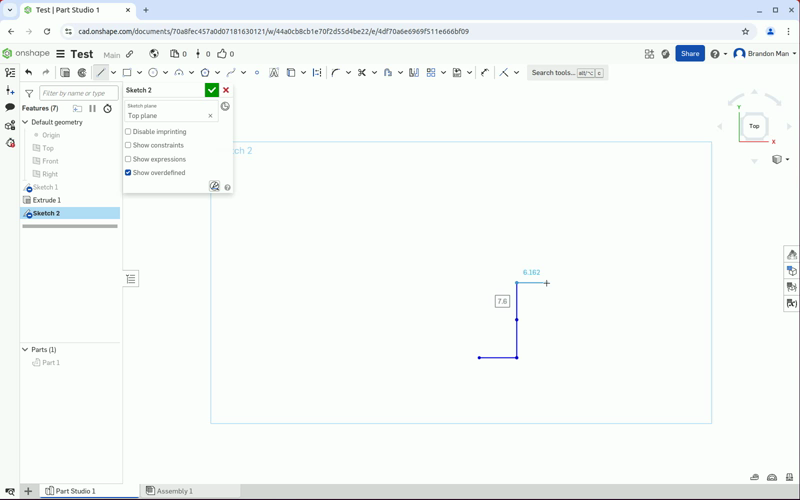
mouse_move(479, 282)
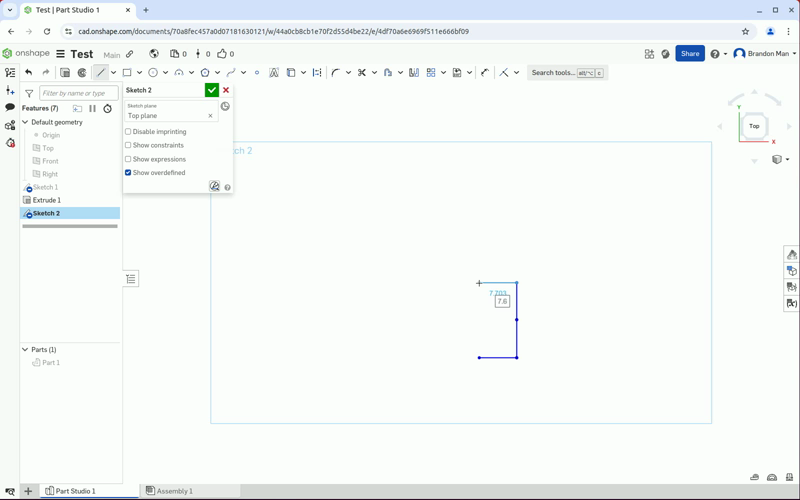
click(479, 282)
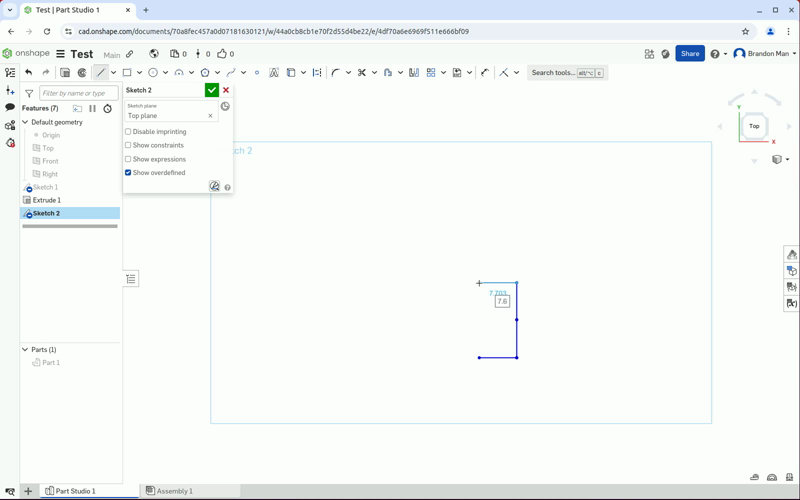
key_up(shift)
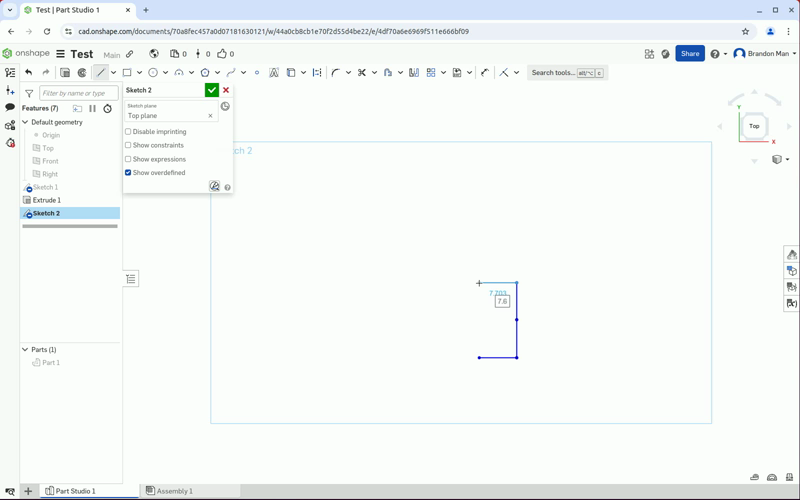
key_down(shift)
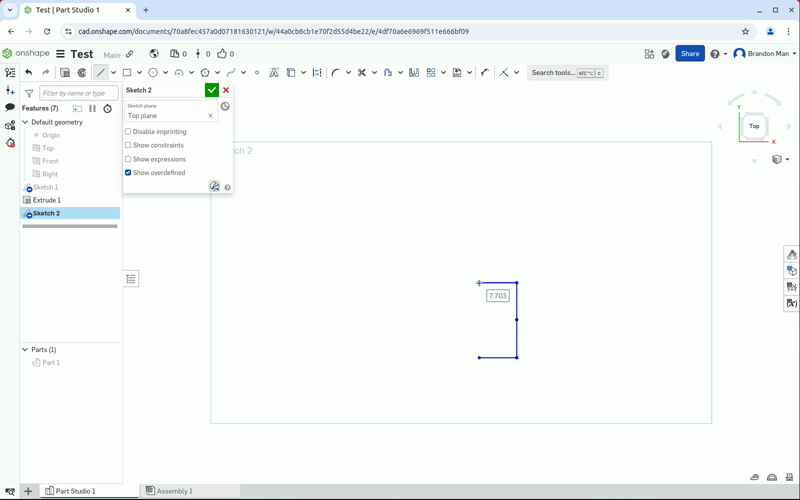
mouse_move(479, 357)
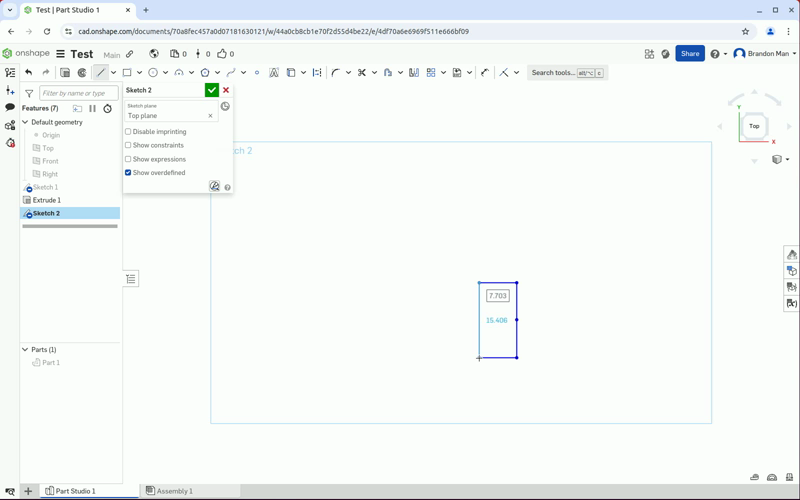
key_up(shift)
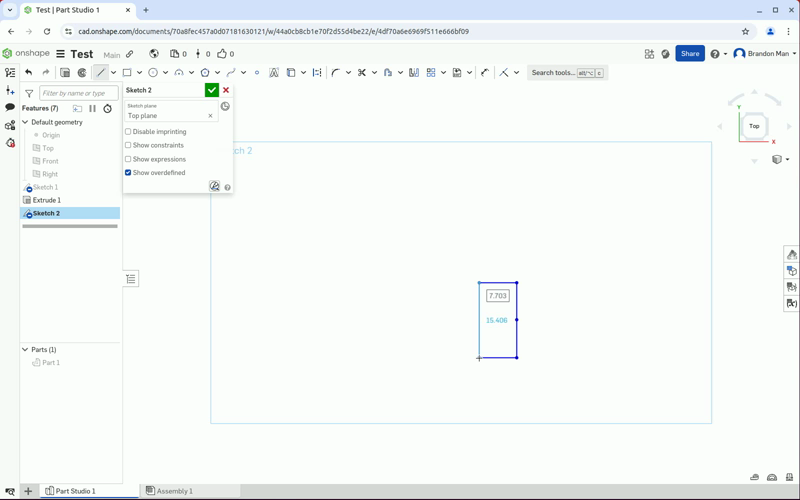
click(479, 357)
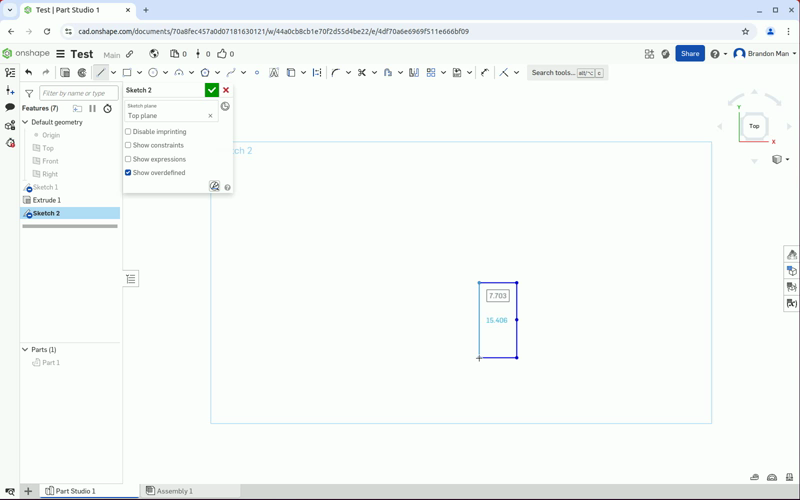
key(esc)
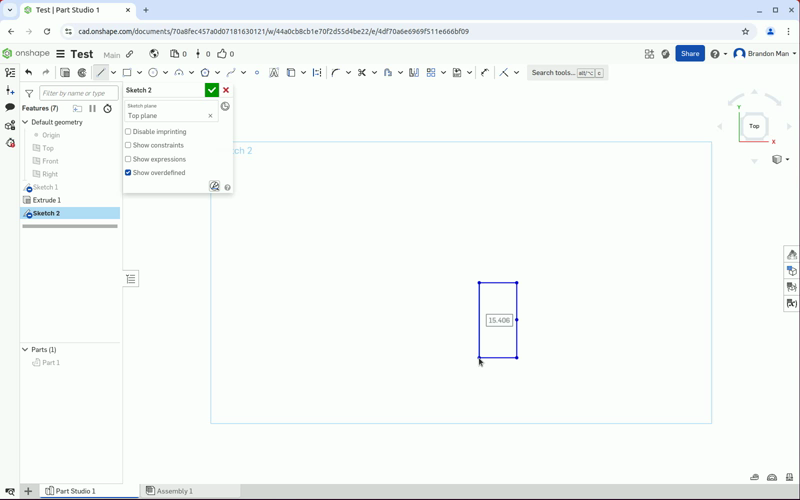
key(a)
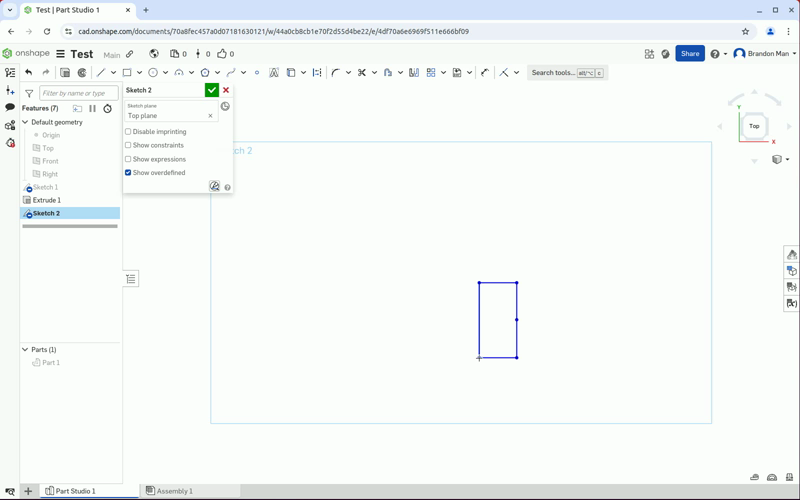
key_down(shift)
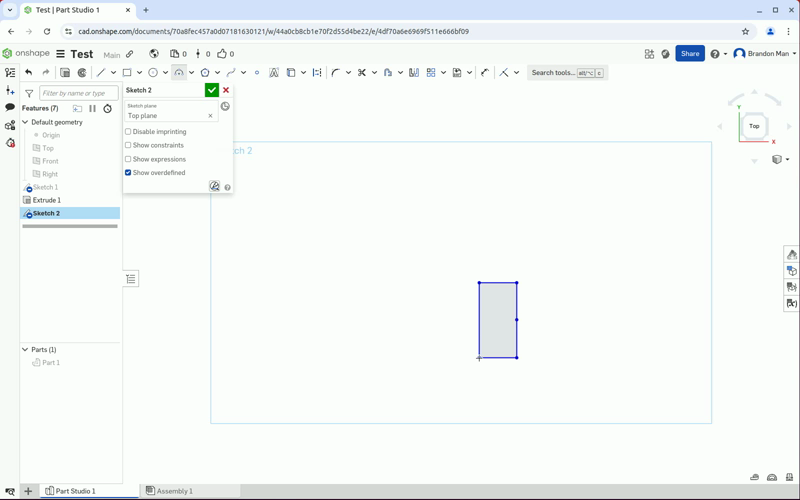
mouse_move(489, 338)
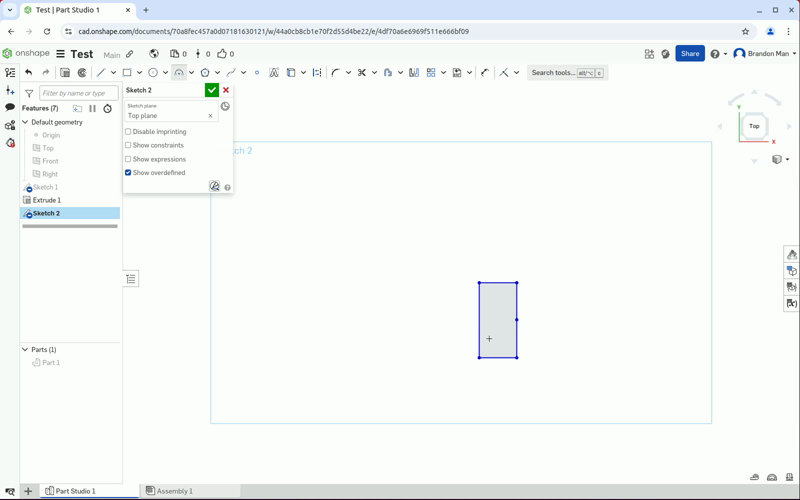
click(489, 338)
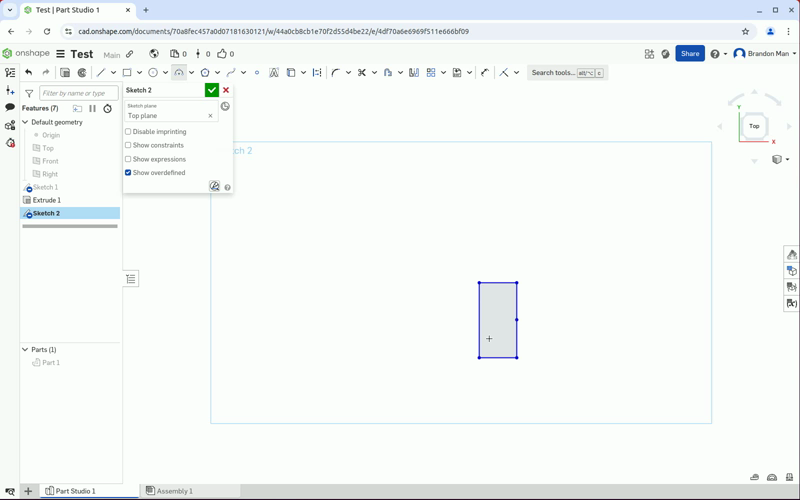
key_up(shift)
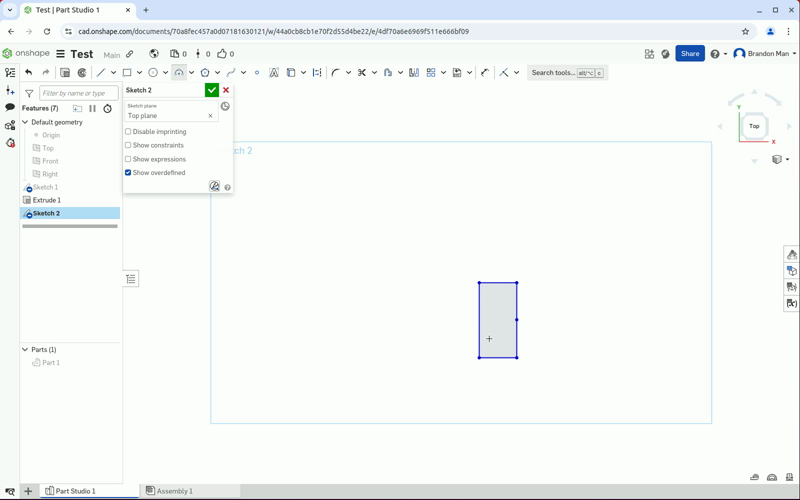
key_down(shift)
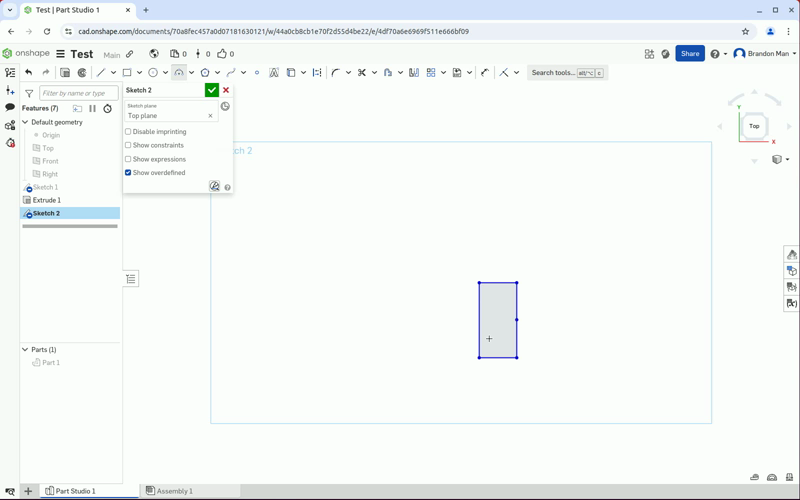
mouse_move(507, 338)
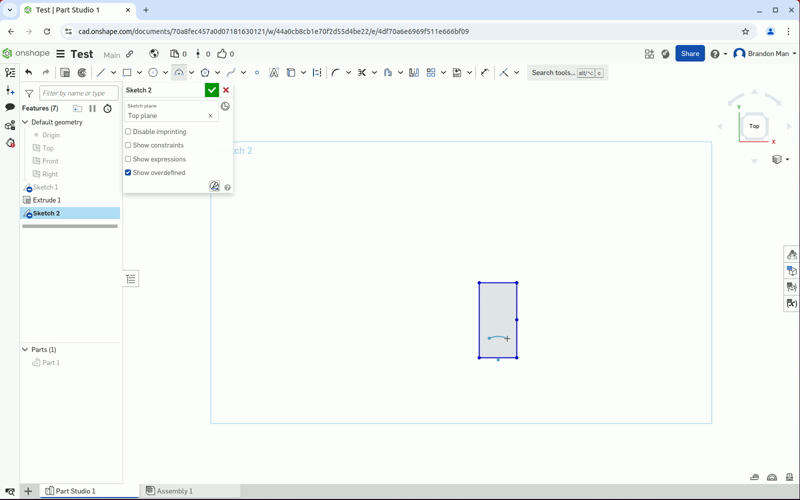
click(507, 338)
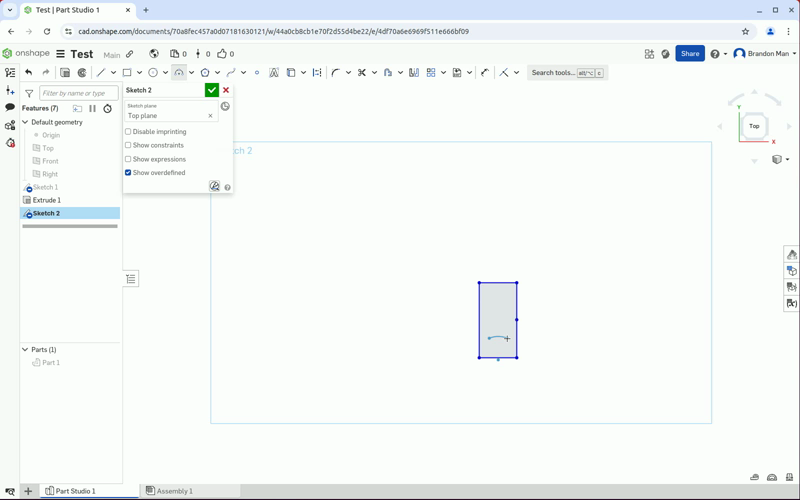
mouse_move(498, 347)
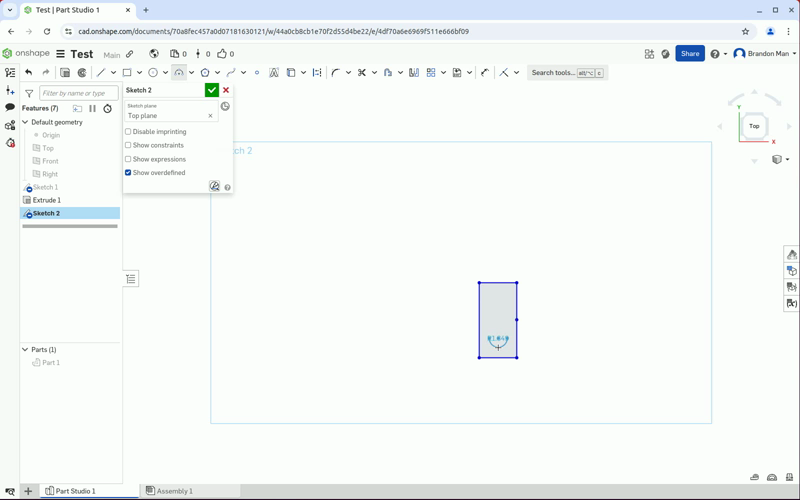
click(498, 347)
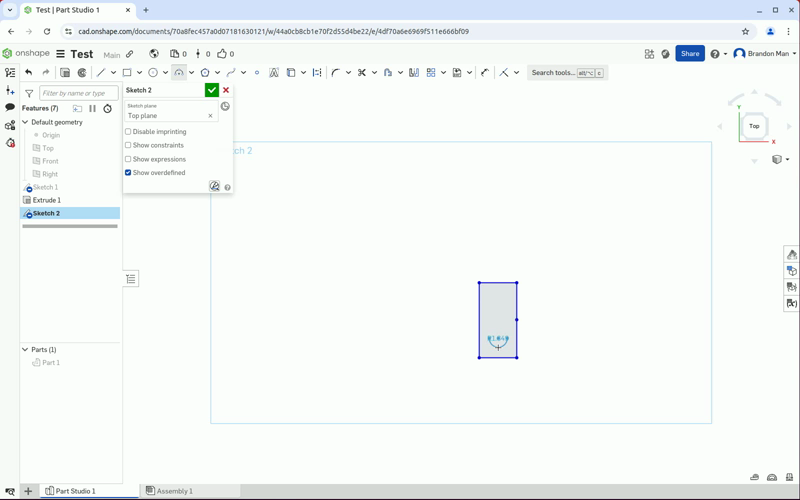
key_up(shift)
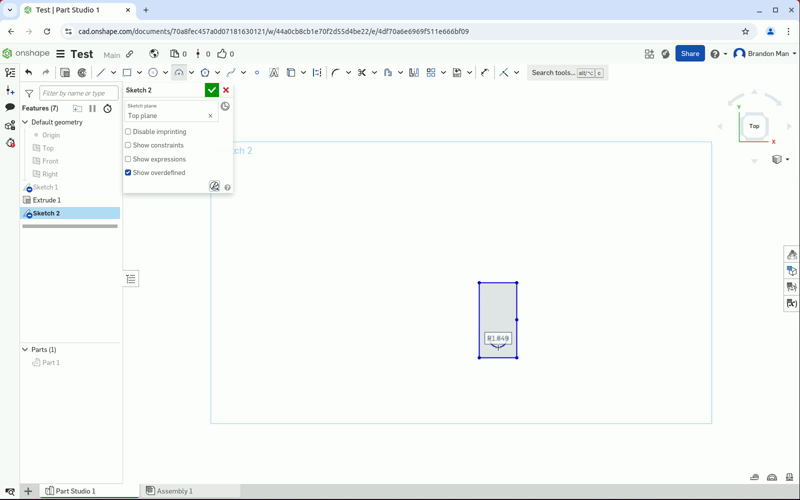
key(esc)
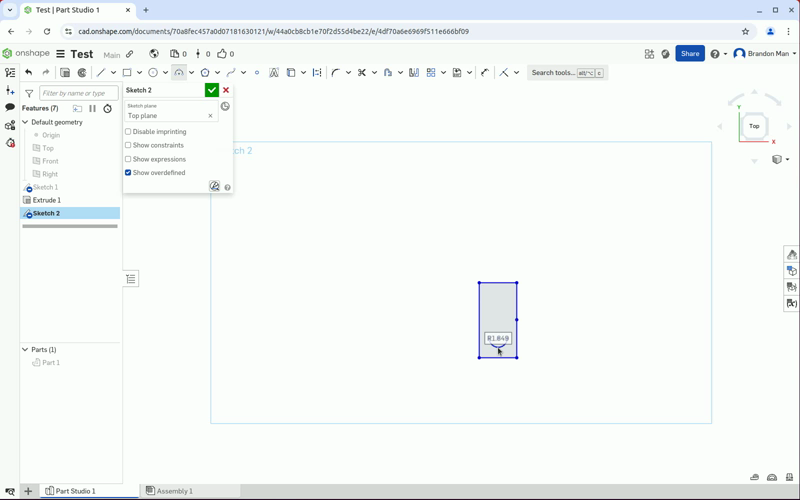
key(l)
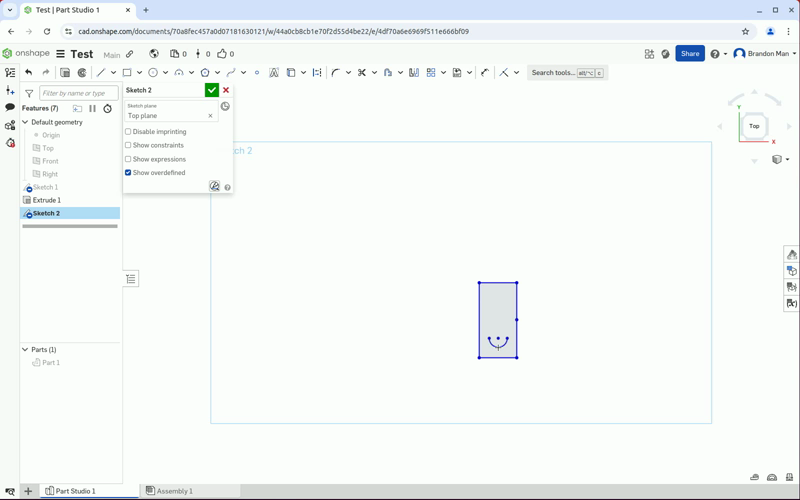
mouse_move(507, 338)
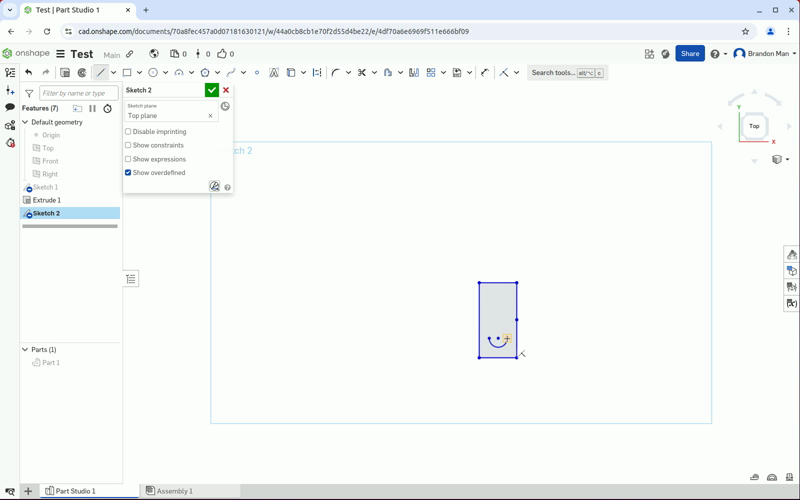
click(507, 338)
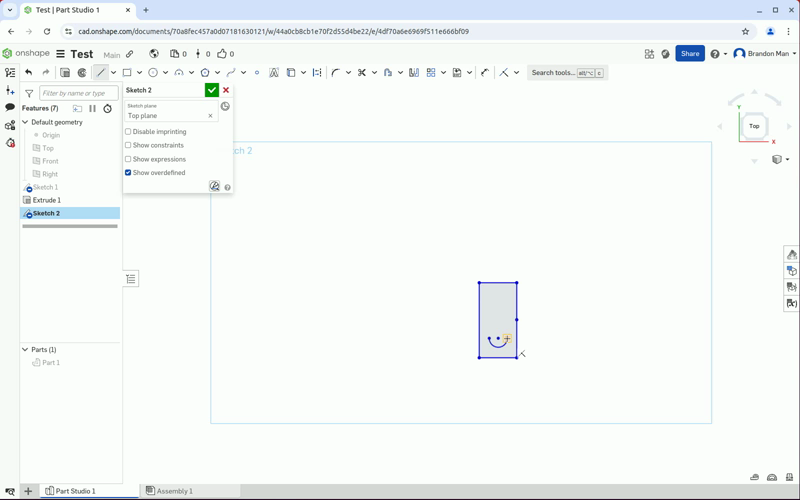
key_down(shift)
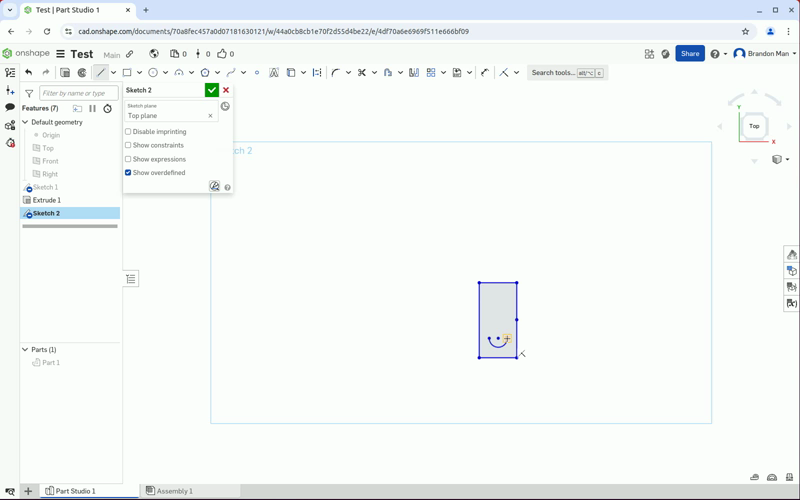
mouse_move(537, 338)
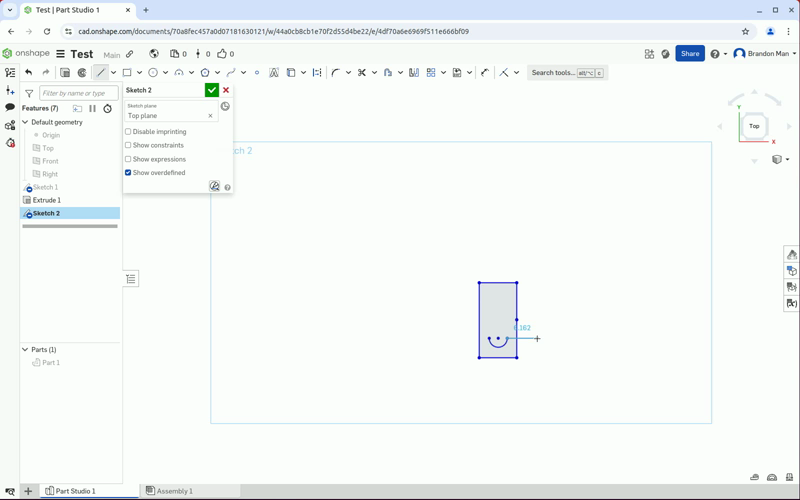
mouse_move(507, 303)
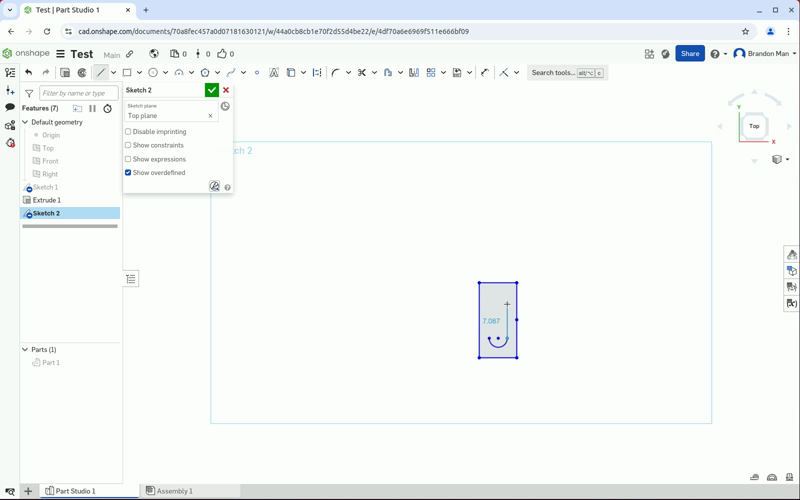
click(507, 303)
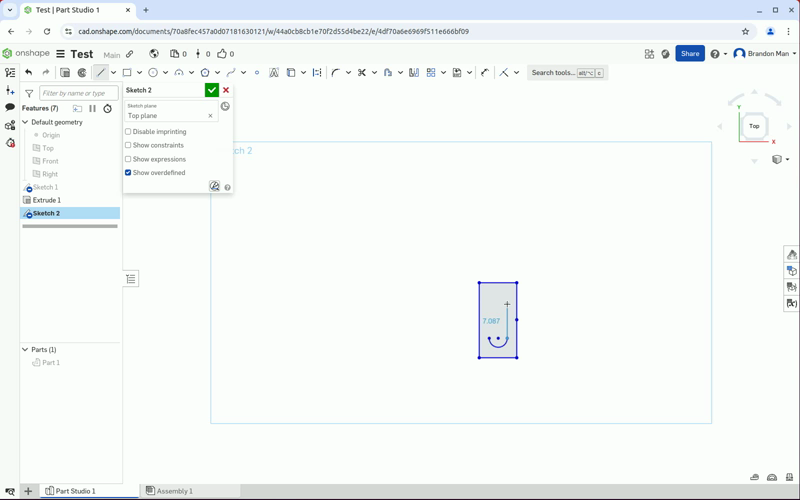
key_up(shift)
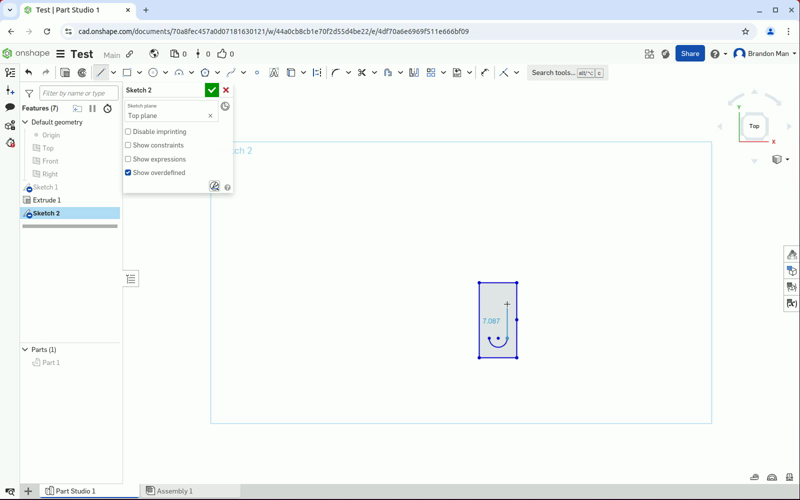
key(esc)
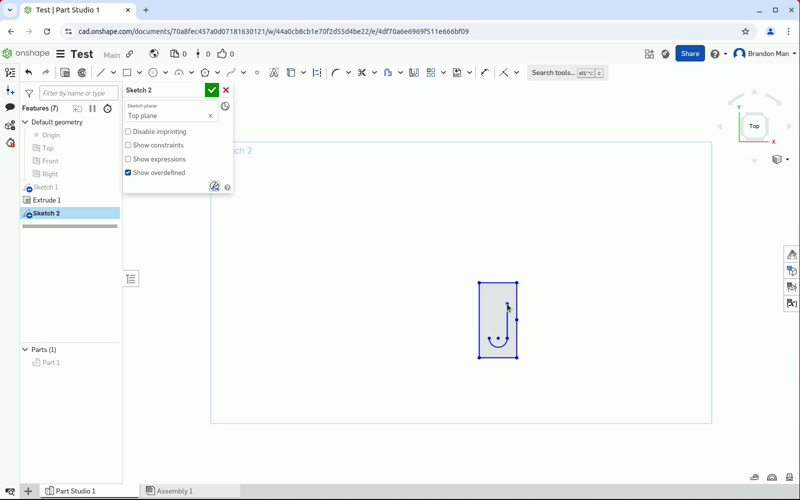
key(a)
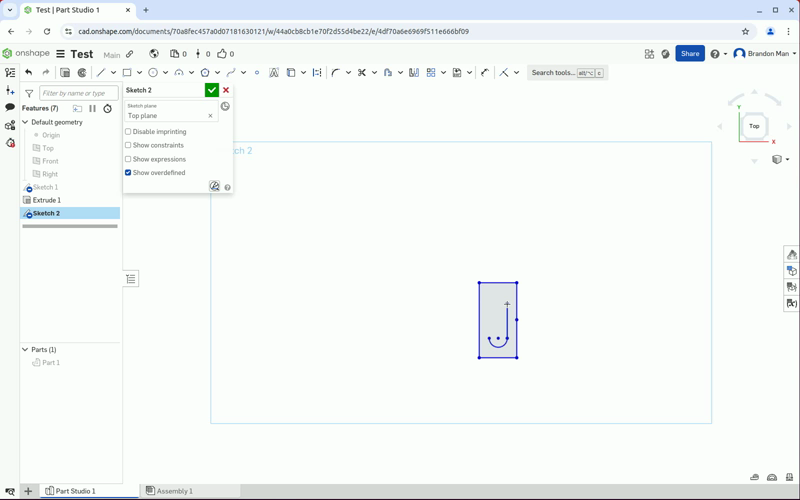
mouse_move(507, 303)
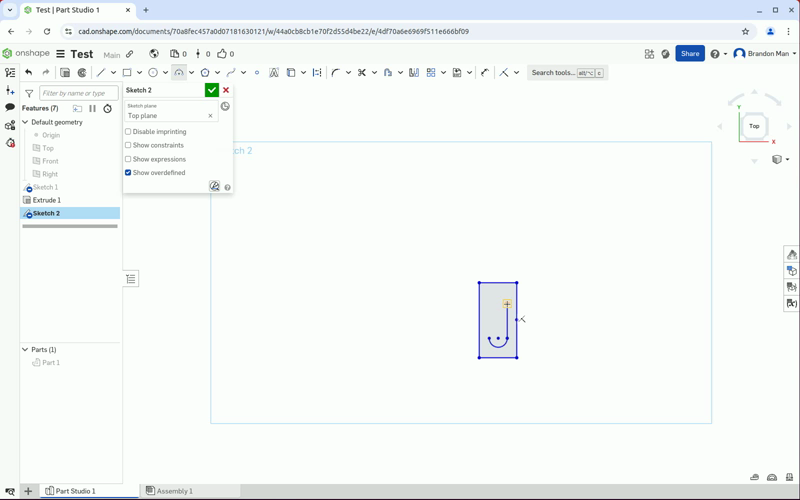
click(507, 303)
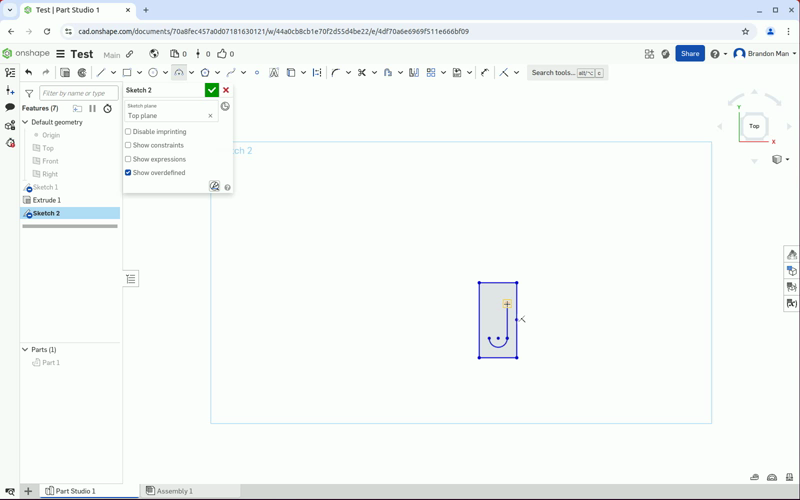
key_down(shift)
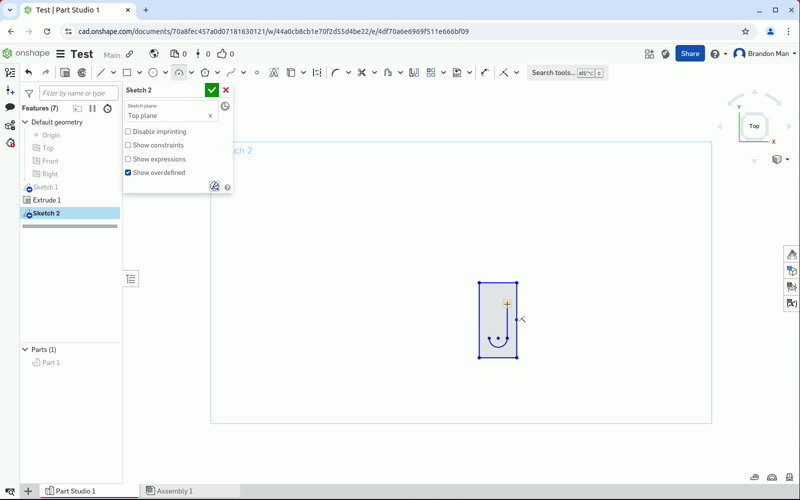
mouse_move(489, 303)
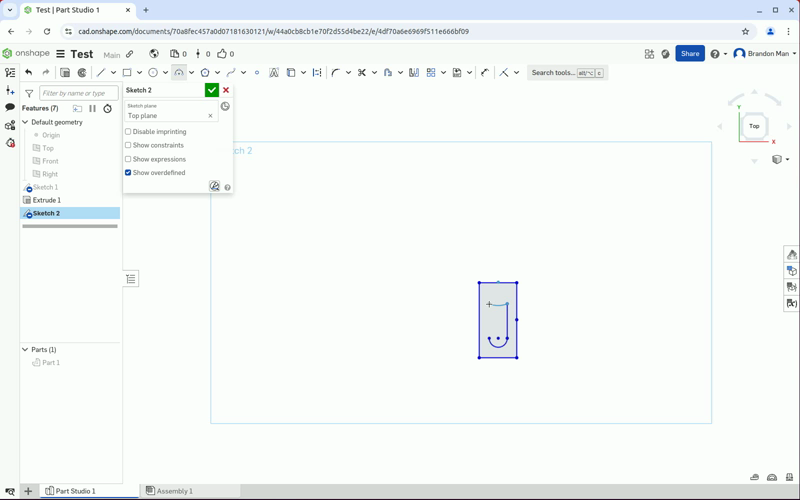
click(489, 303)
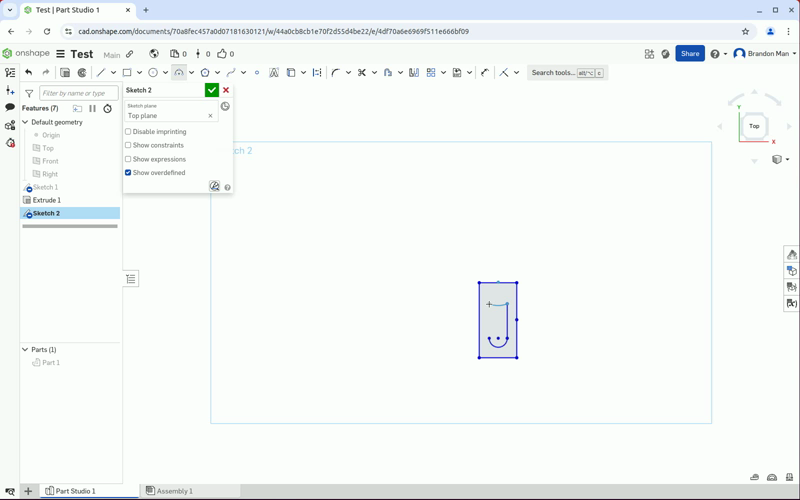
mouse_move(498, 294)
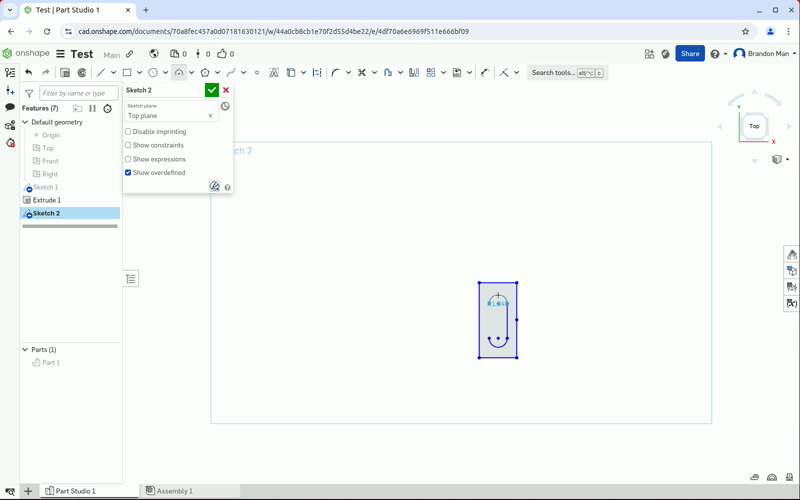
click(498, 294)
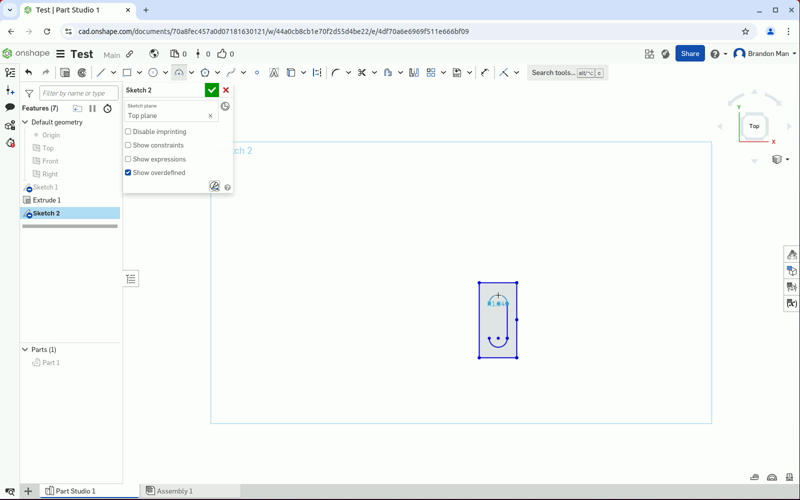
key_up(shift)
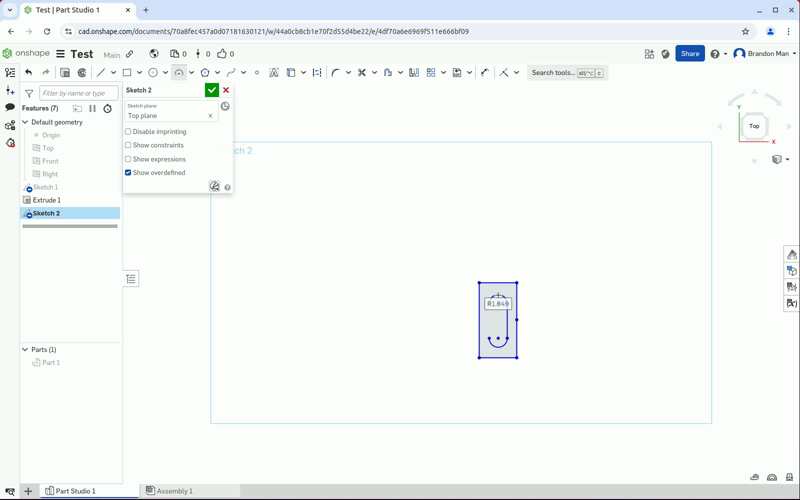
key(esc)
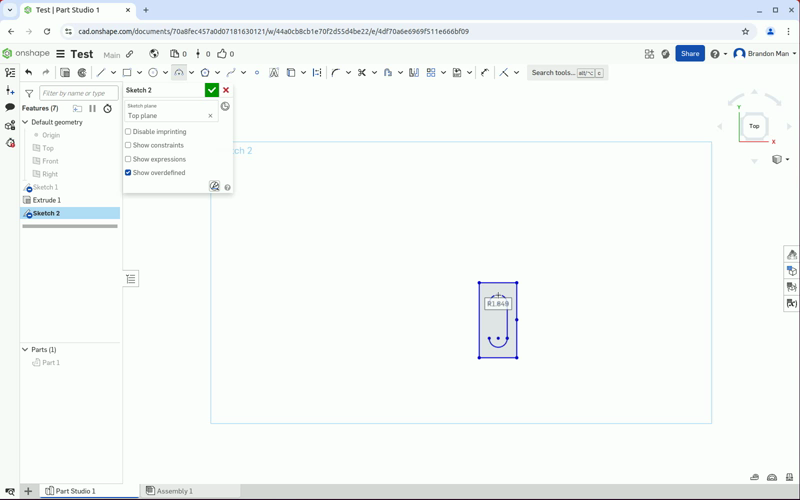
key(l)
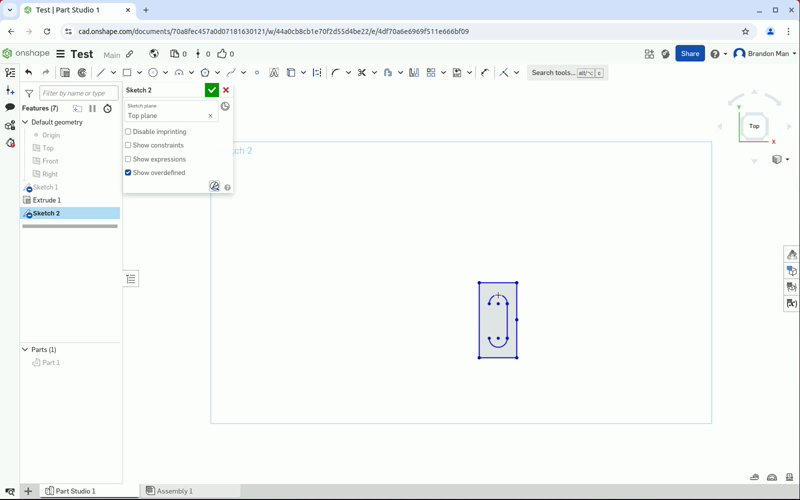
mouse_move(489, 303)
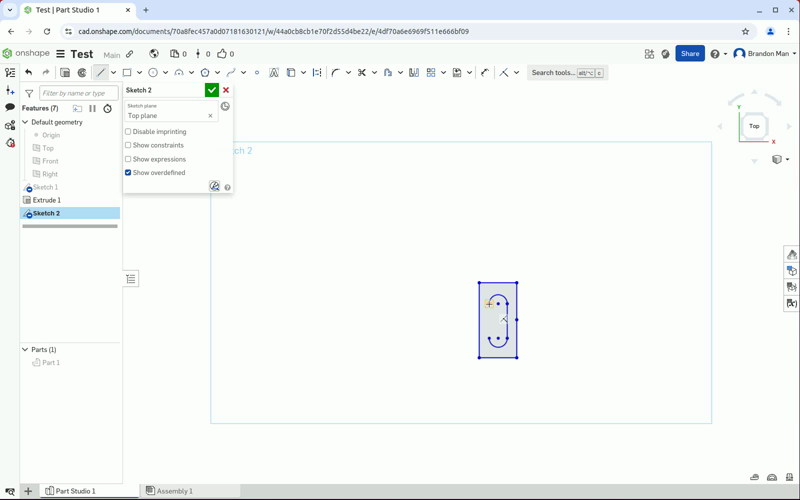
click(489, 303)
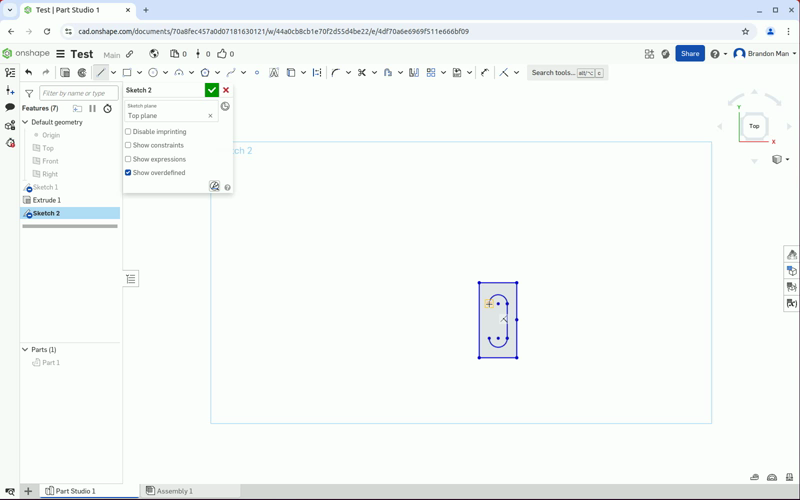
mouse_move(519, 303)
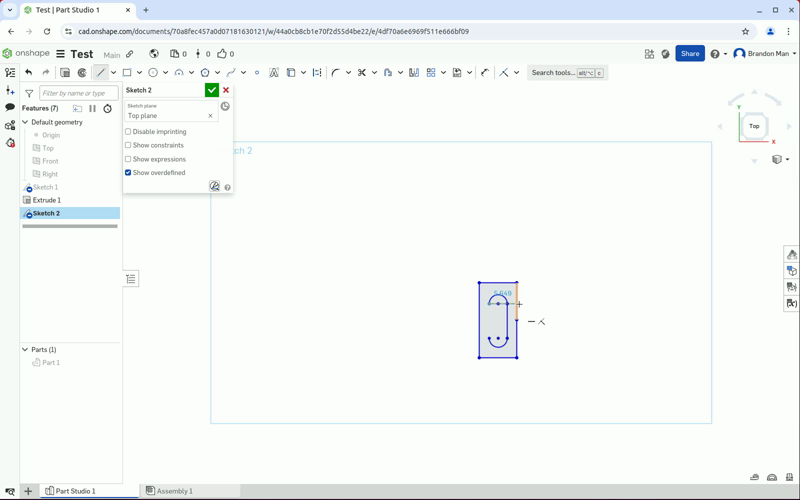
key_down(shift)
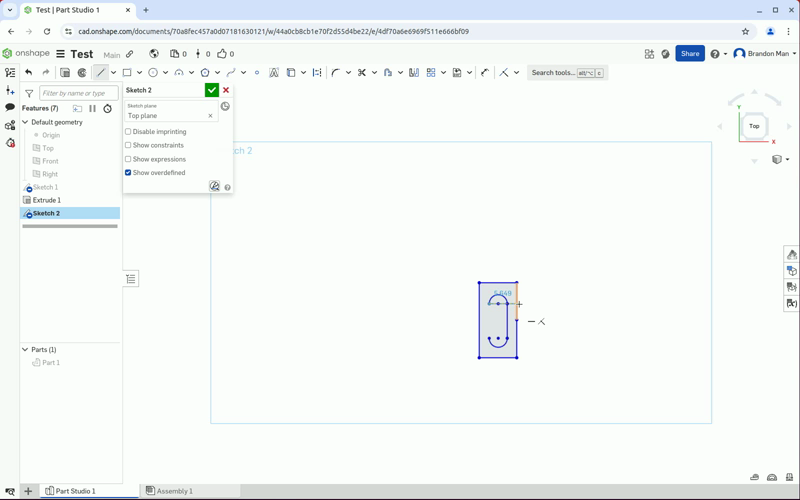
mouse_move(489, 338)
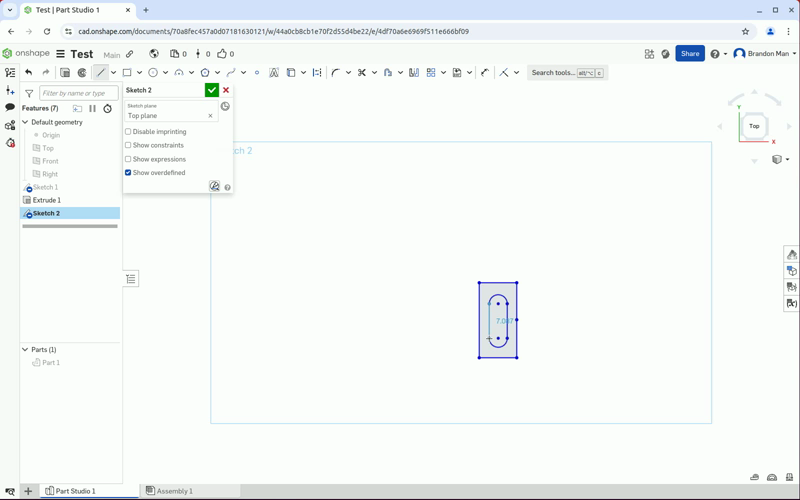
key_up(shift)
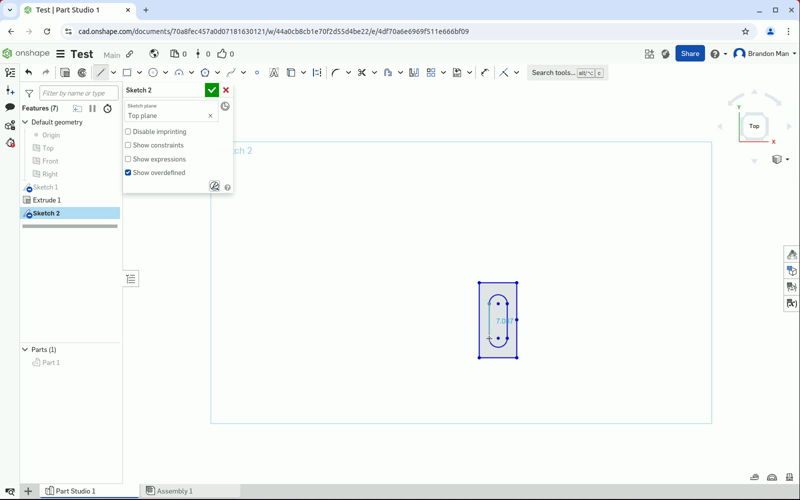
click(489, 338)
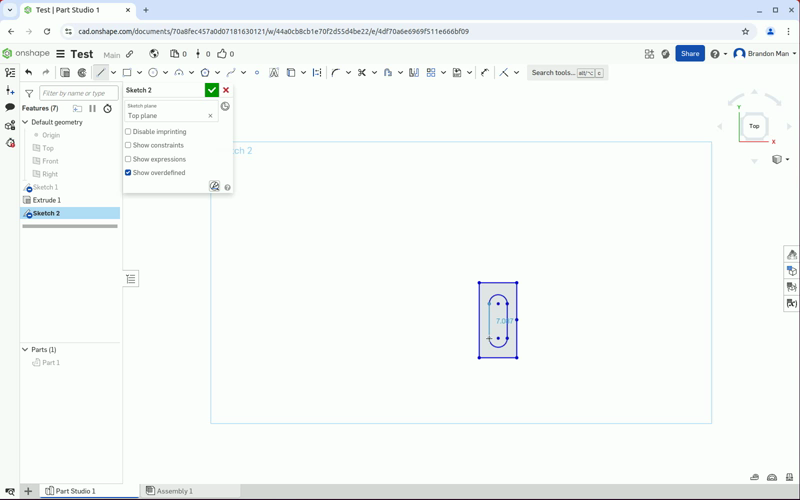
key(esc)
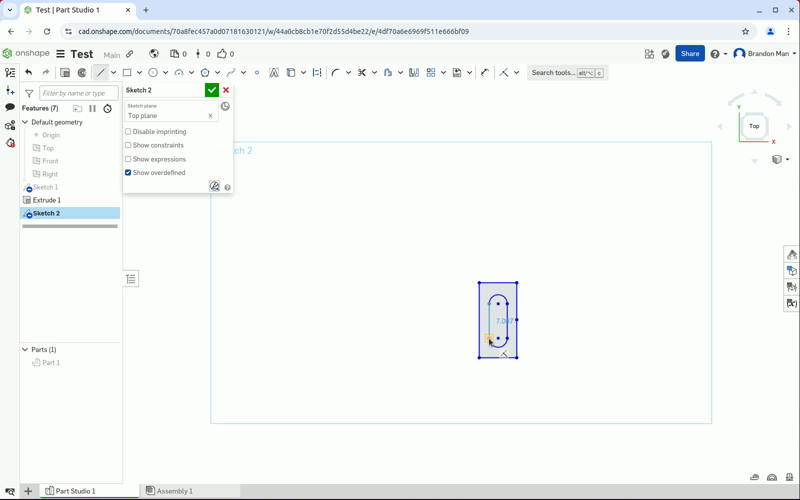
mouse_move(509, 300)
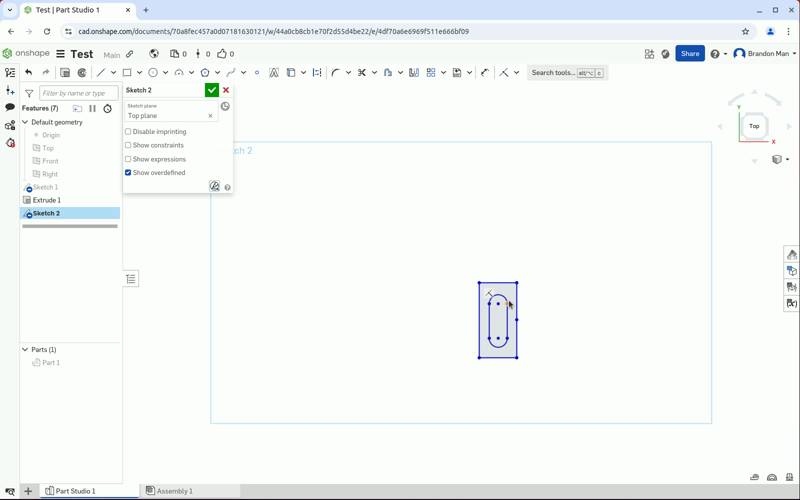
click(509, 300)
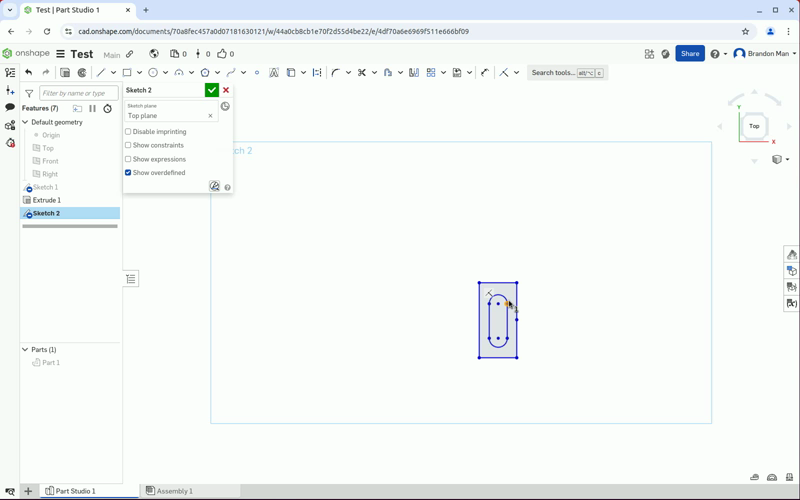
mouse_move(73, 352)
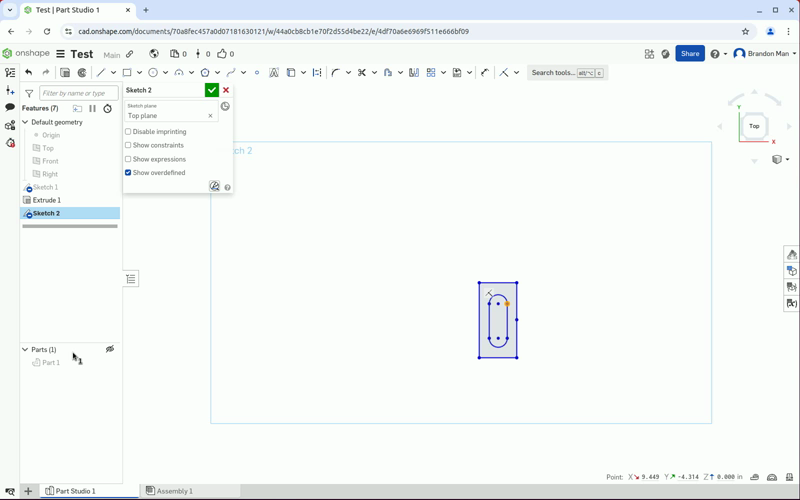
key(shift+y)
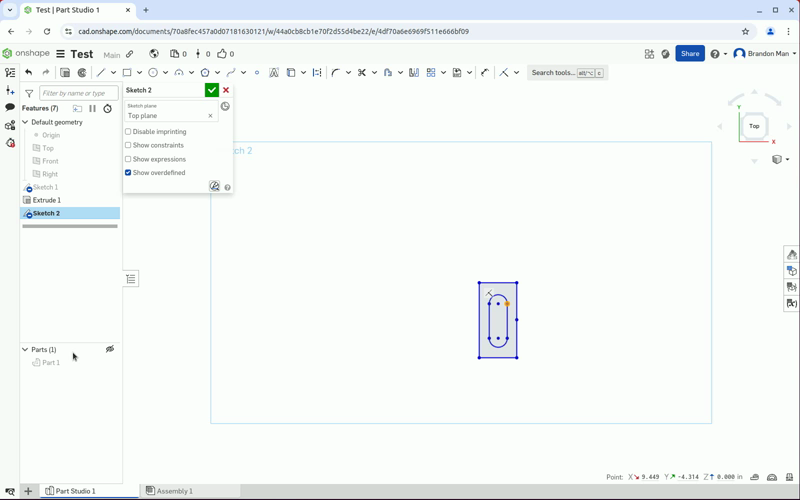
key(shift+e)
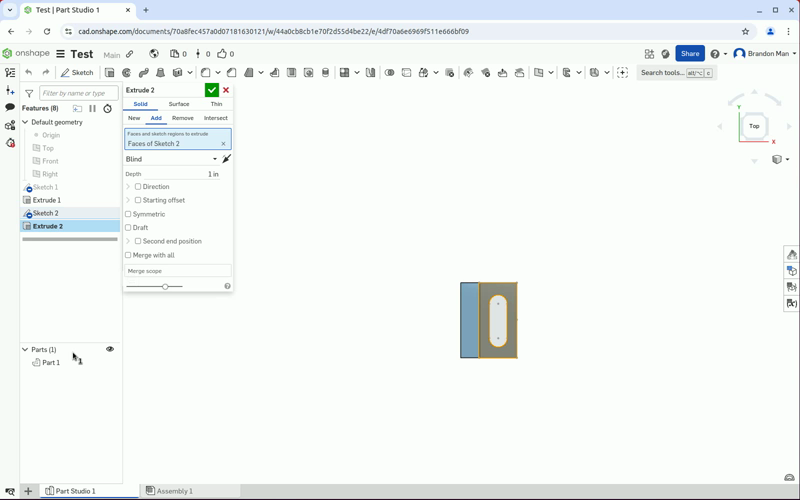
mouse_move(143, 106)
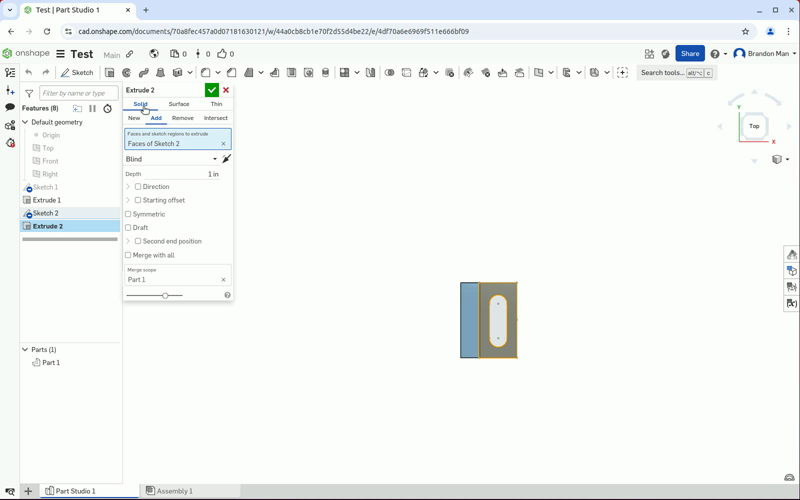
click(143, 106)
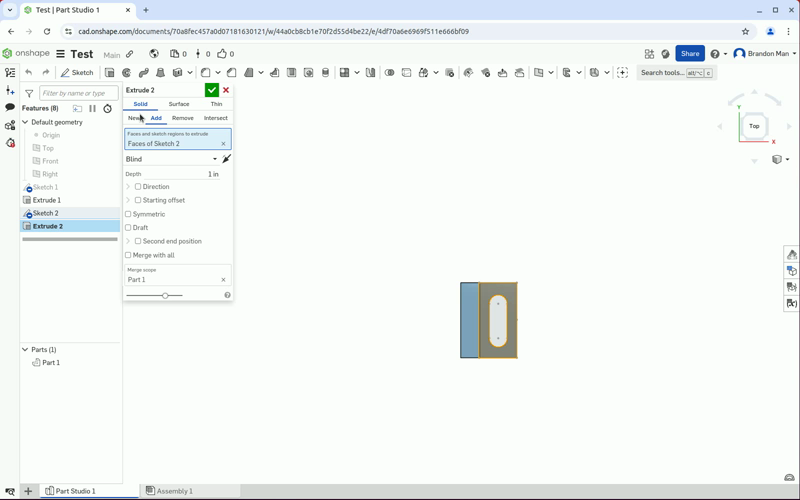
mouse_move(137, 120)
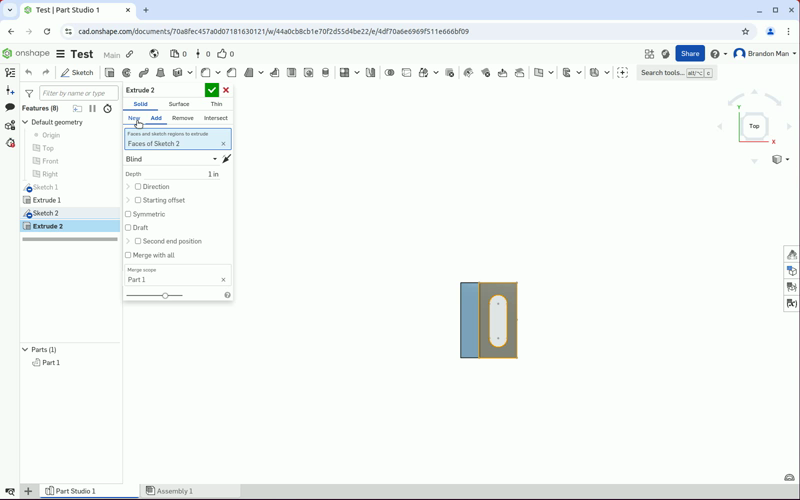
click(137, 120)
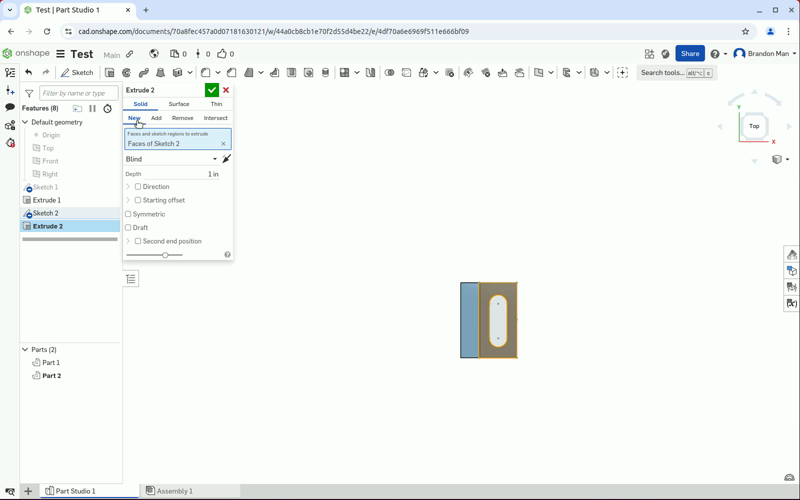
key(tab, 4)
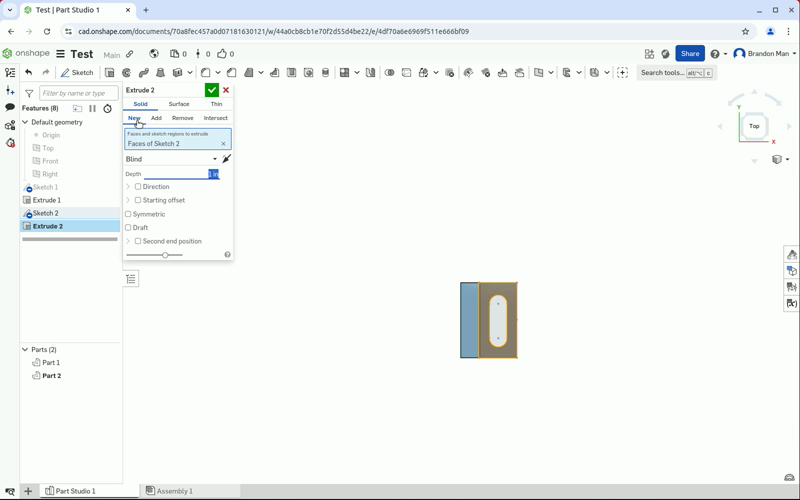
text(3.851)
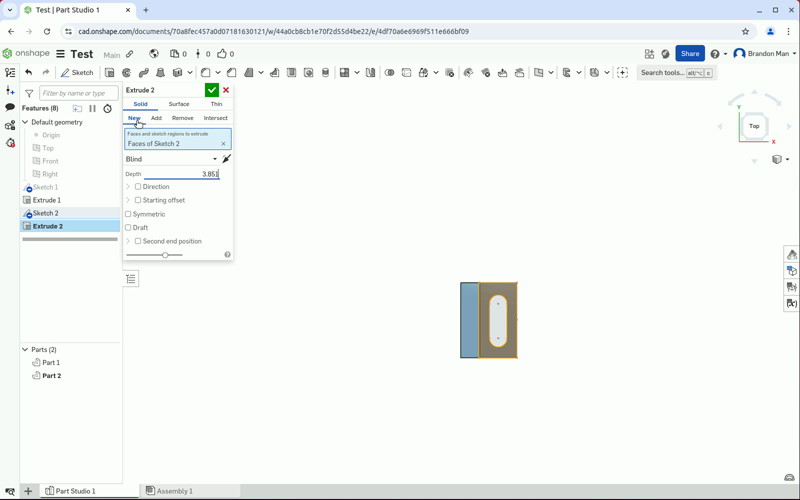
key(enter)
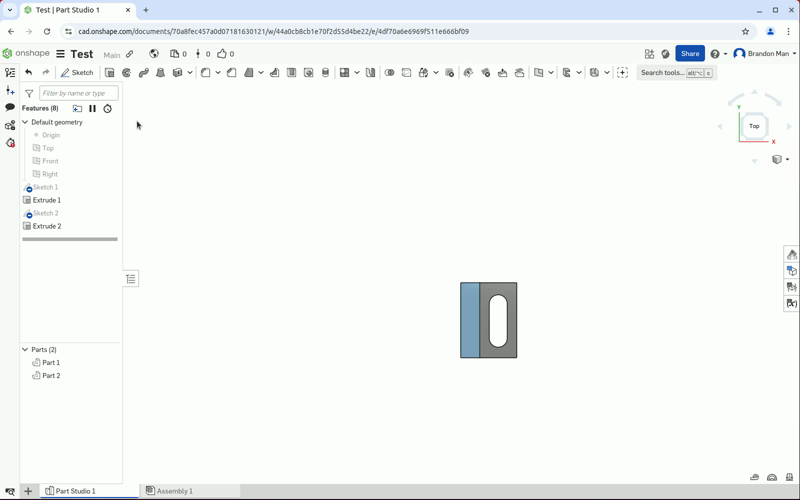
key(shift+h)
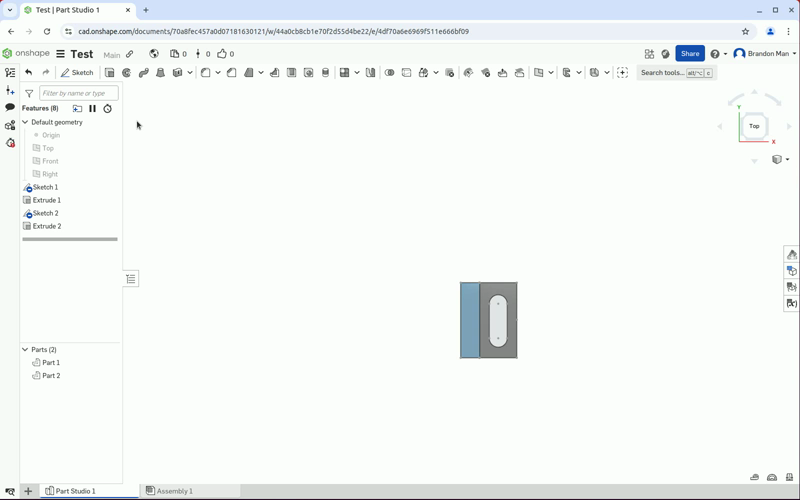
key(shift+h)
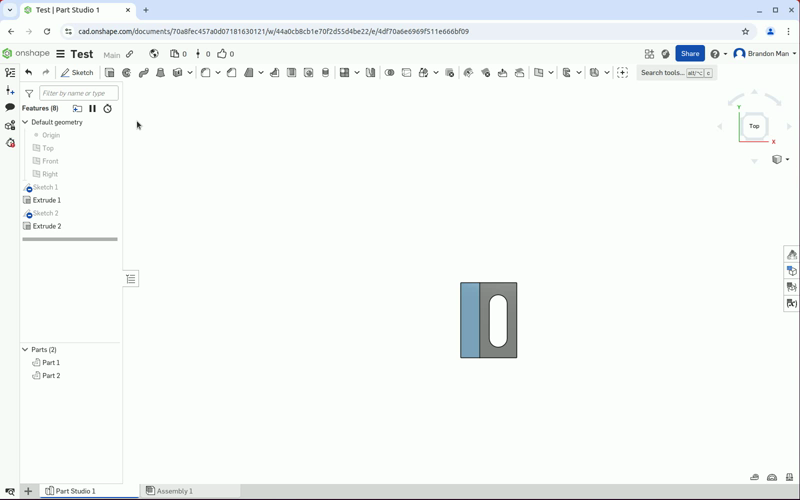
mouse_move(73, 189)
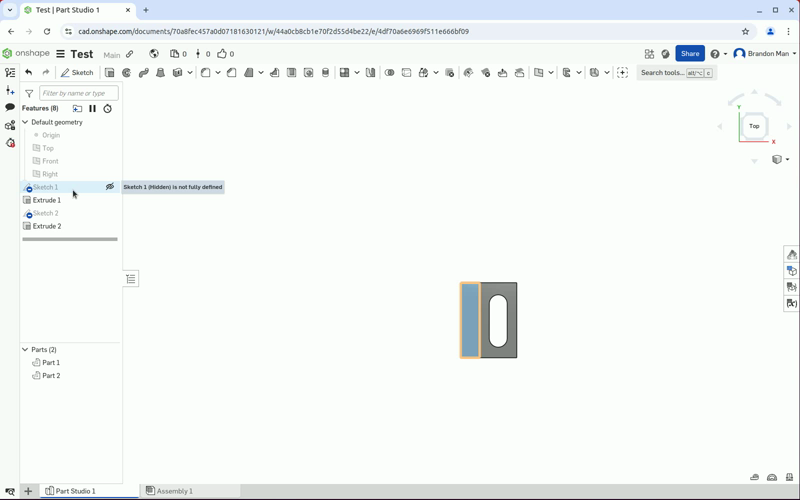
click(73, 189)
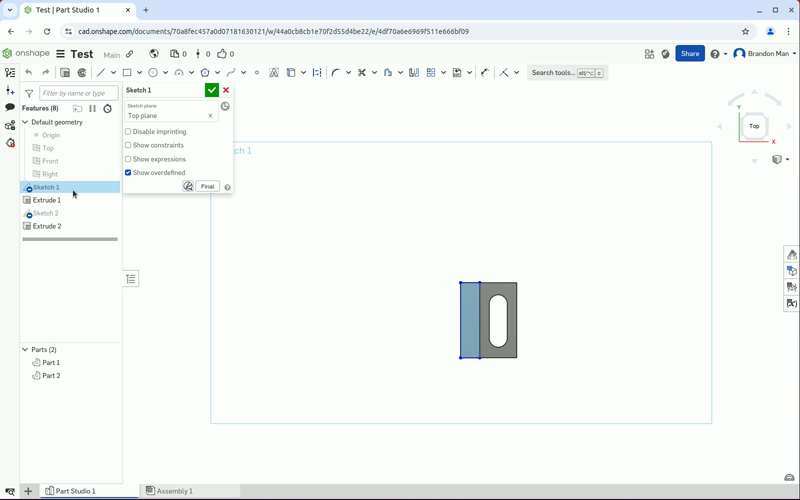
mouse_move(229, 92)
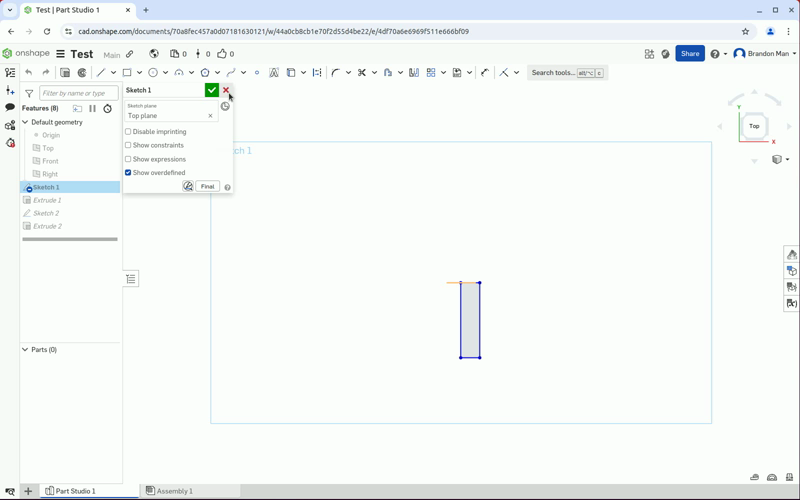
click(229, 92)
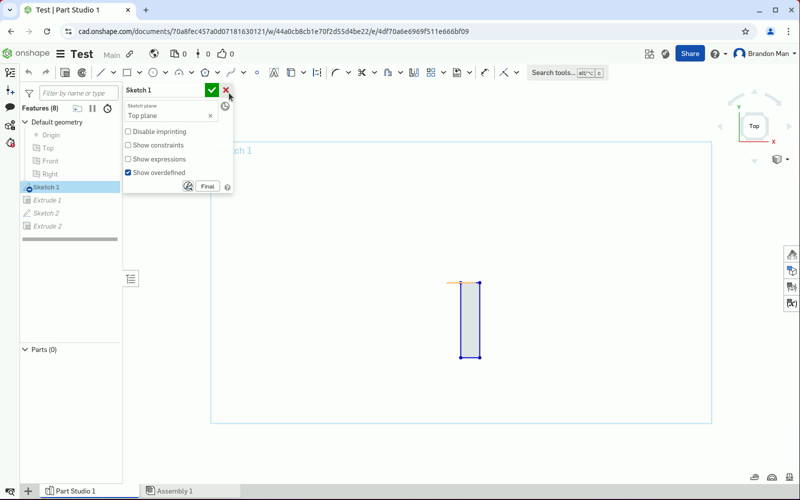
key(shift+s)
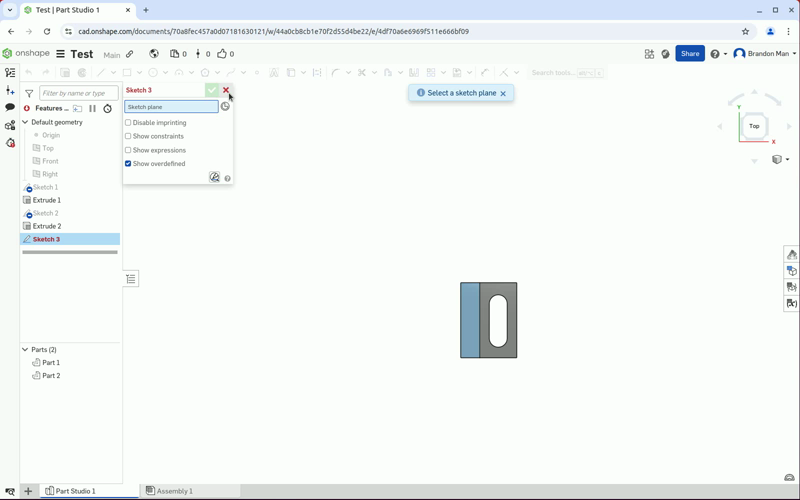
mouse_move(73, 150)
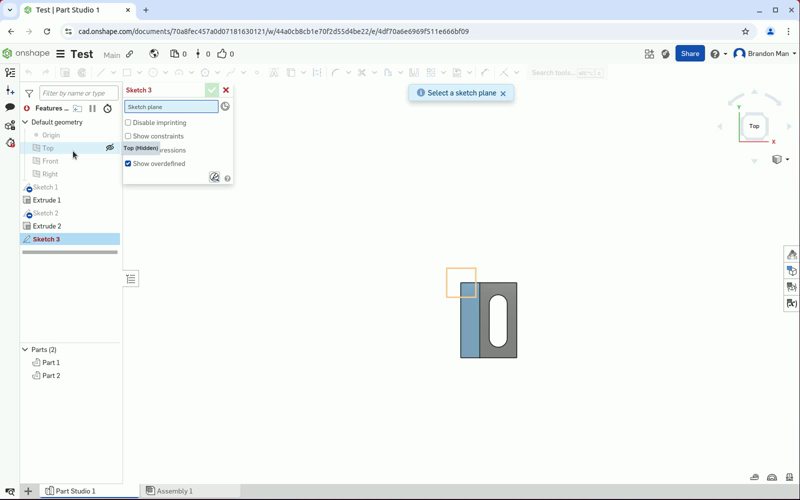
click(73, 150)
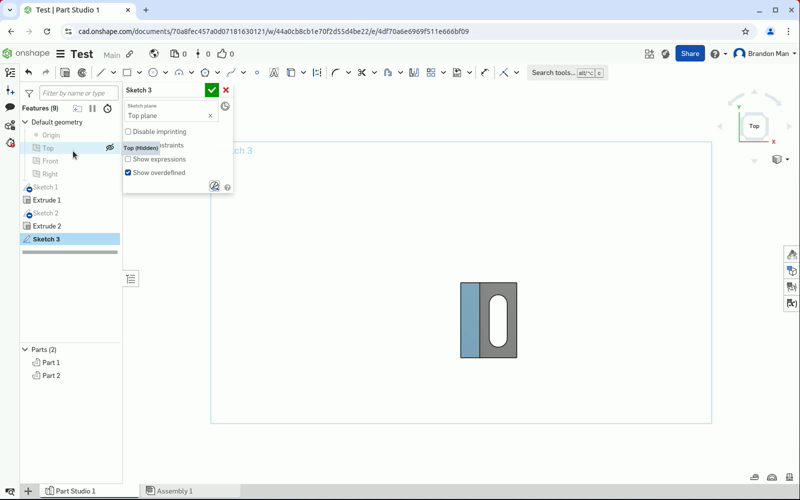
mouse_move(73, 352)
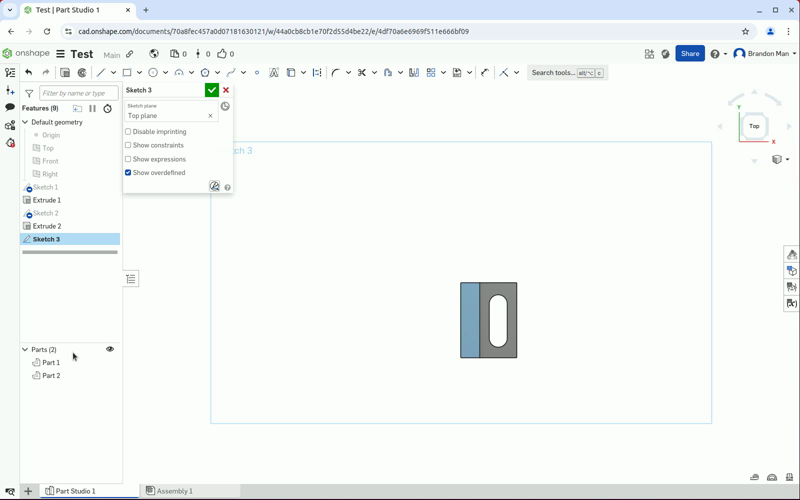
key(y)
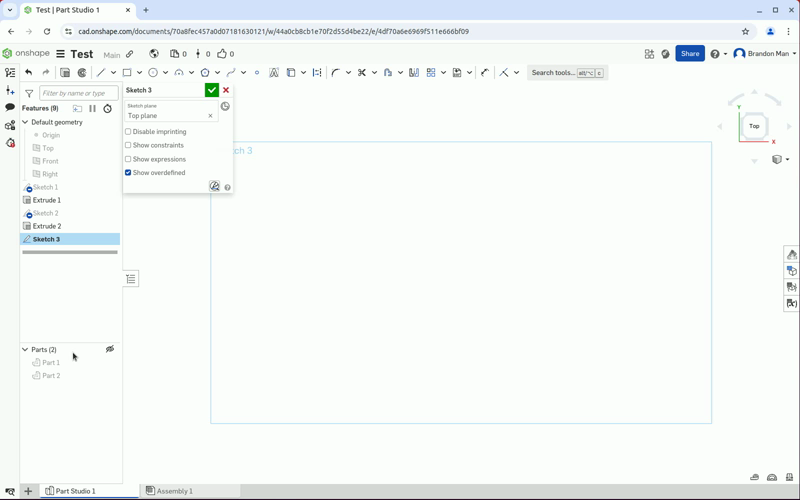
key(l)
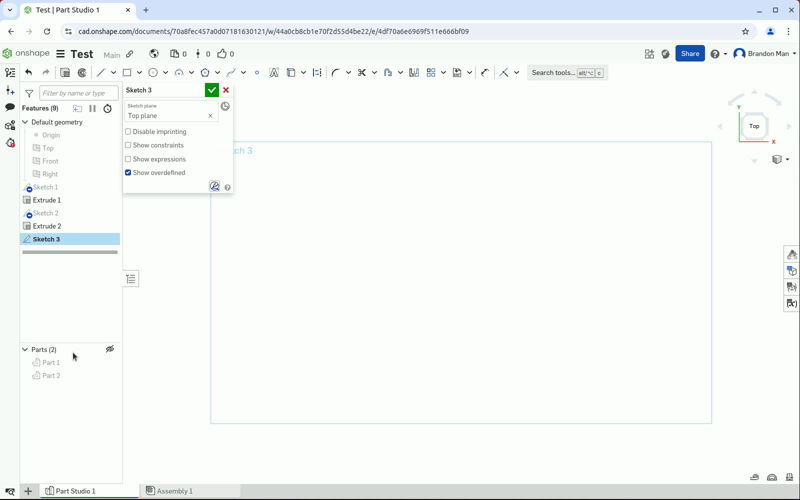
key_down(shift)
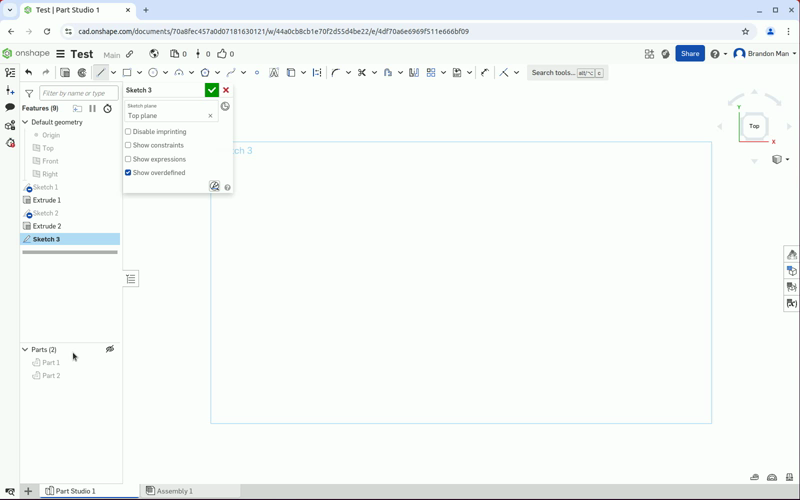
mouse_move(516, 320)
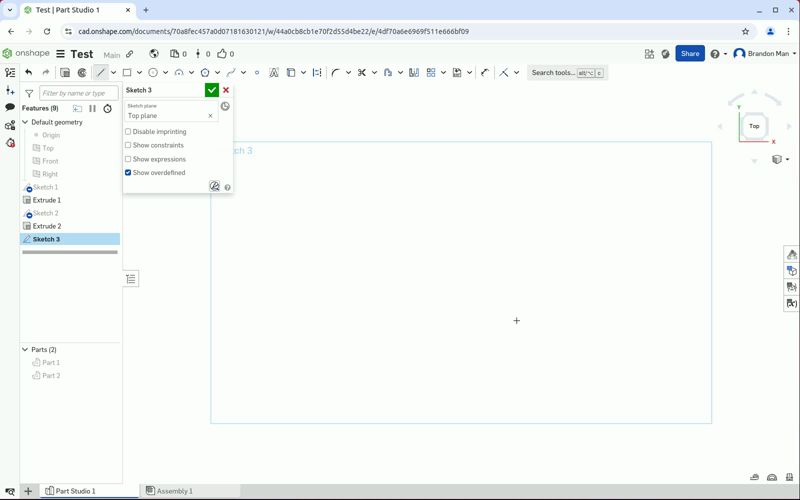
click(516, 320)
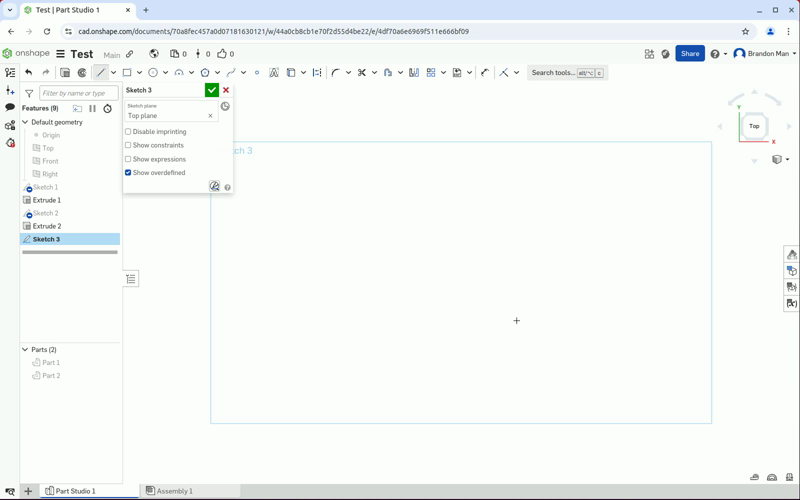
key_up(shift)
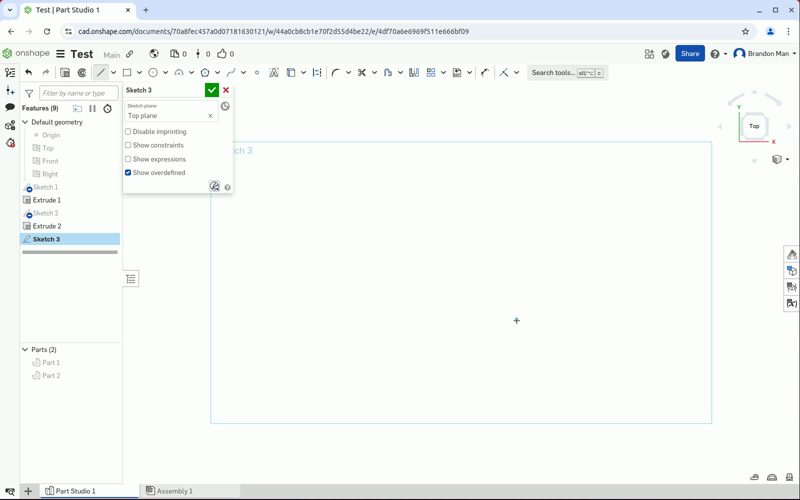
key_down(shift)
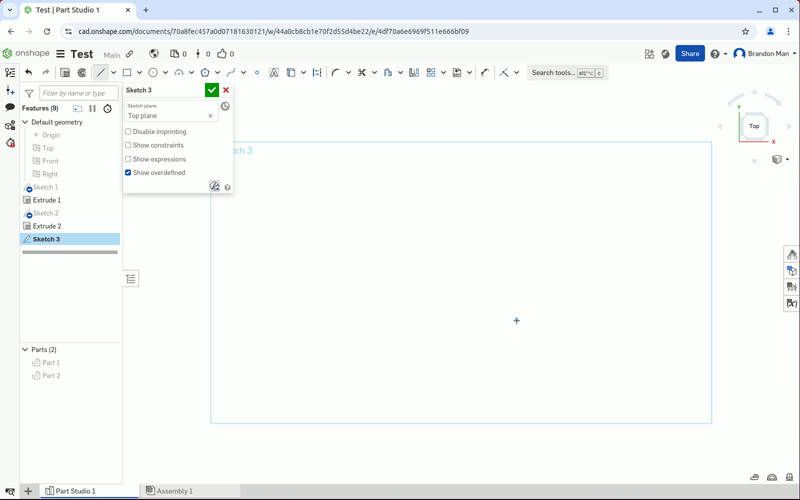
mouse_move(546, 320)
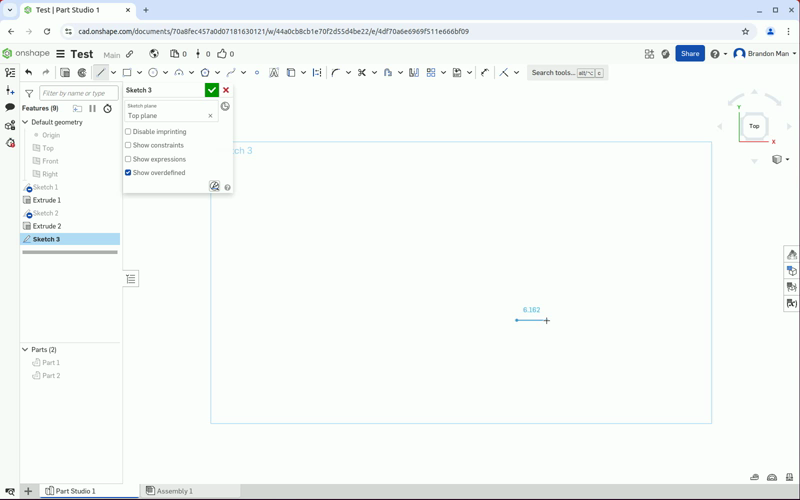
mouse_move(573, 320)
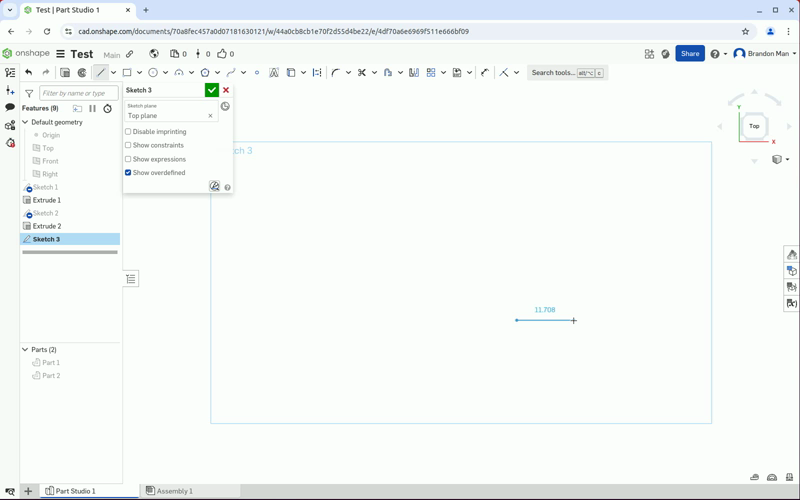
click(573, 320)
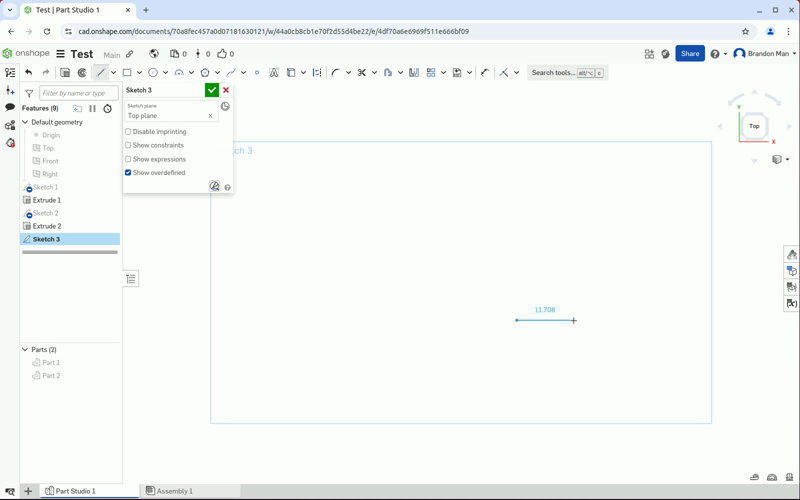
key_up(shift)
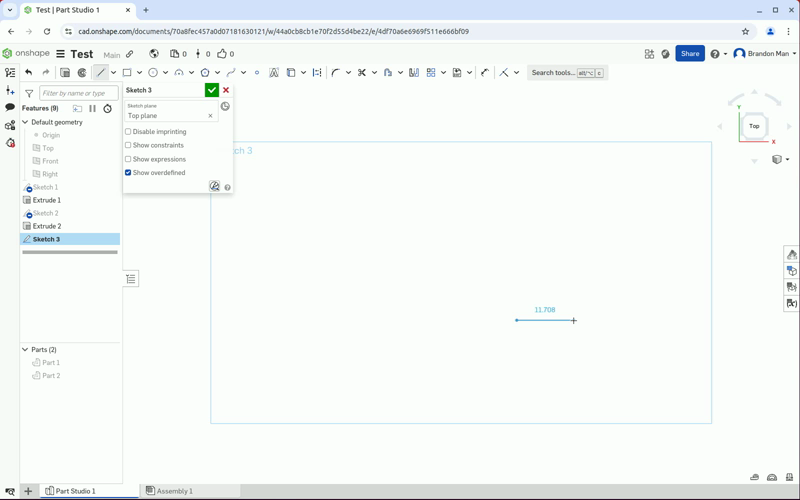
key_down(shift)
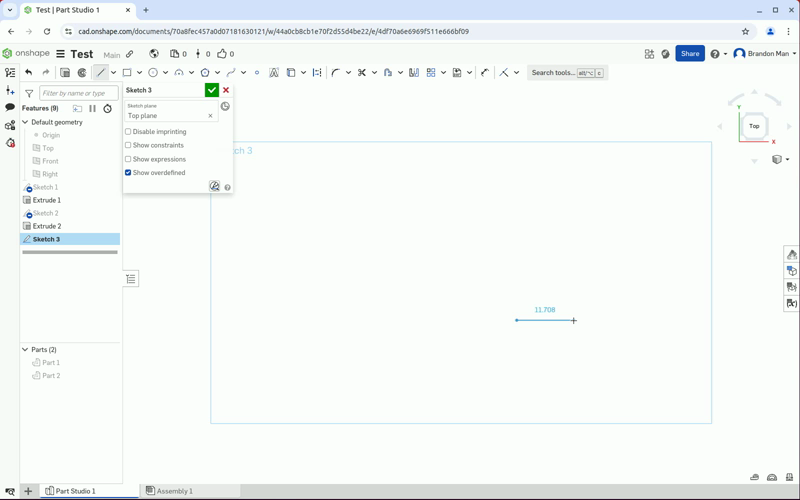
mouse_move(589, 320)
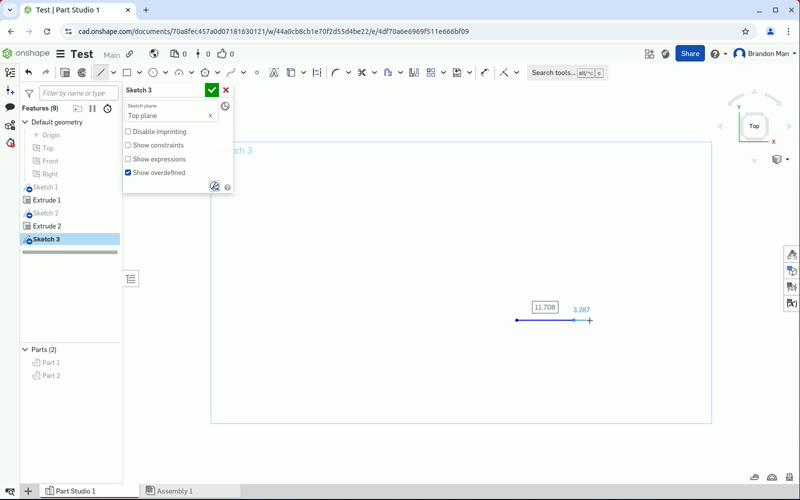
mouse_move(573, 282)
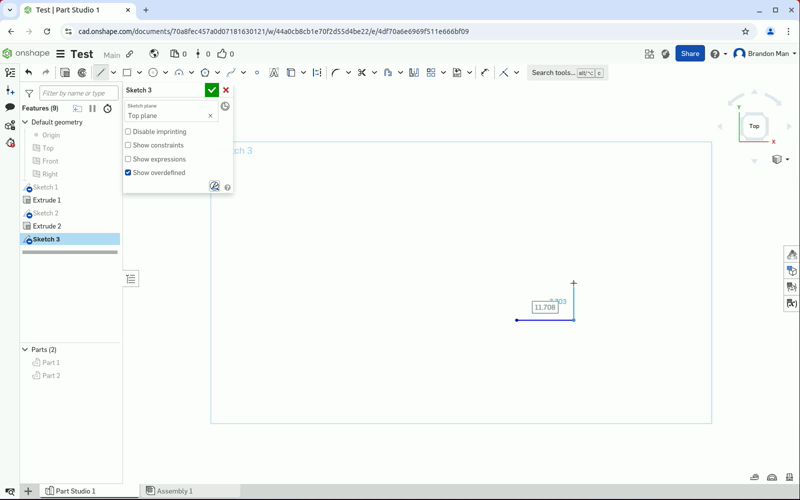
click(573, 282)
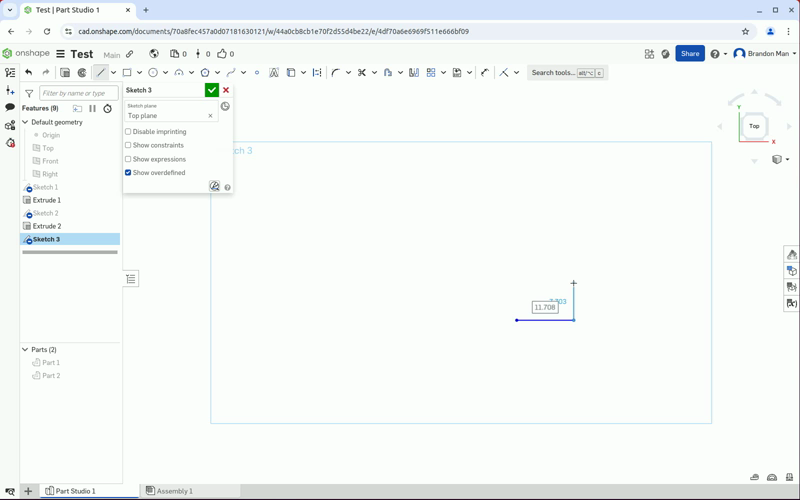
key_up(shift)
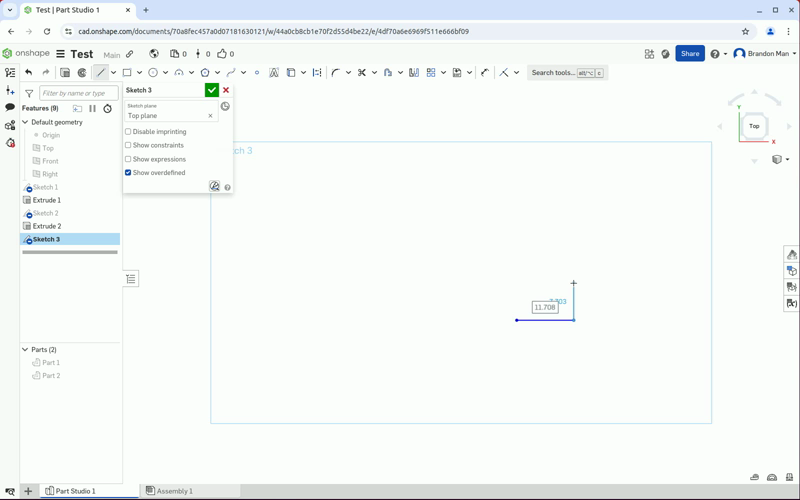
key_down(shift)
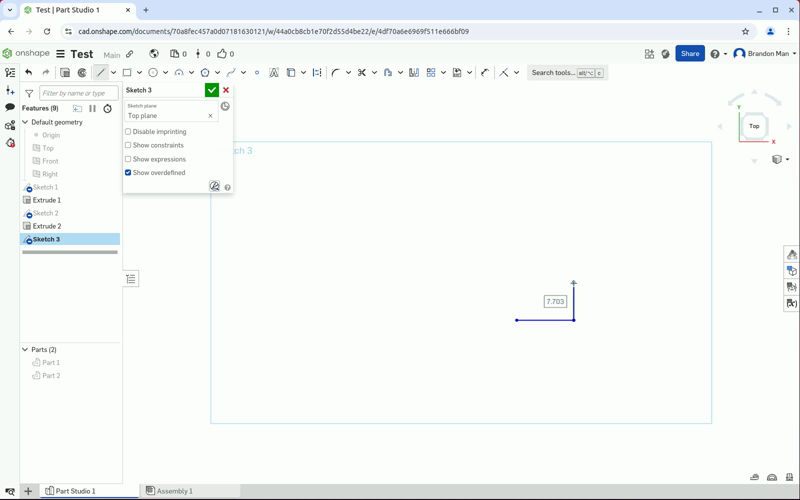
mouse_move(589, 282)
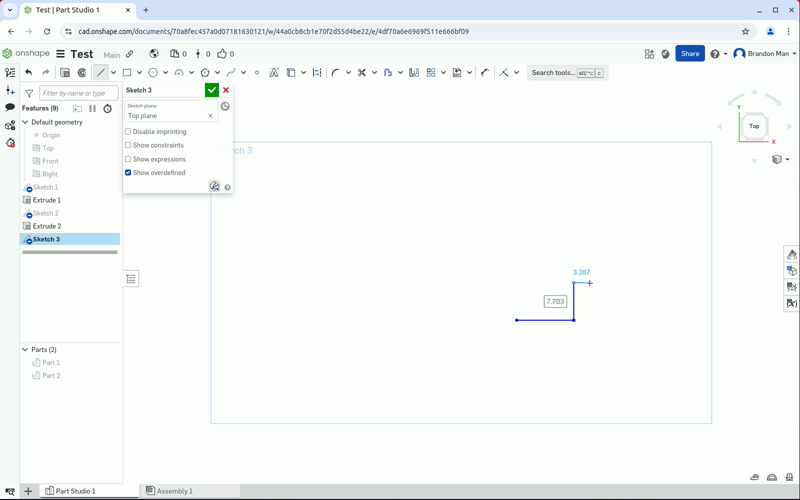
mouse_move(516, 282)
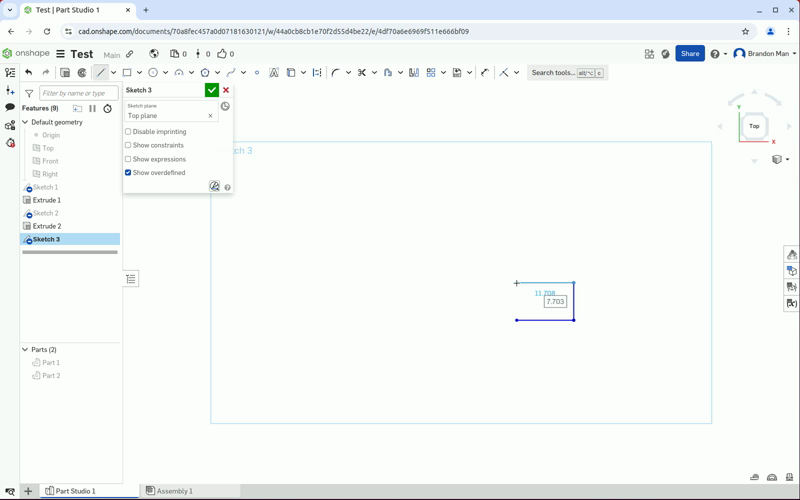
click(516, 282)
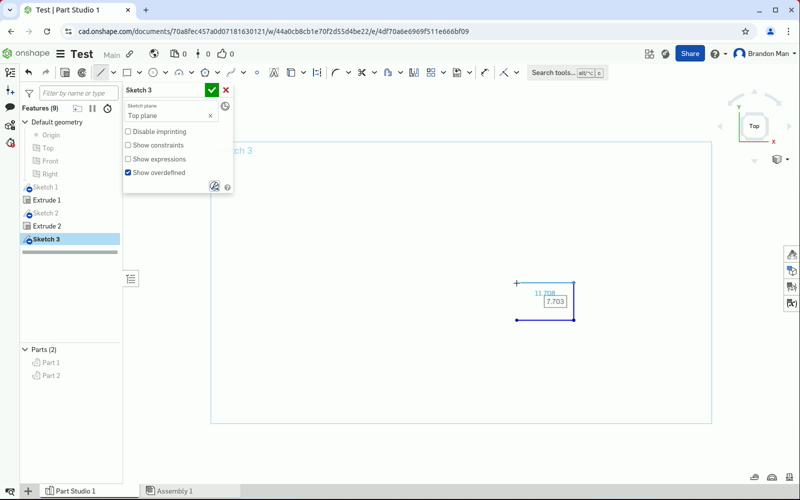
key_up(shift)
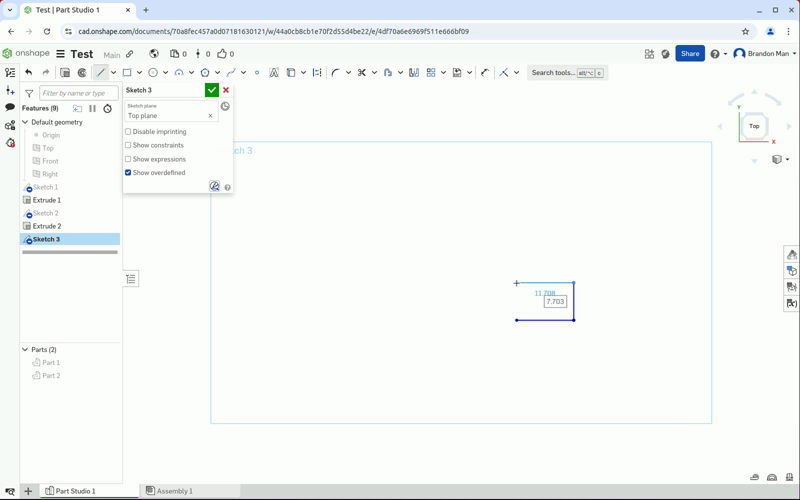
mouse_move(546, 282)
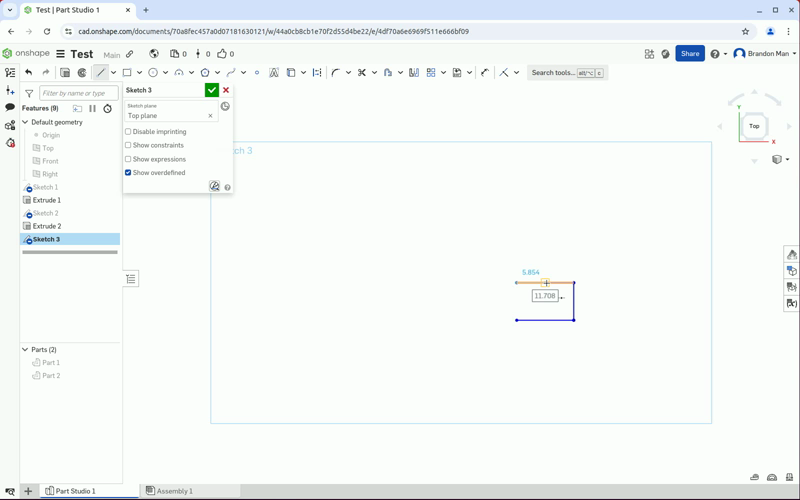
key_down(shift)
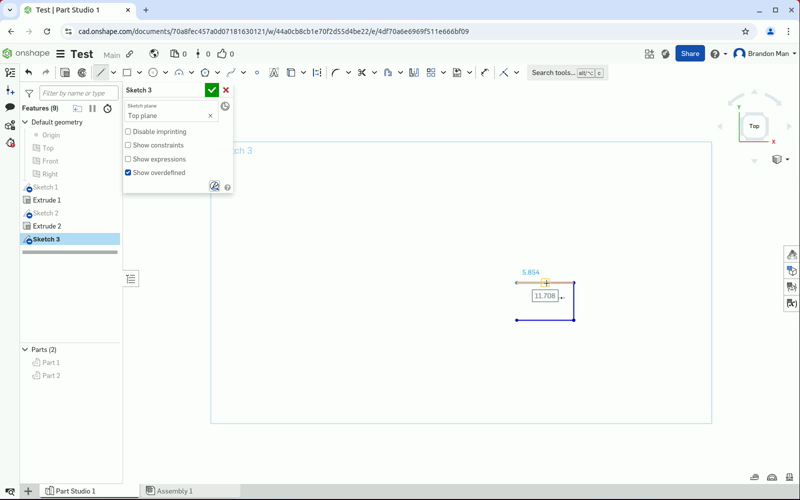
mouse_move(516, 320)
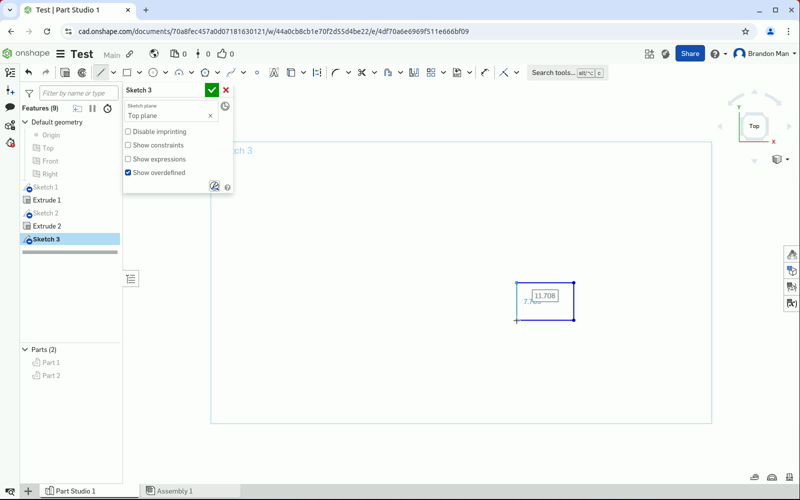
key_up(shift)
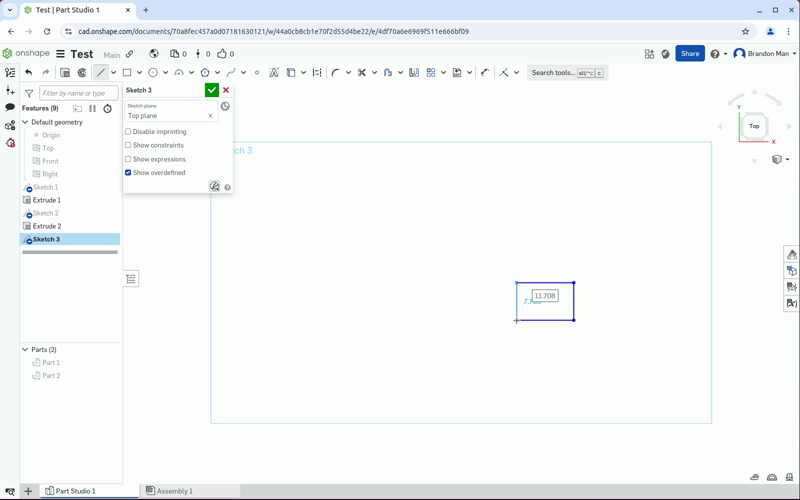
click(516, 320)
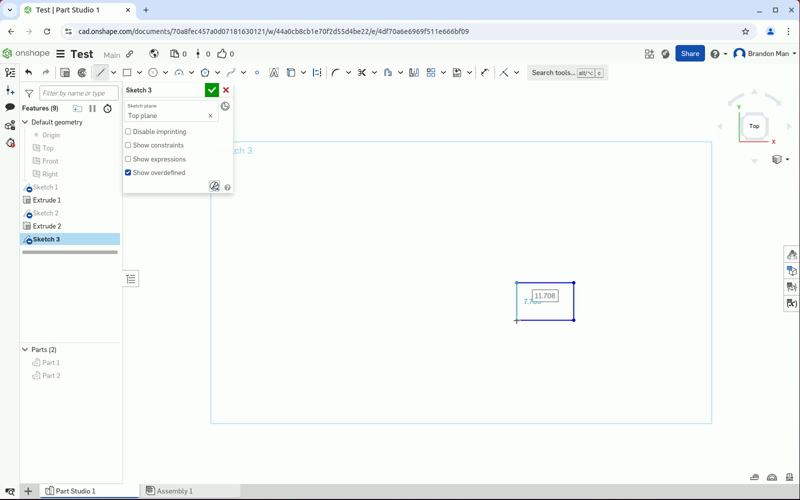
key(esc)
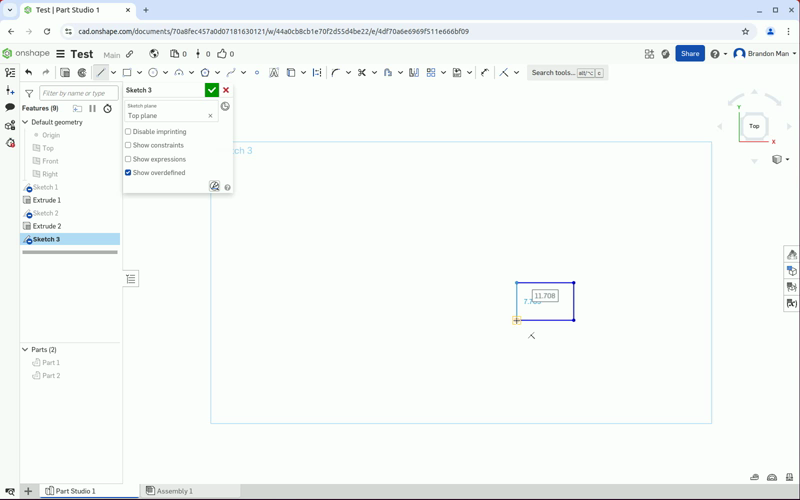
mouse_move(551, 288)
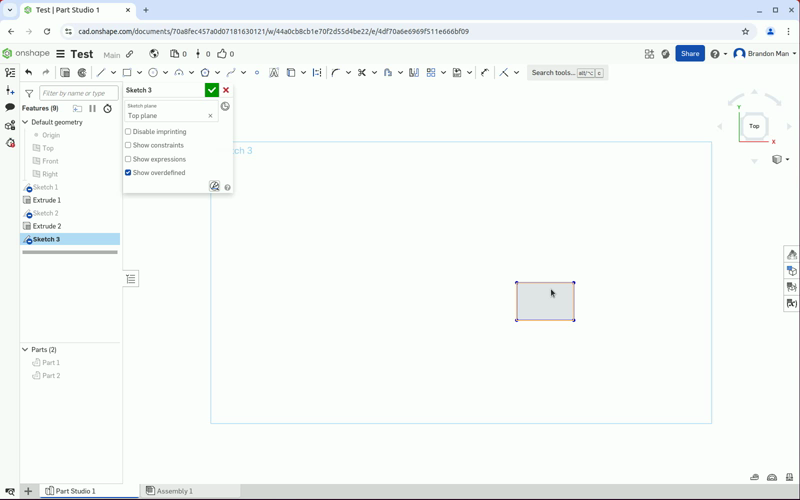
click(551, 288)
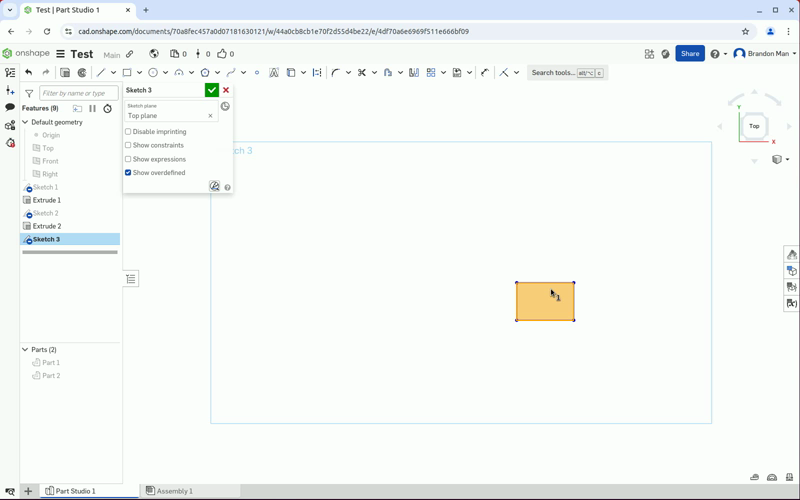
mouse_move(73, 352)
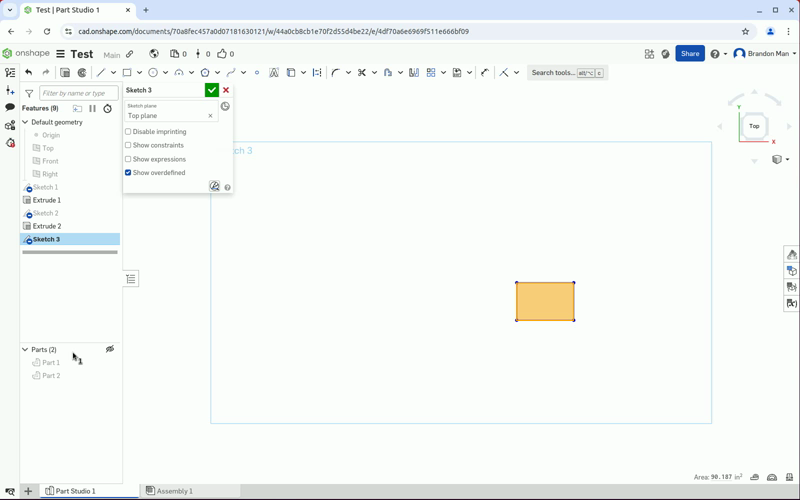
key(shift+y)
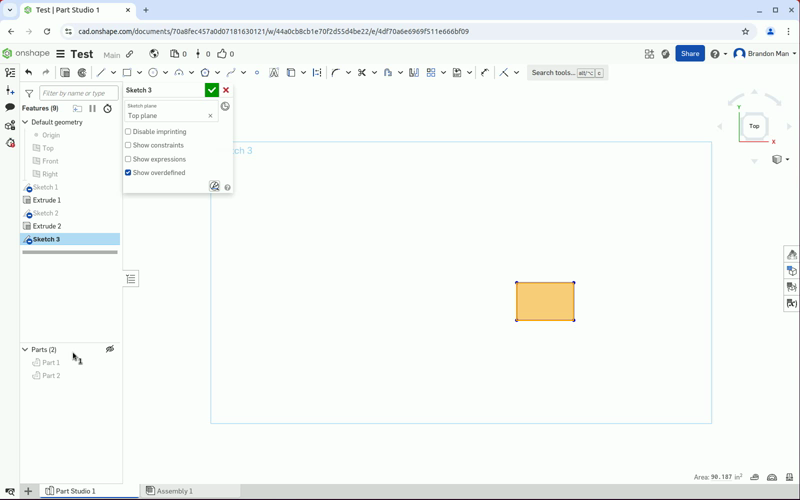
key(shift+e)
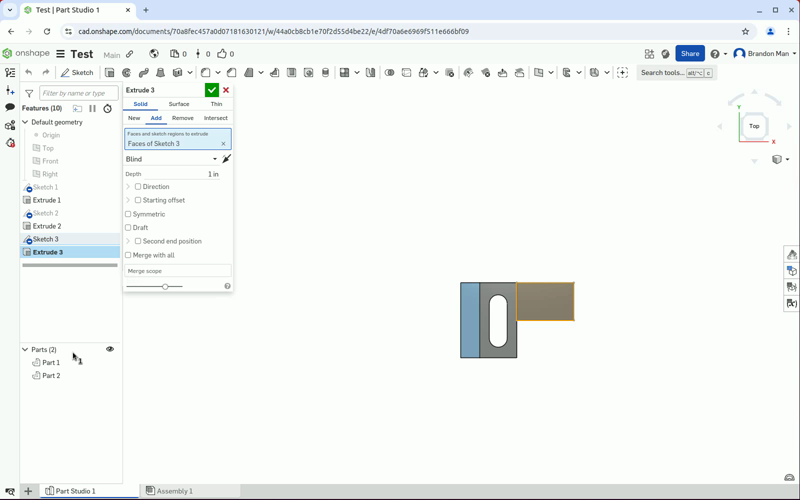
mouse_move(143, 106)
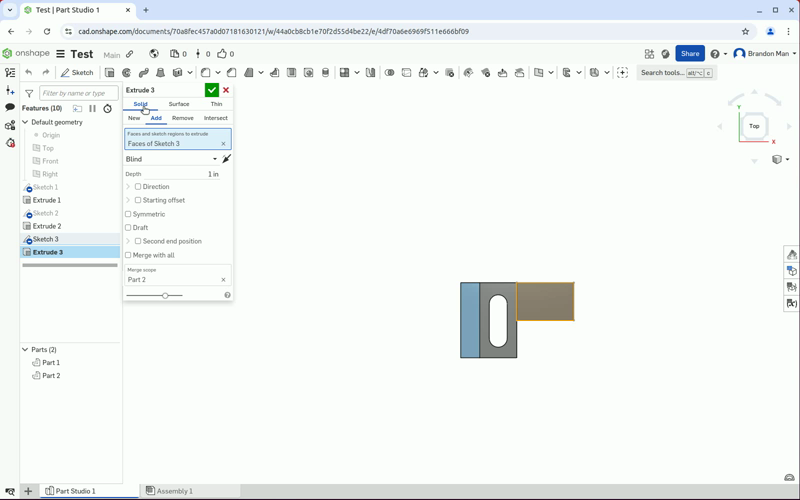
click(143, 106)
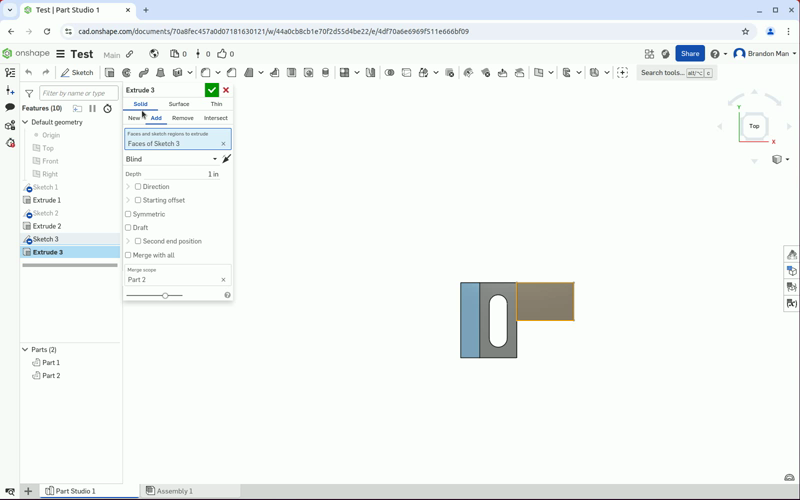
mouse_move(137, 120)
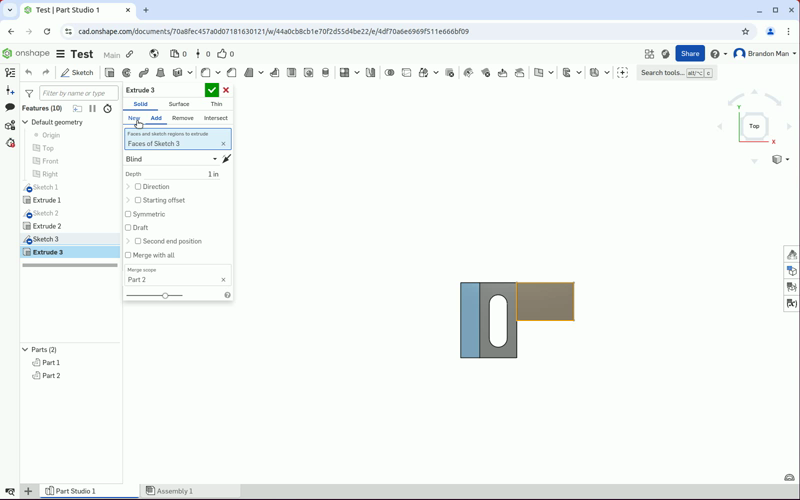
click(137, 120)
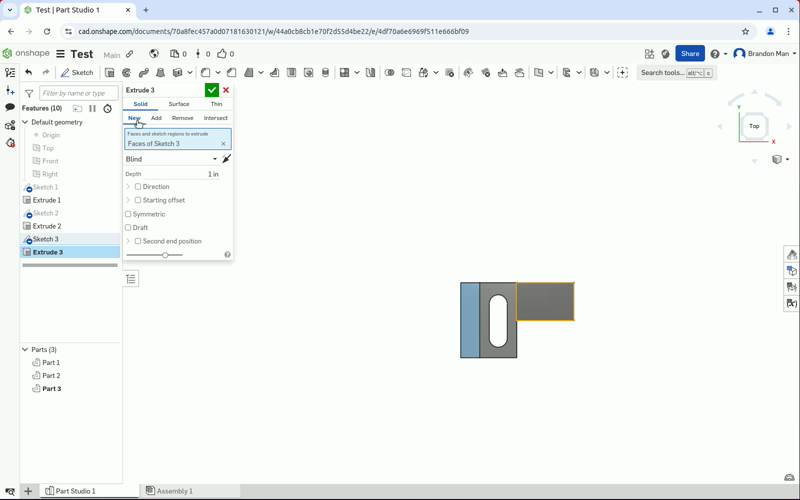
key(tab, 4)
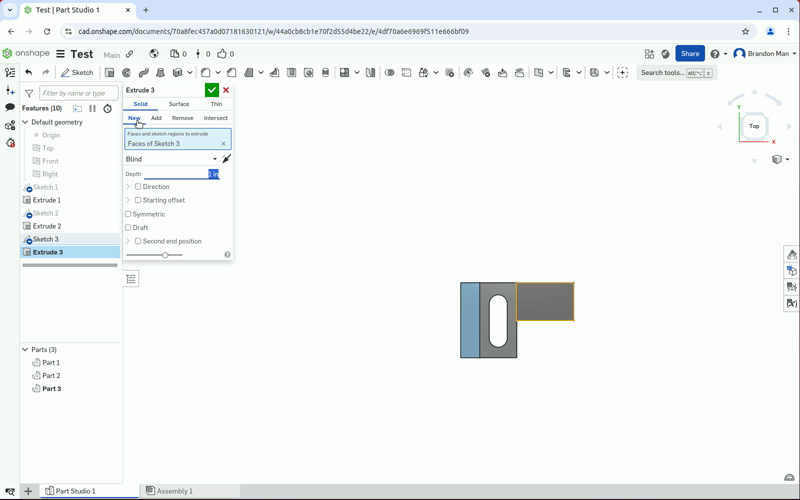
text(15.405)
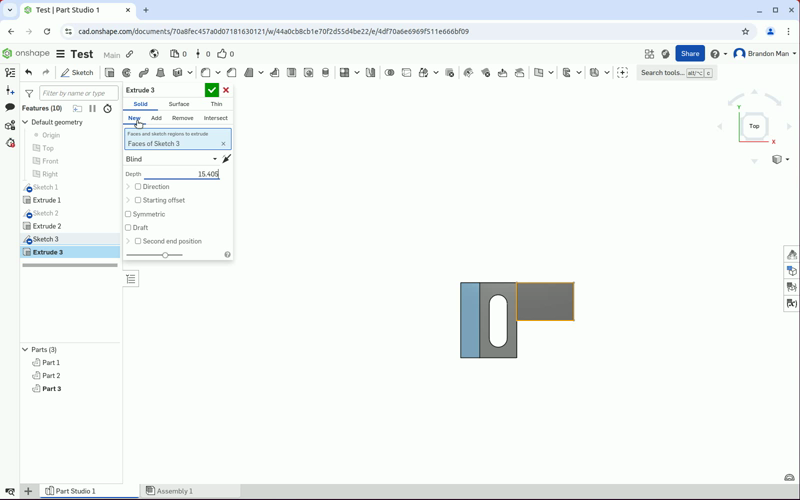
key(enter)
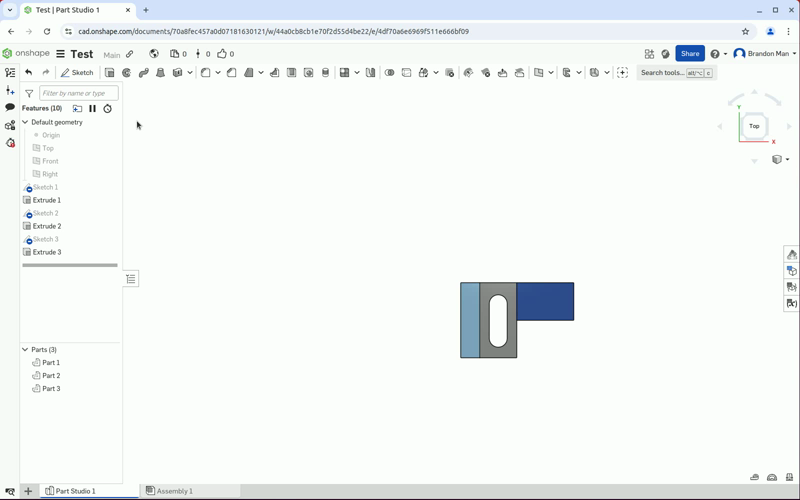
key(shift+h)
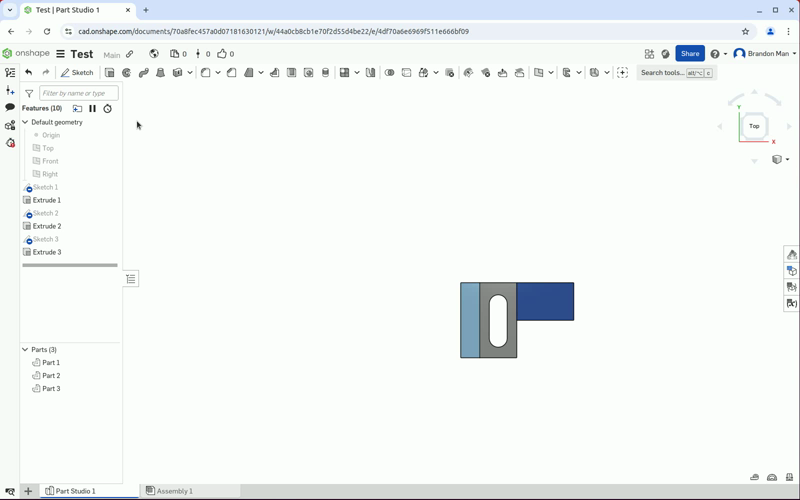
key(shift+h)
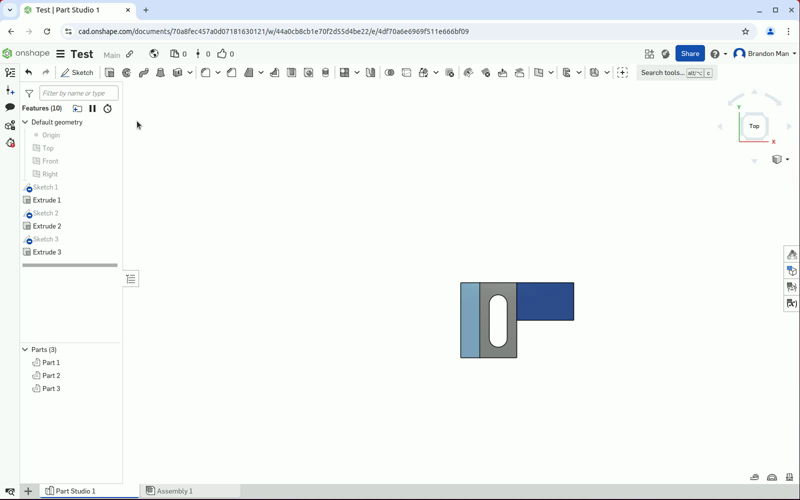
mouse_move(73, 189)
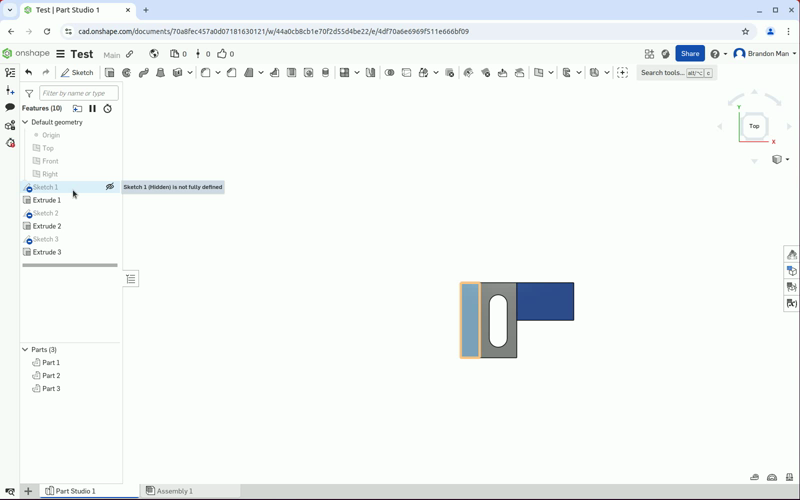
click(73, 189)
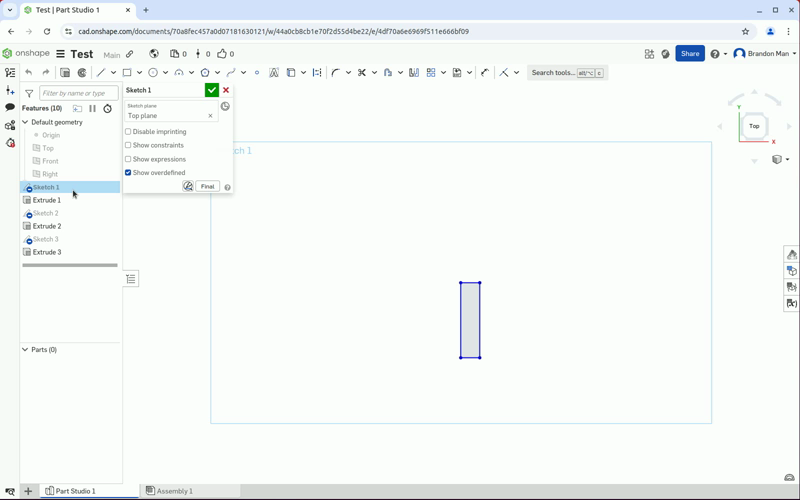
mouse_move(229, 92)
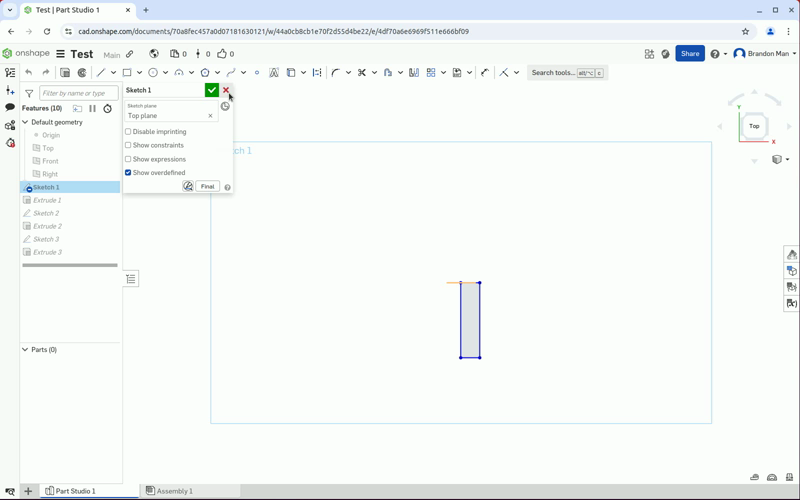
click(229, 92)
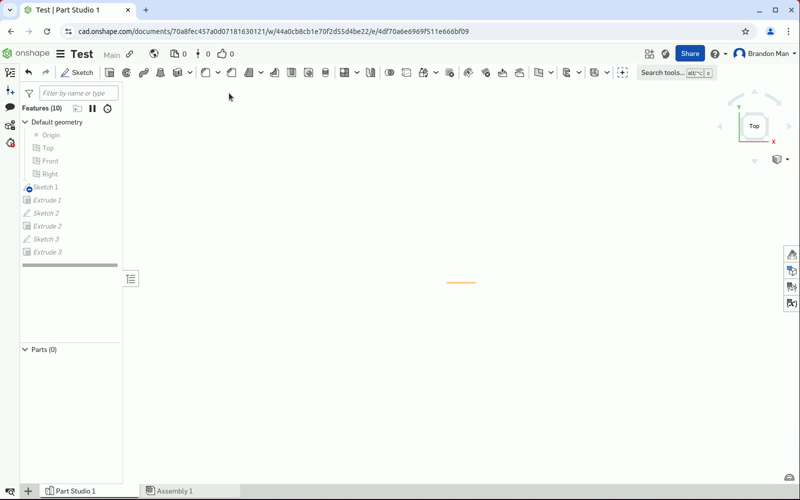
mouse_move(73, 352)
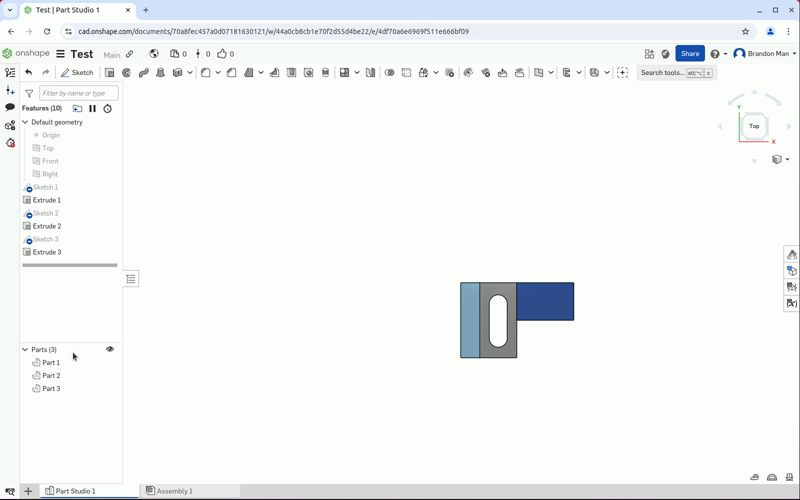
key(y)
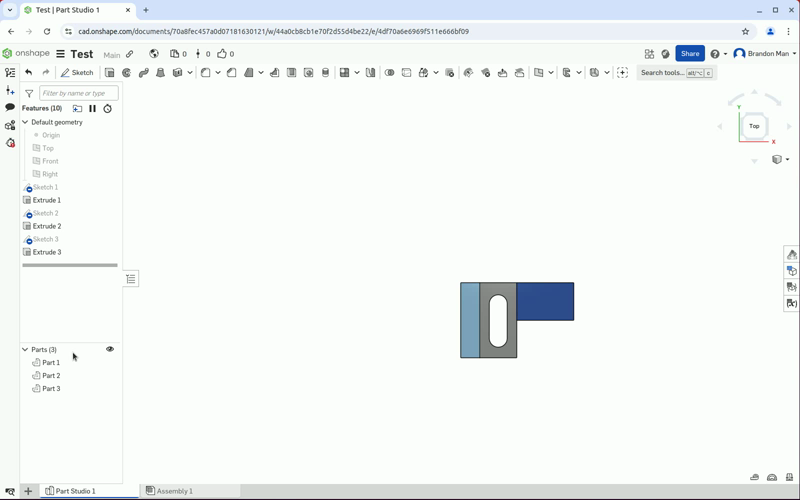
key(shift+p)
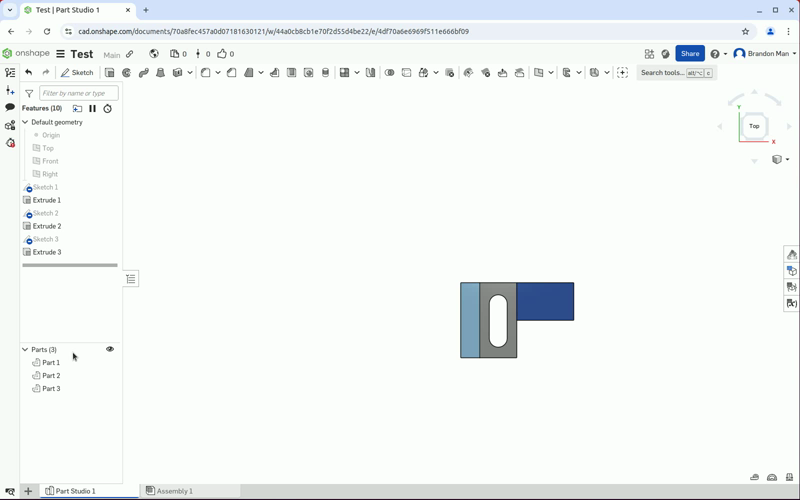
key(space)
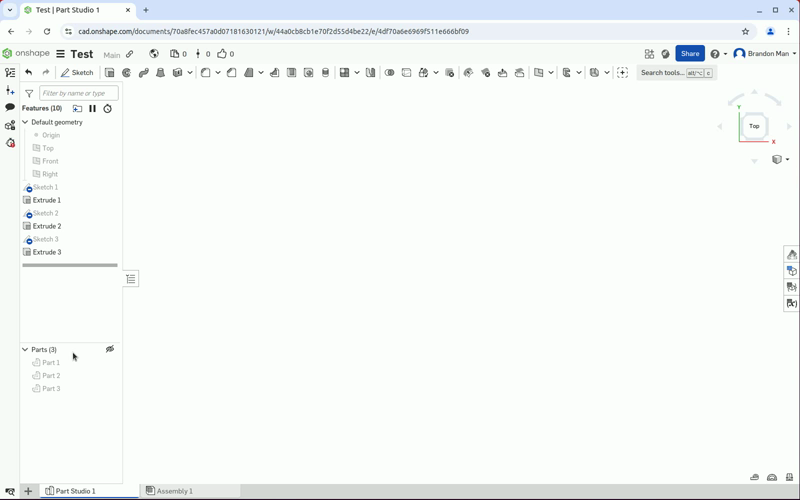
key_down(shift)
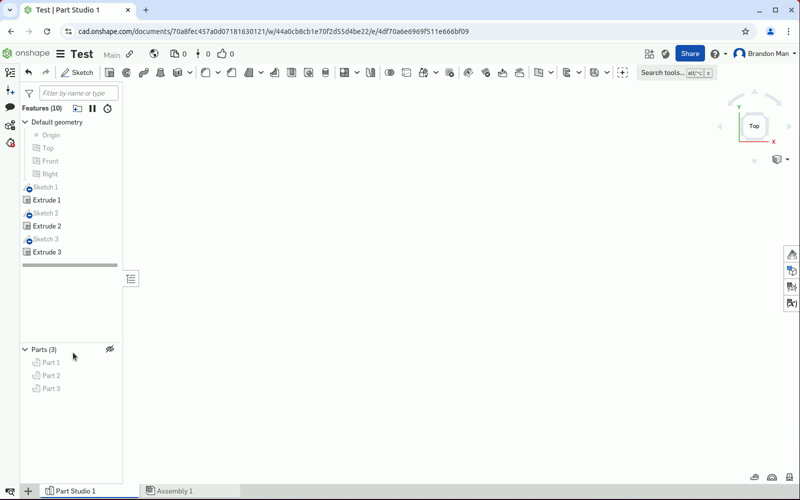
key(up)
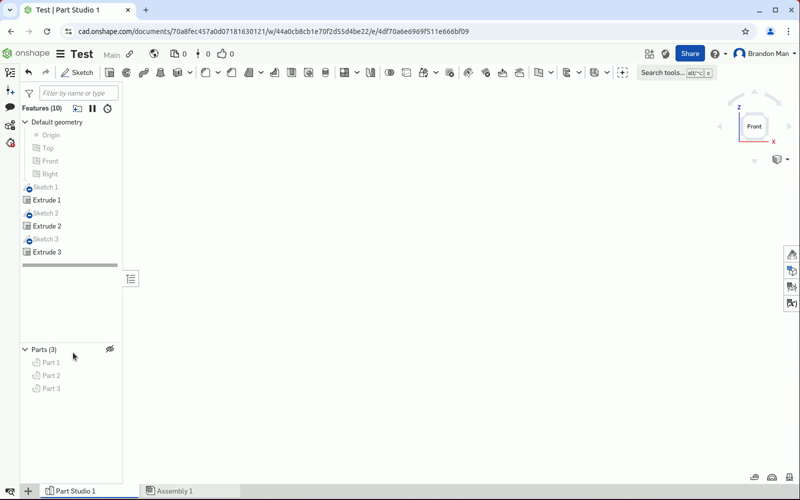
key_up(shift)
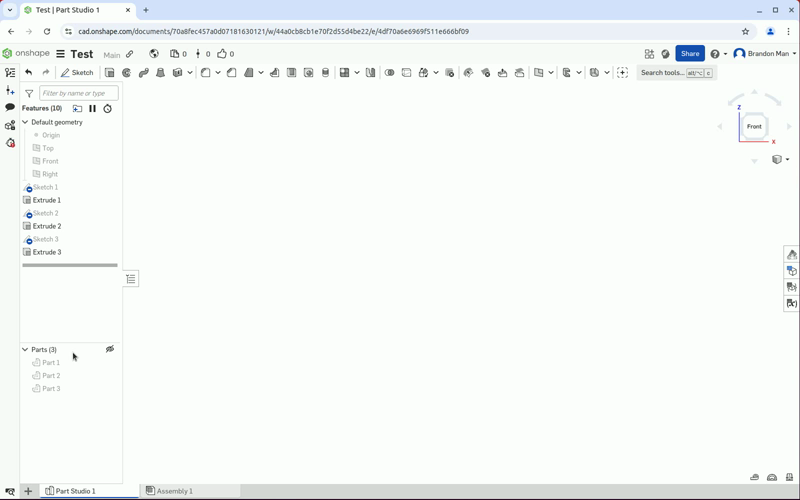
key(space)
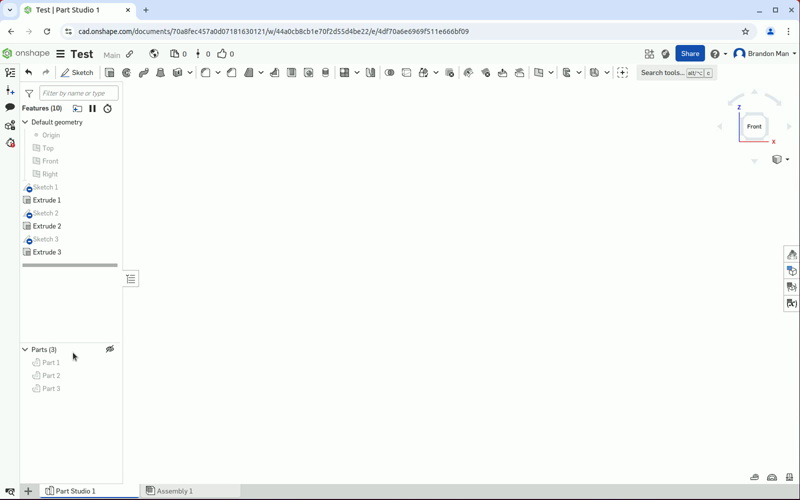
key_down(shift)
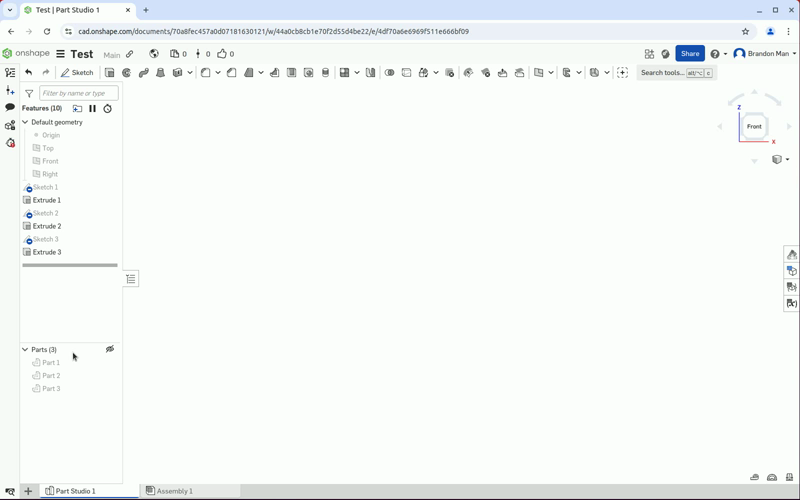
key(left)
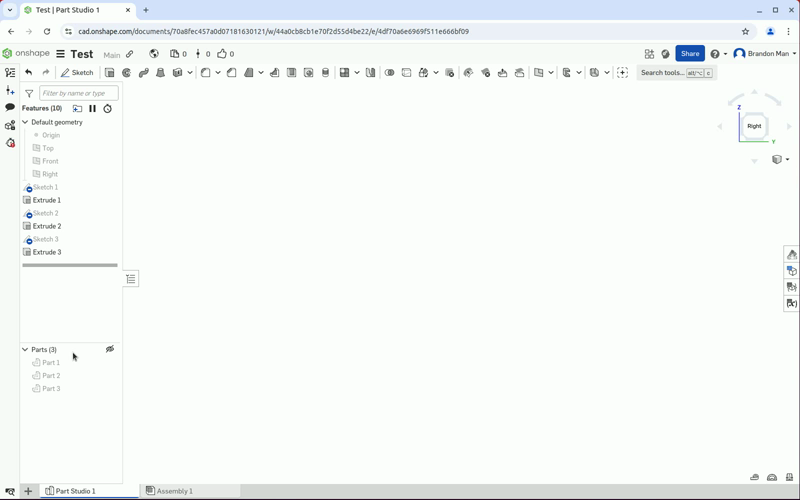
key_up(shift)
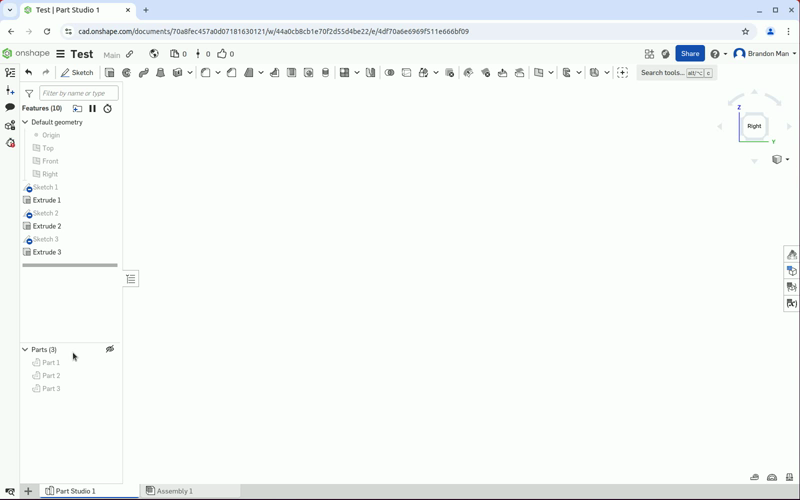
mouse_move(73, 352)
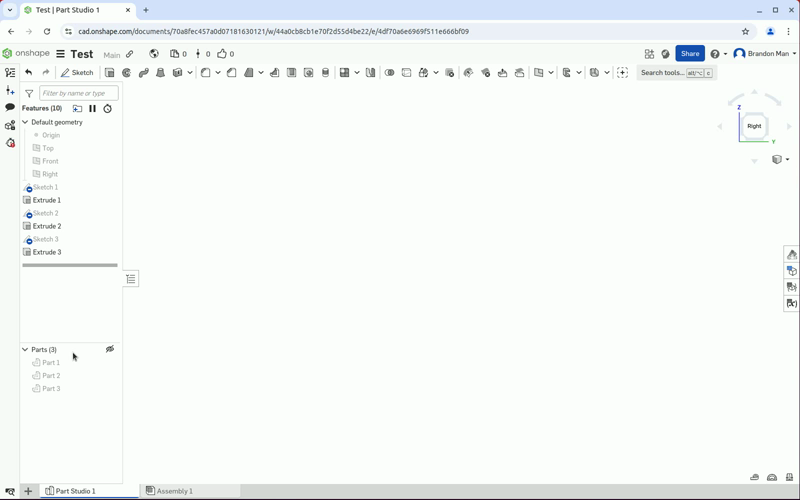
key(shift+y)
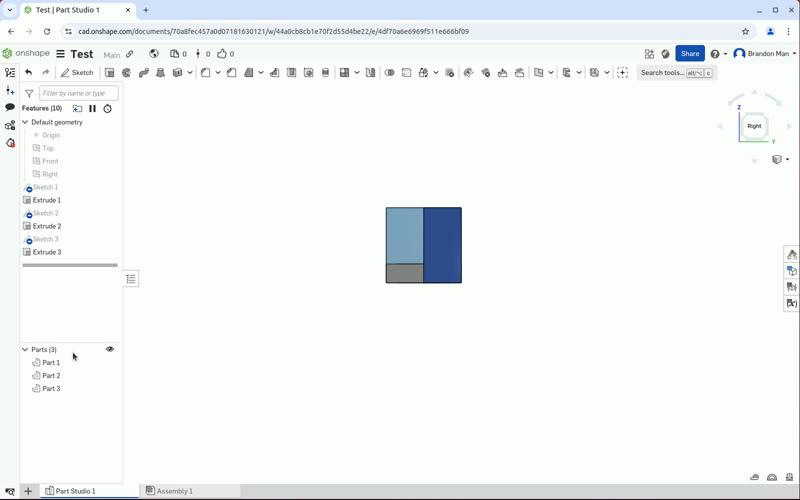
mouse_move(541, 75)
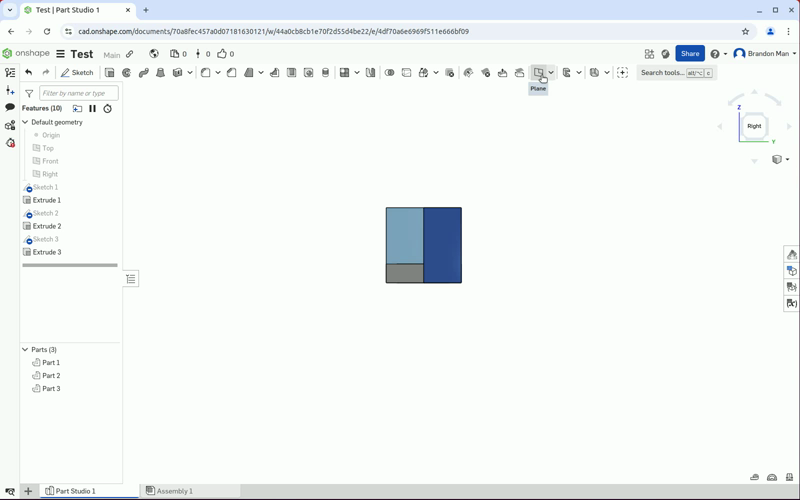
click(541, 75)
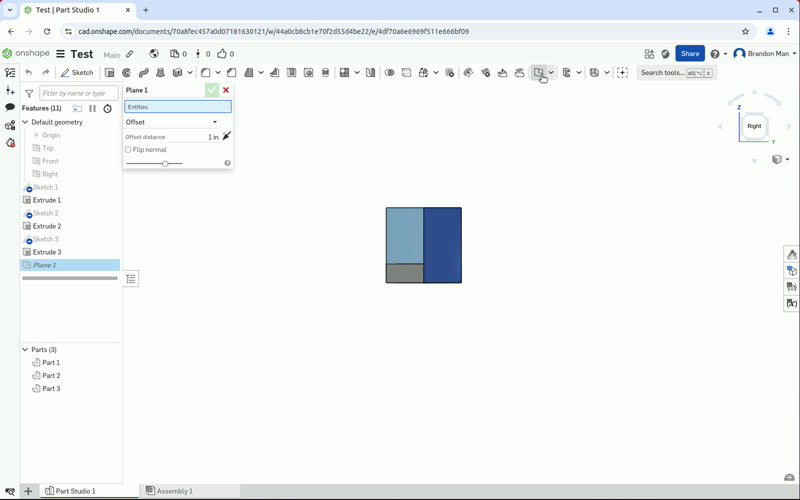
mouse_move(73, 176)
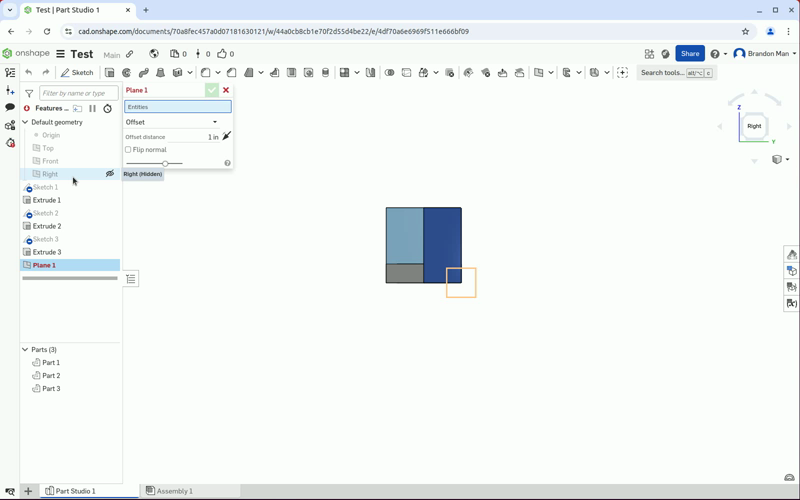
click(73, 176)
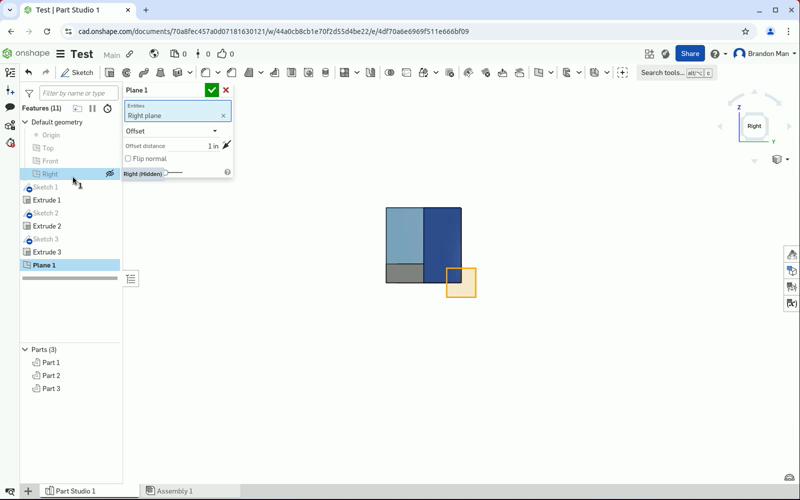
key(tab, 2)
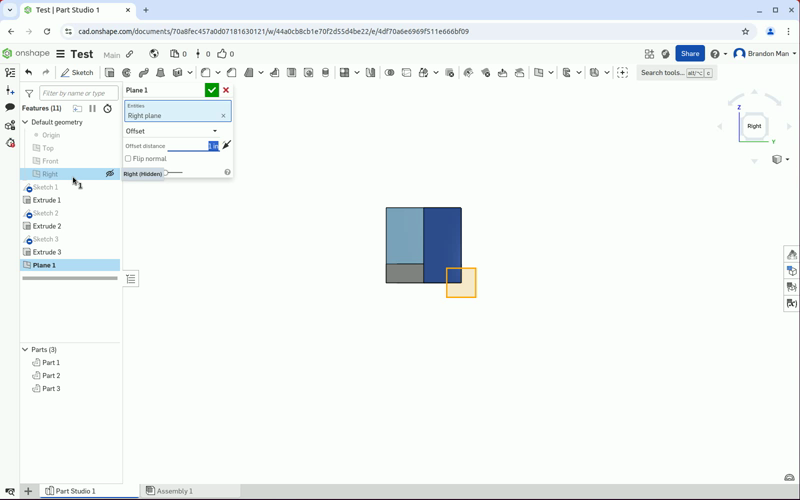
text(23.108)
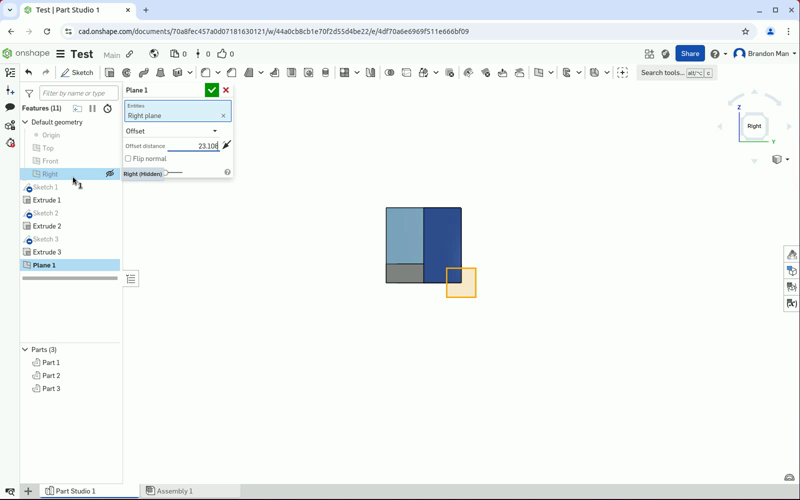
key(enter, 2)
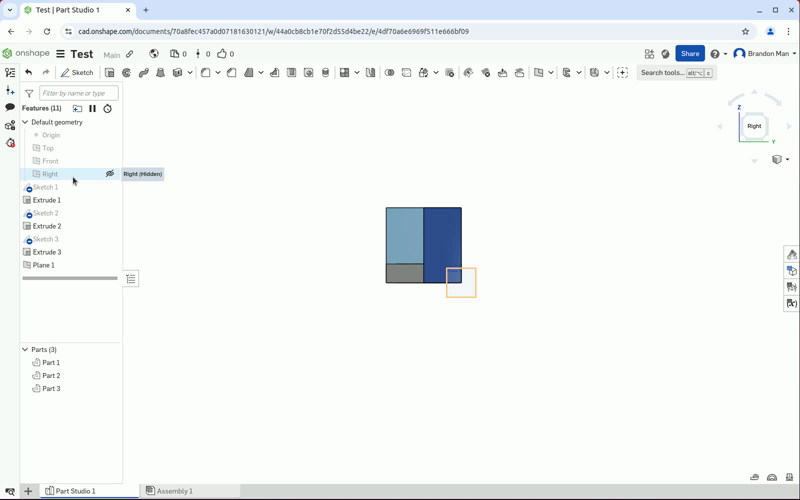
key(shift+s)
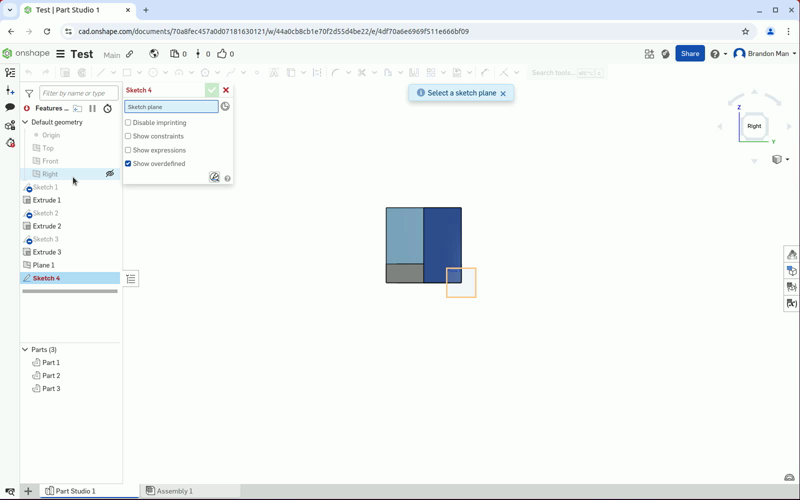
mouse_move(73, 267)
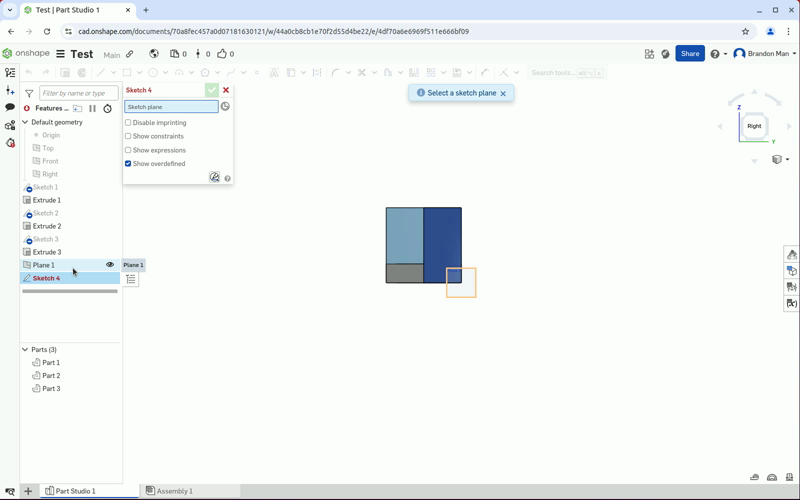
click(73, 267)
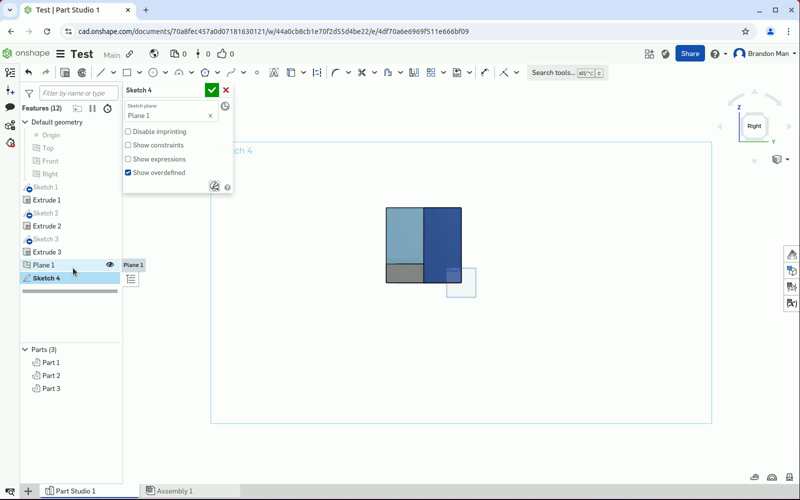
mouse_move(73, 352)
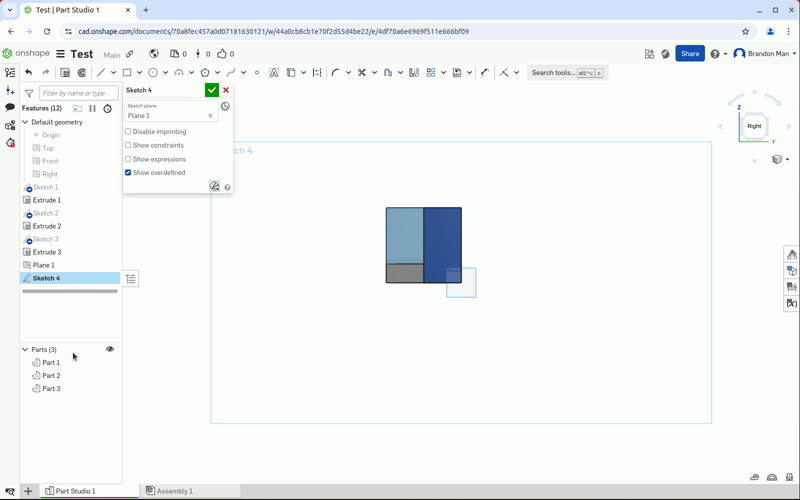
key(y)
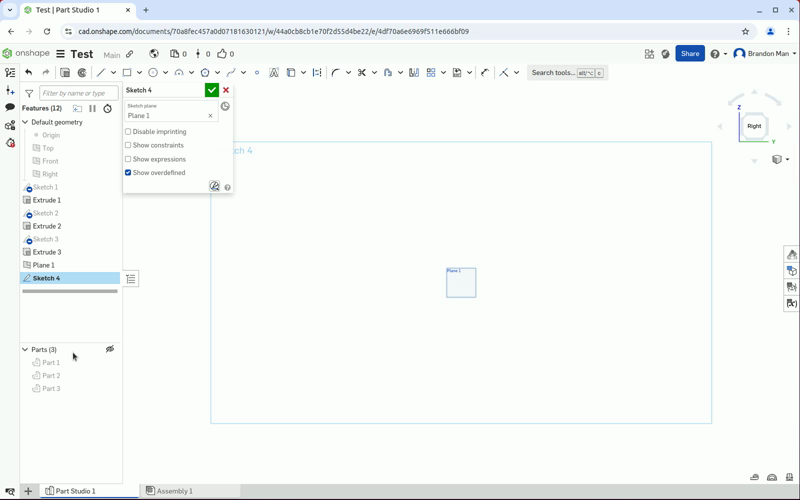
key(l)
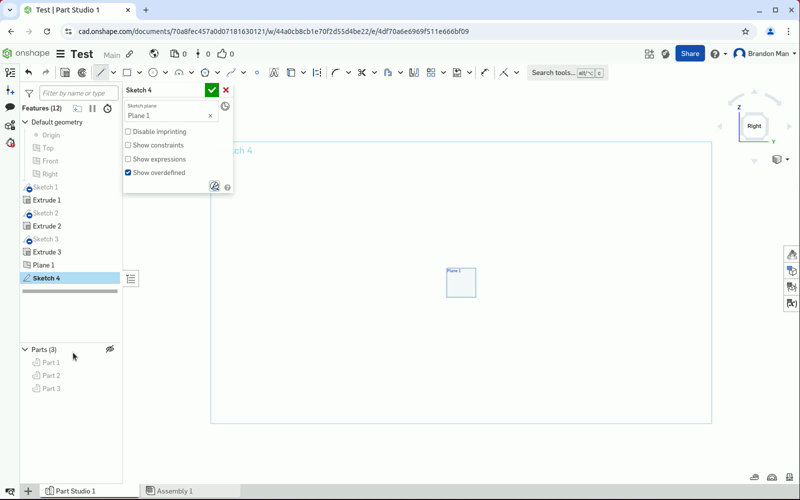
key_down(shift)
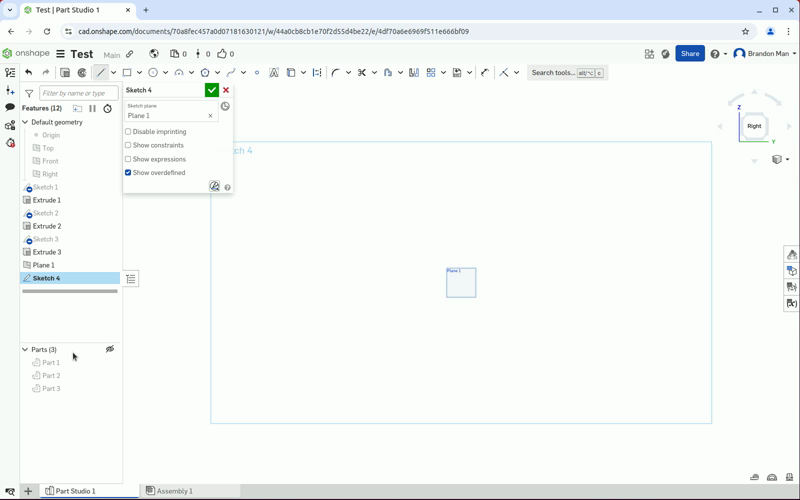
mouse_move(423, 245)
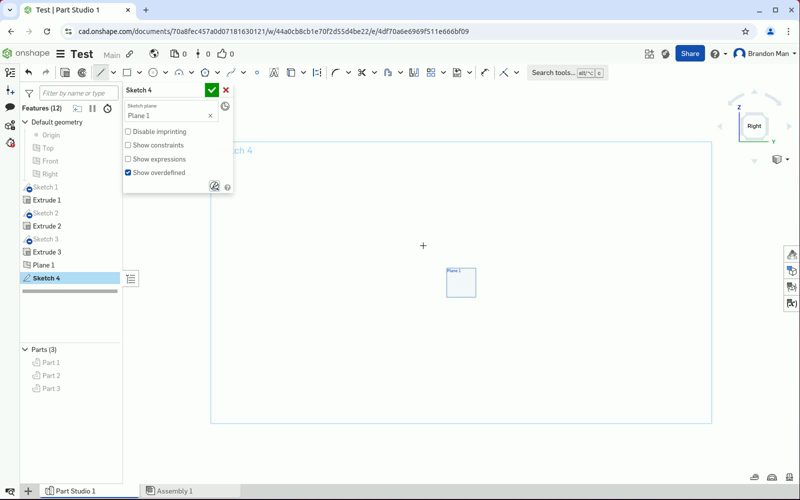
click(423, 245)
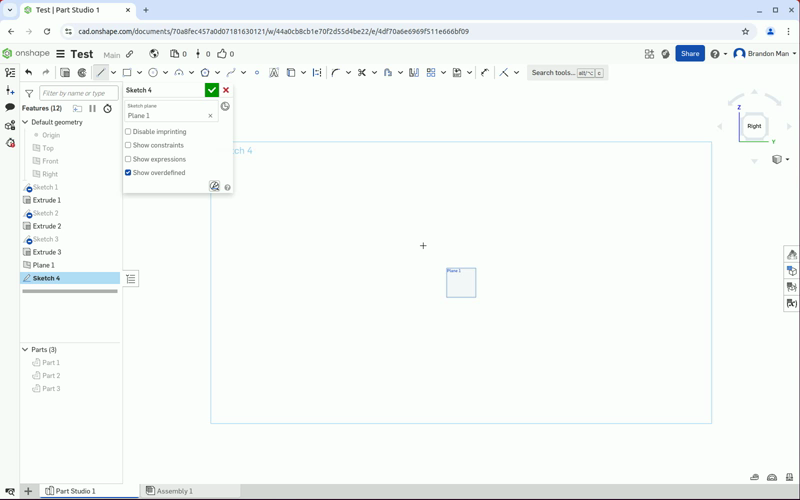
key_up(shift)
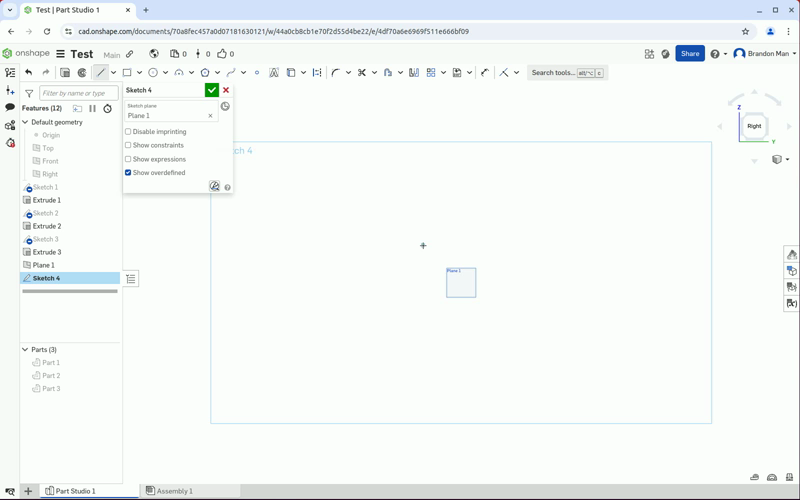
key_down(shift)
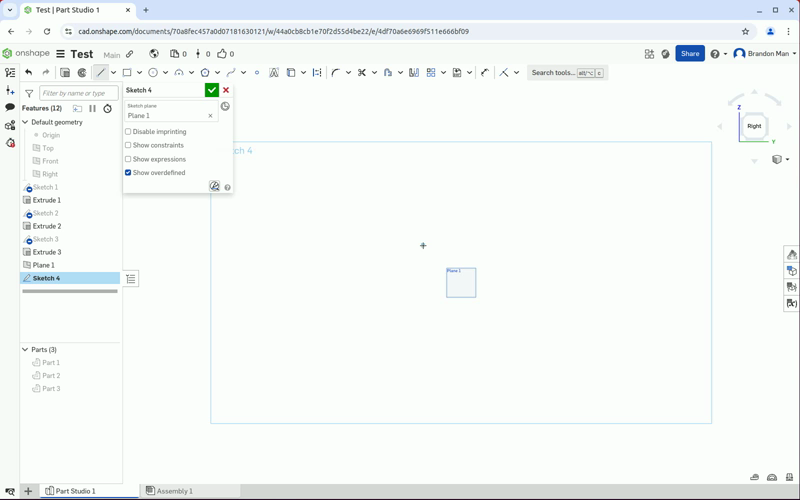
mouse_move(453, 245)
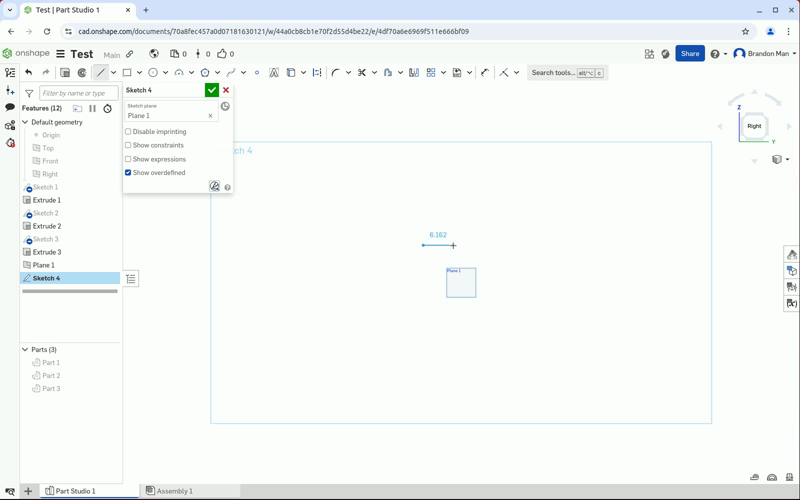
mouse_move(461, 207)
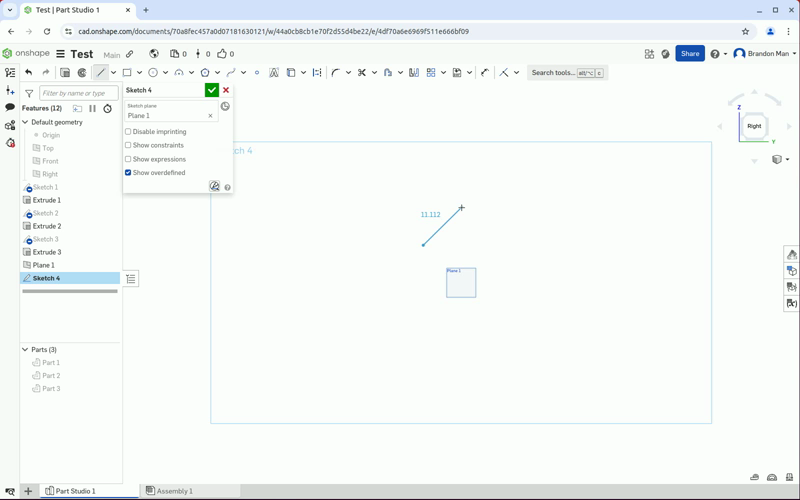
click(461, 207)
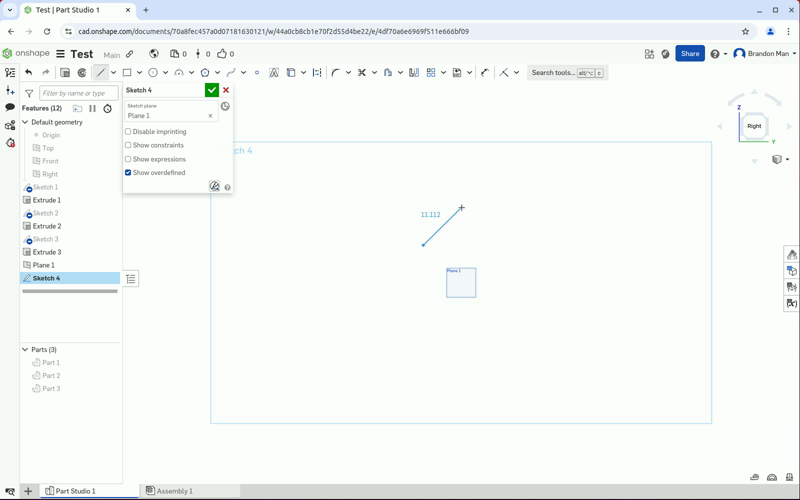
key_up(shift)
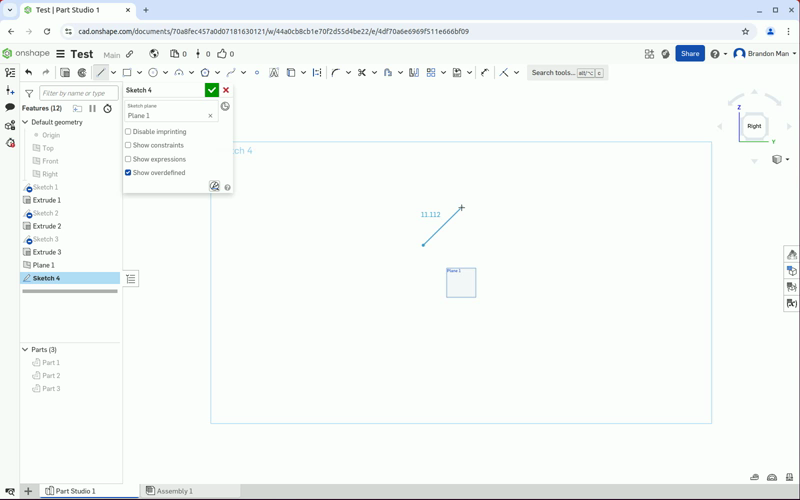
key_down(shift)
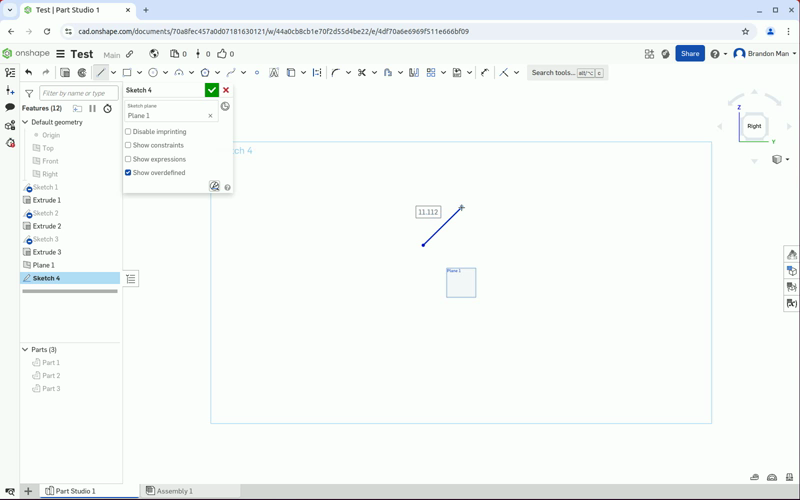
mouse_move(491, 207)
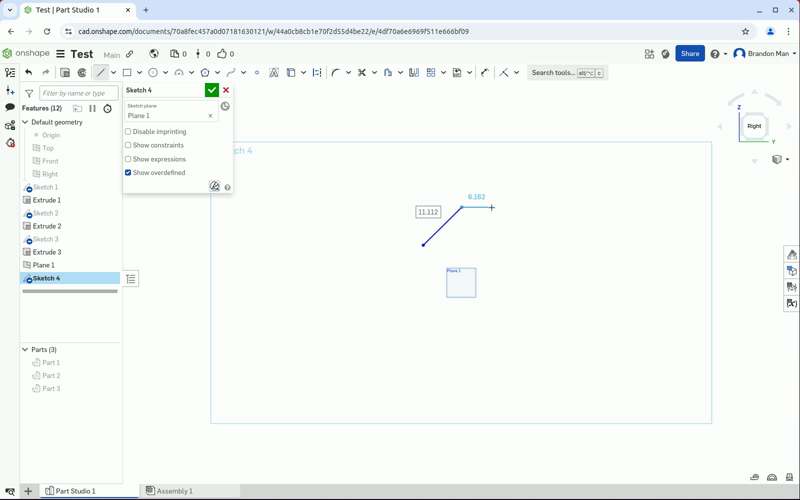
mouse_move(423, 207)
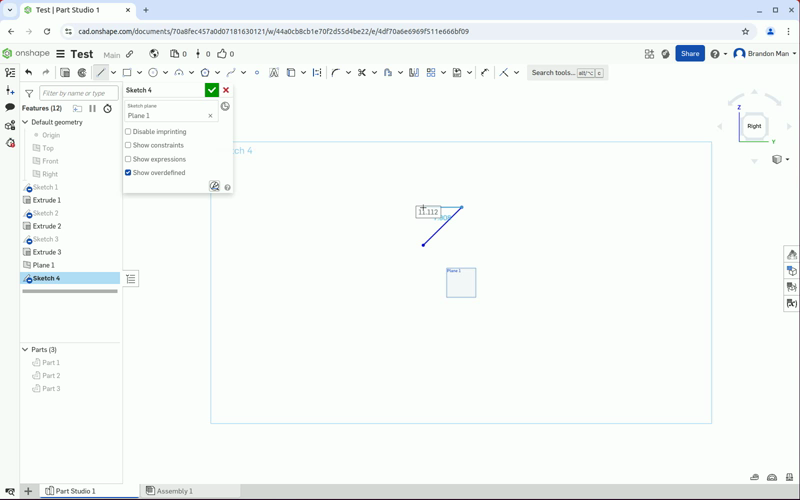
click(423, 207)
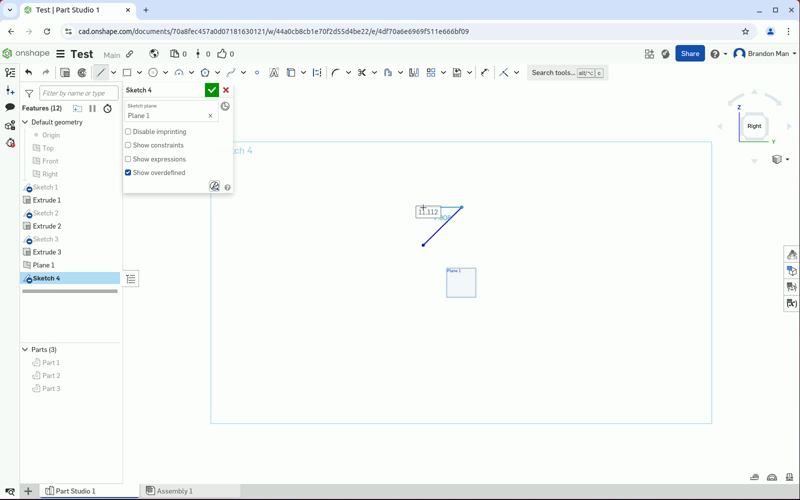
key_up(shift)
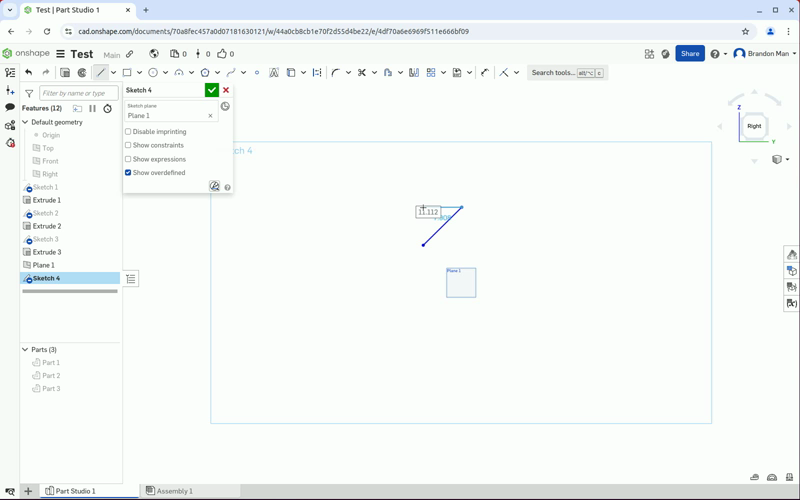
mouse_move(453, 207)
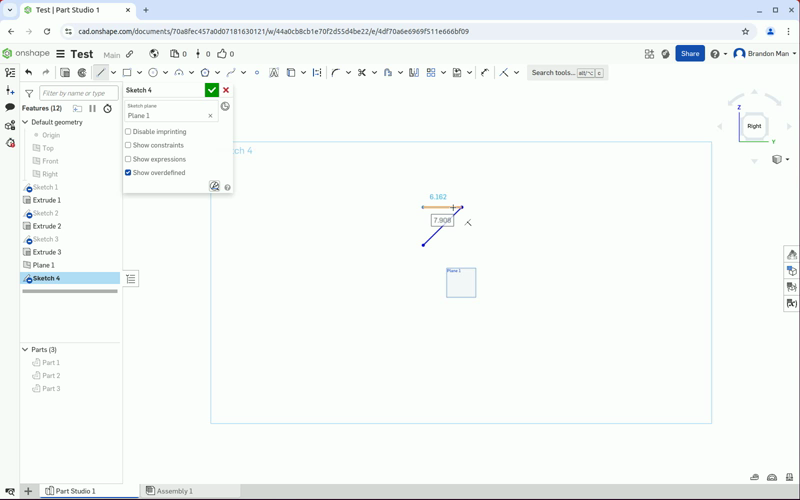
key_down(shift)
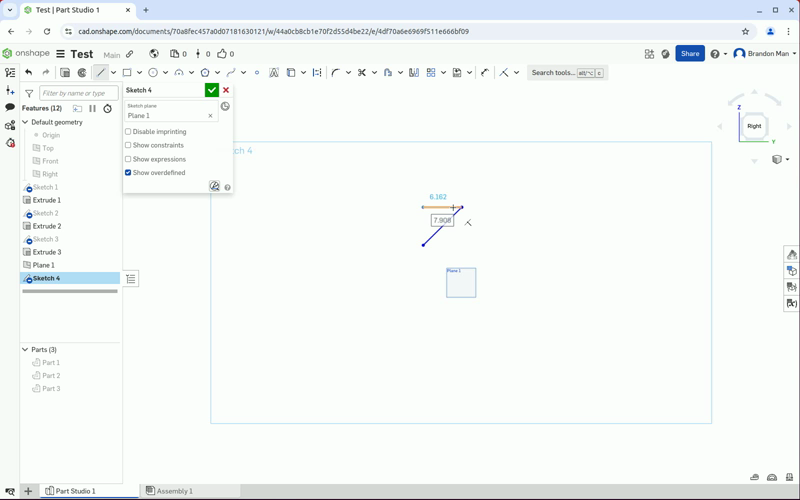
mouse_move(423, 245)
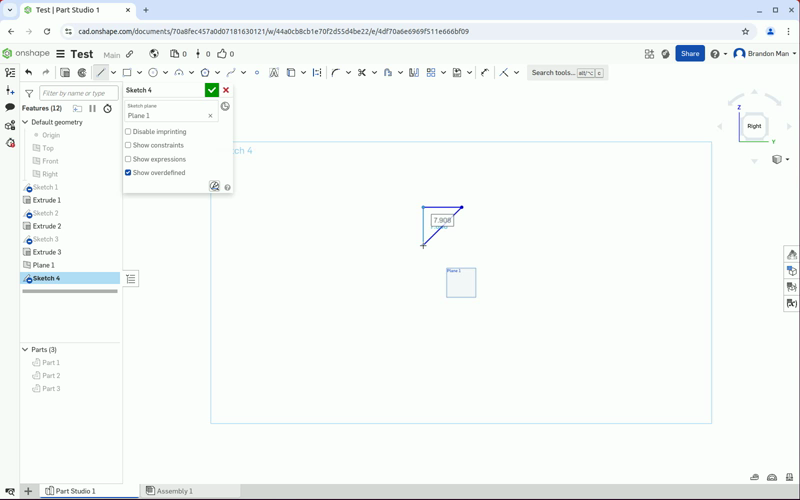
key_up(shift)
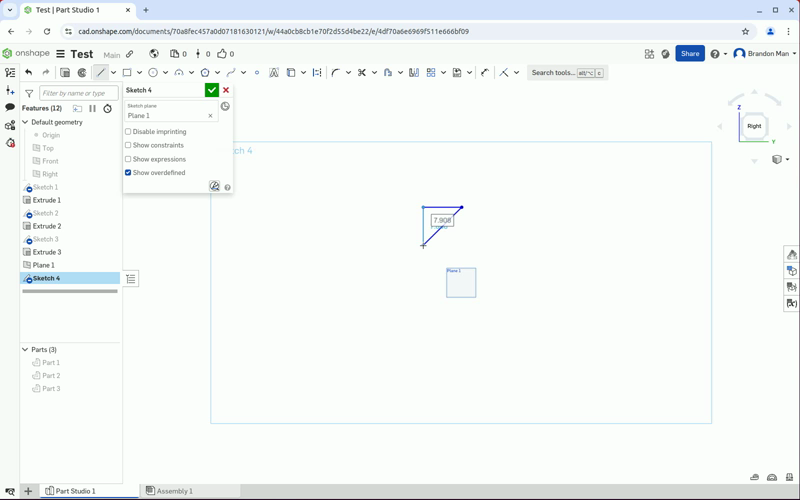
click(423, 245)
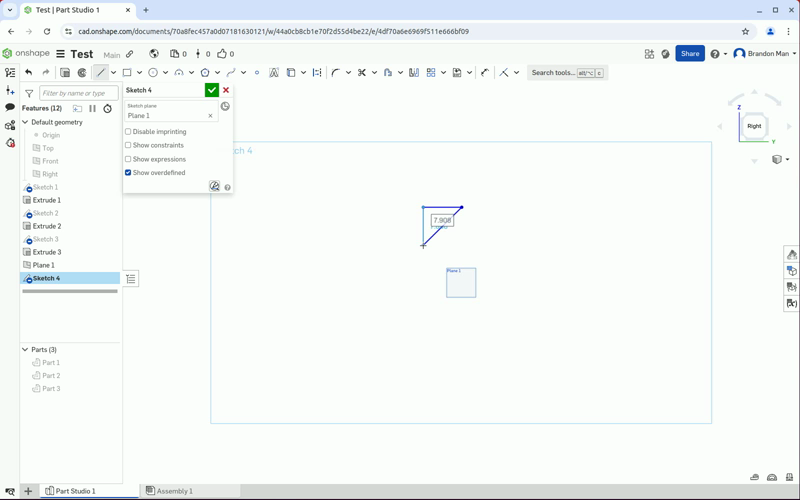
key(esc)
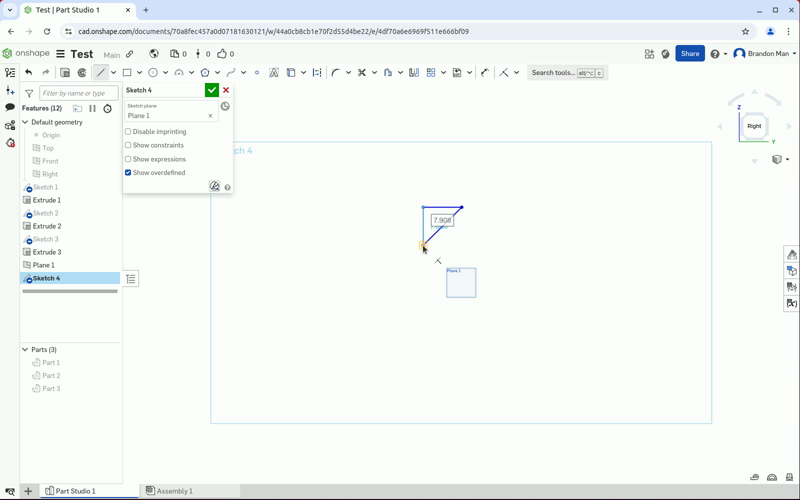
mouse_move(435, 229)
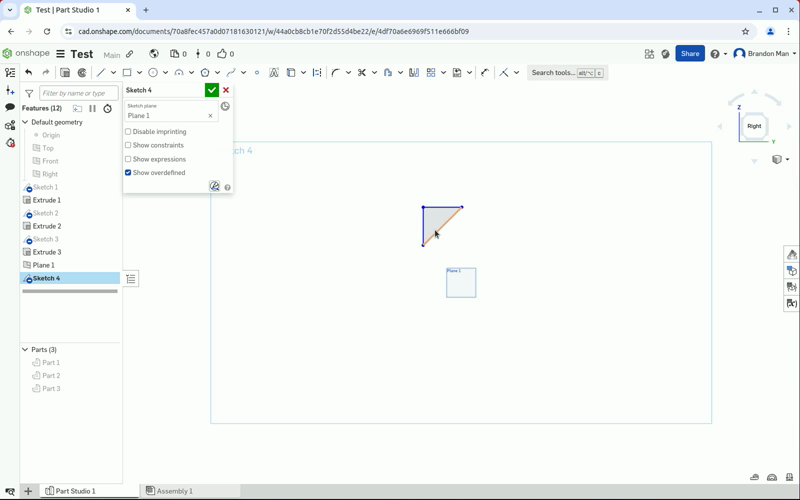
scroll(6)
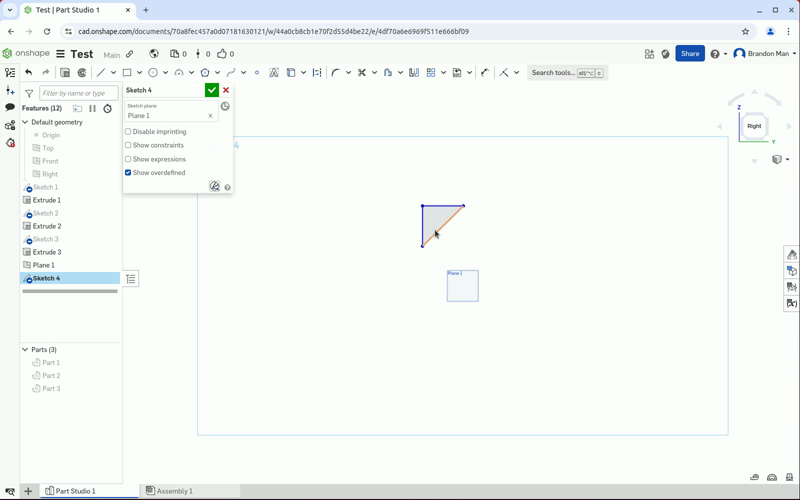
scroll(6)
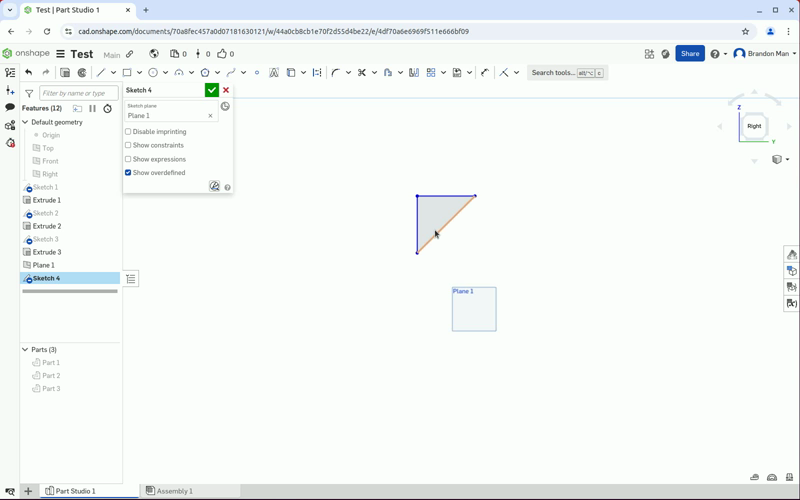
scroll(6)
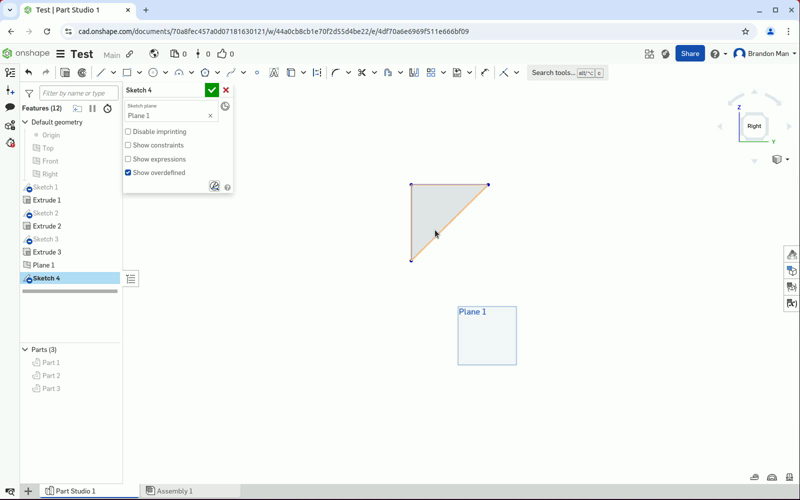
scroll(6)
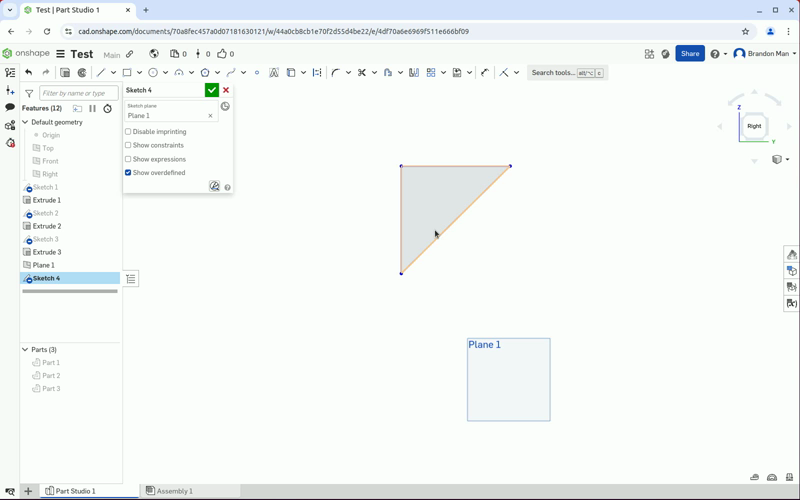
scroll(6)
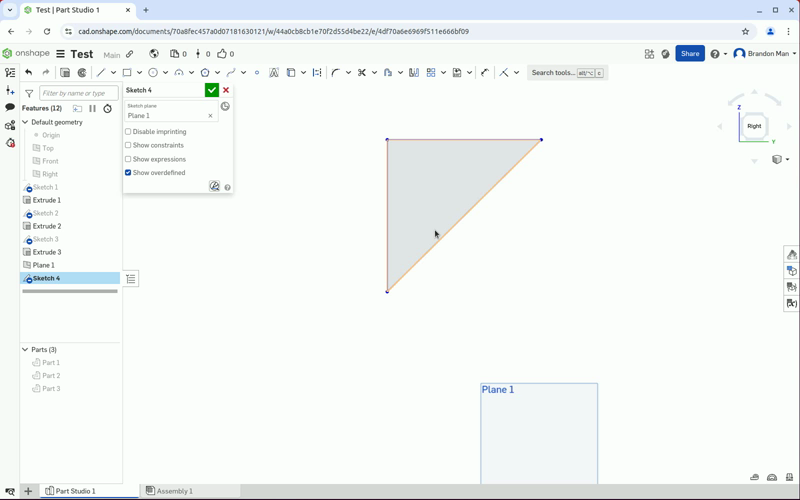
scroll(6)
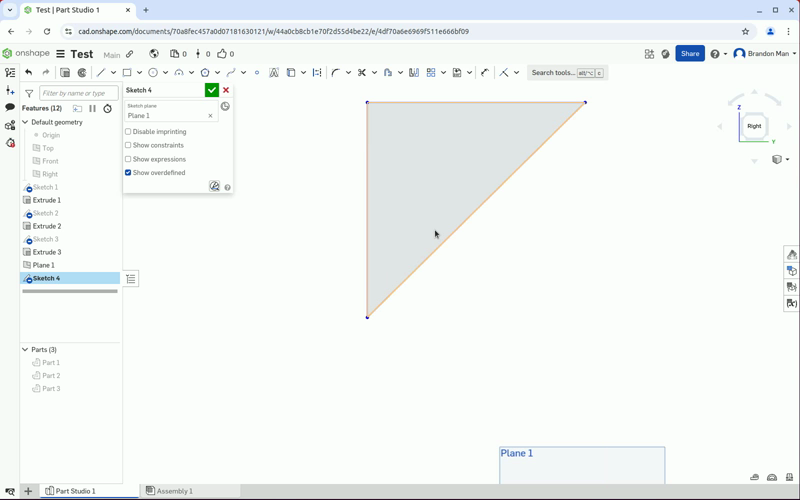
scroll(6)
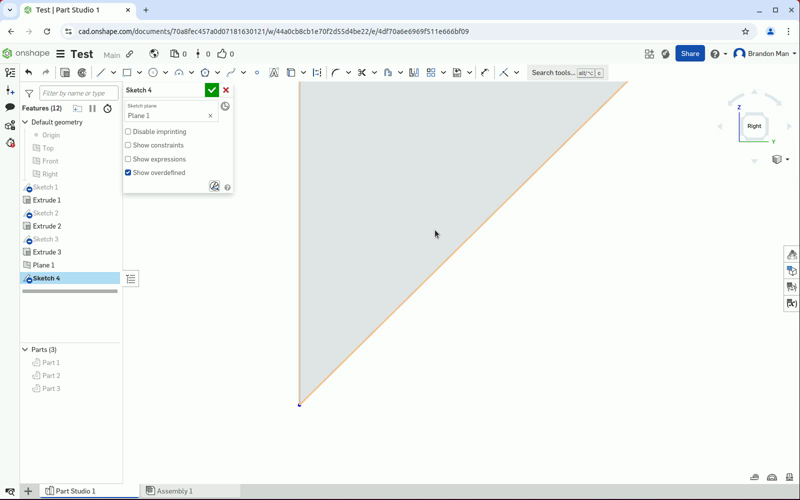
click(435, 229)
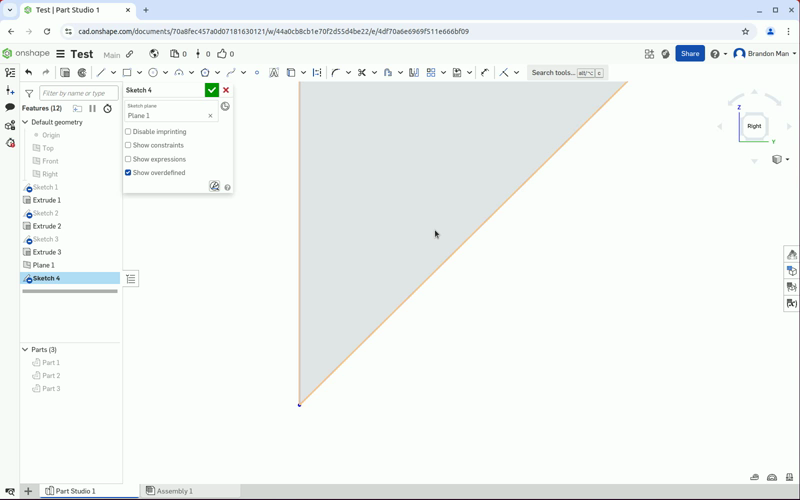
scroll(-6)
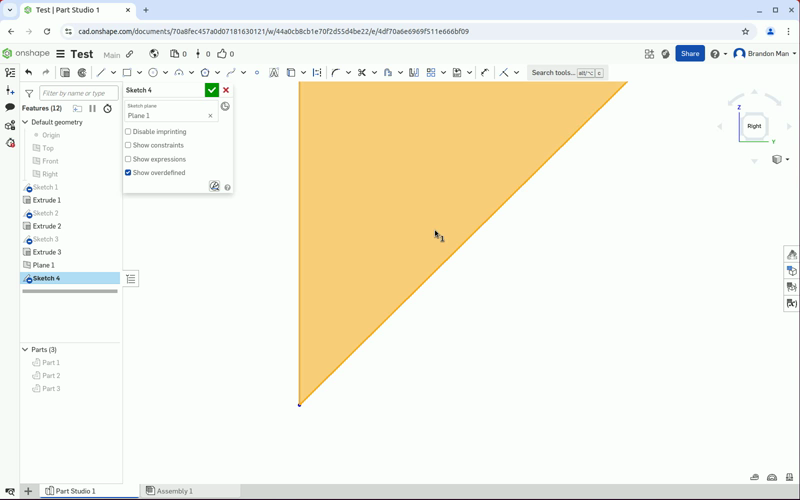
scroll(-6)
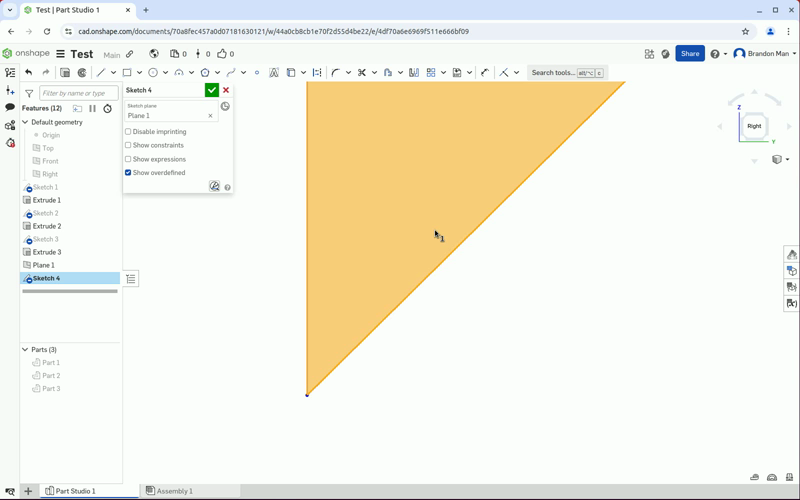
scroll(-6)
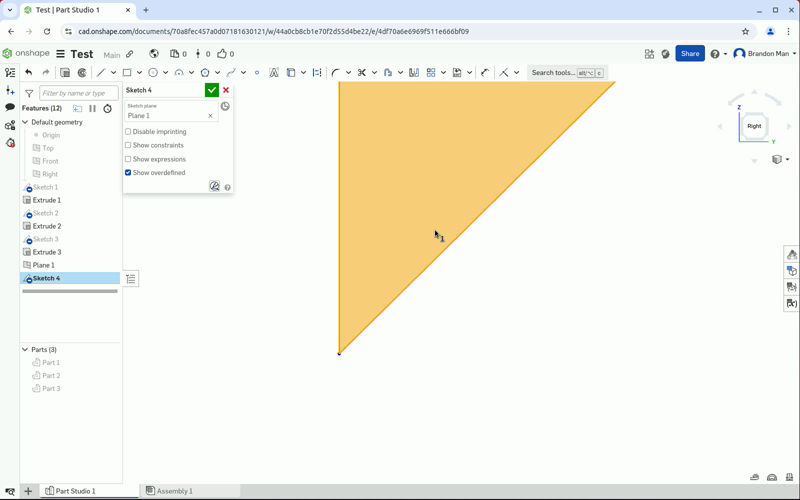
scroll(-6)
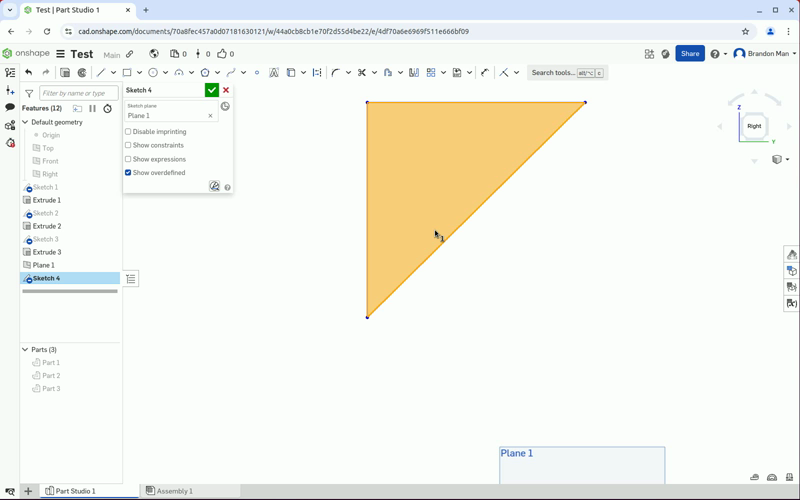
scroll(-6)
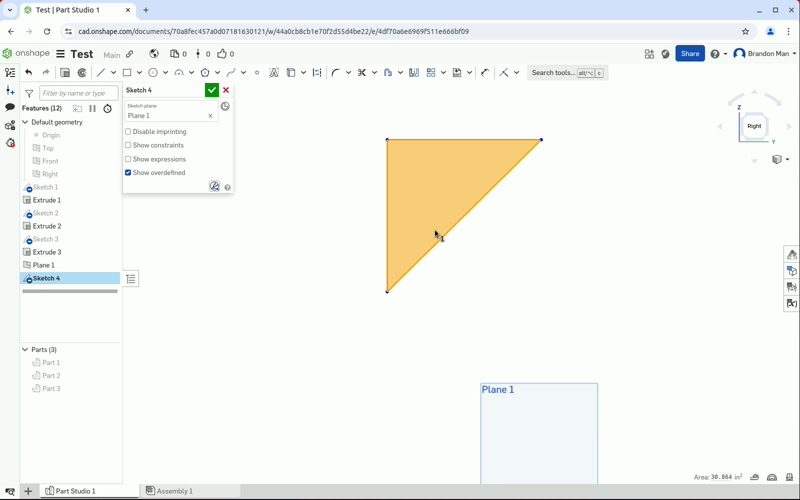
scroll(-6)
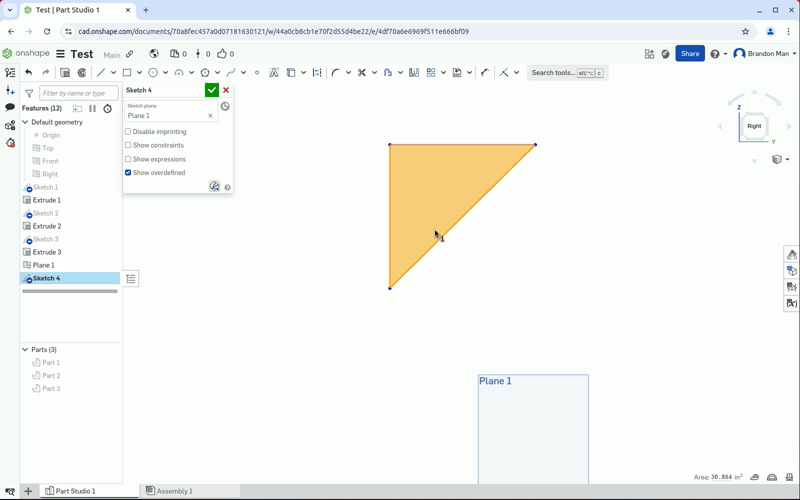
scroll(-6)
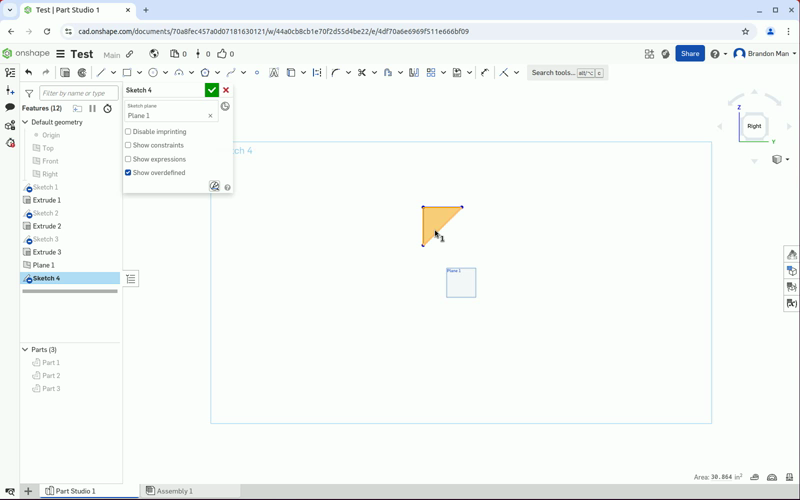
mouse_move(73, 352)
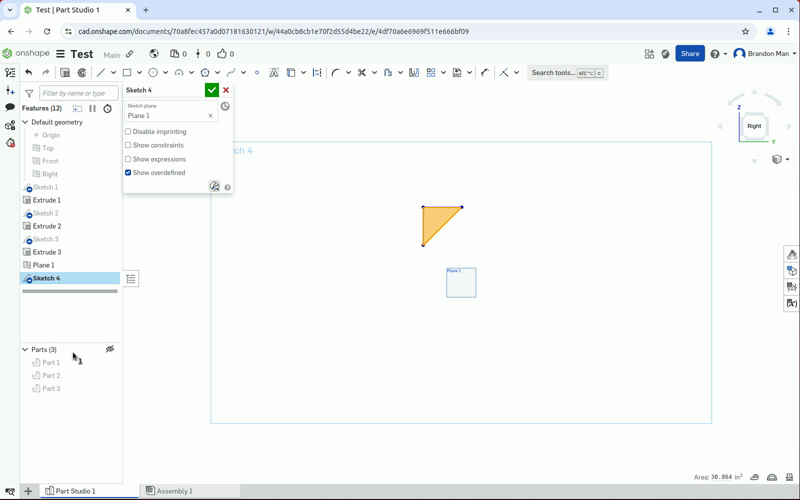
key(shift+y)
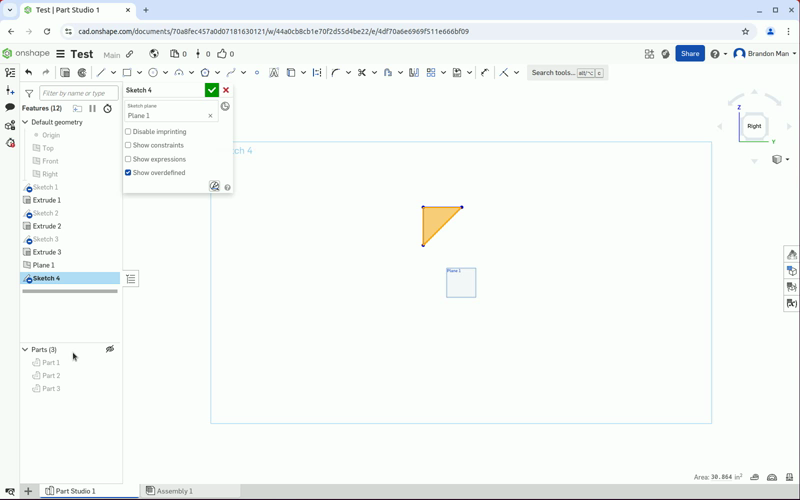
key(shift+e)
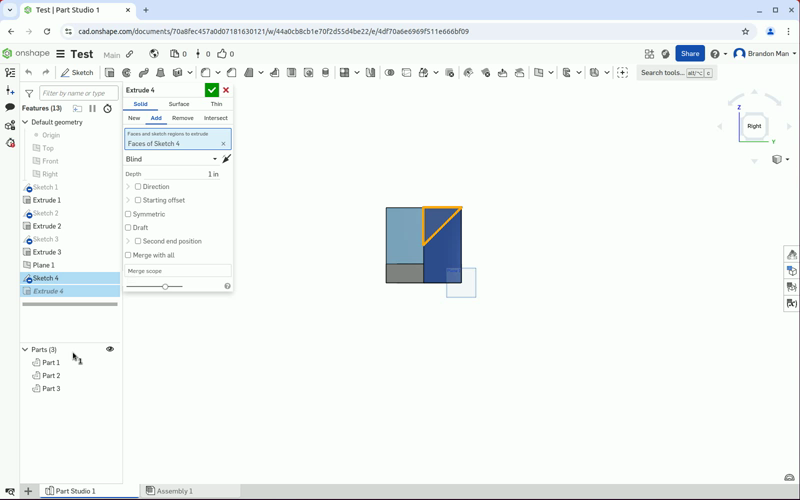
mouse_move(143, 106)
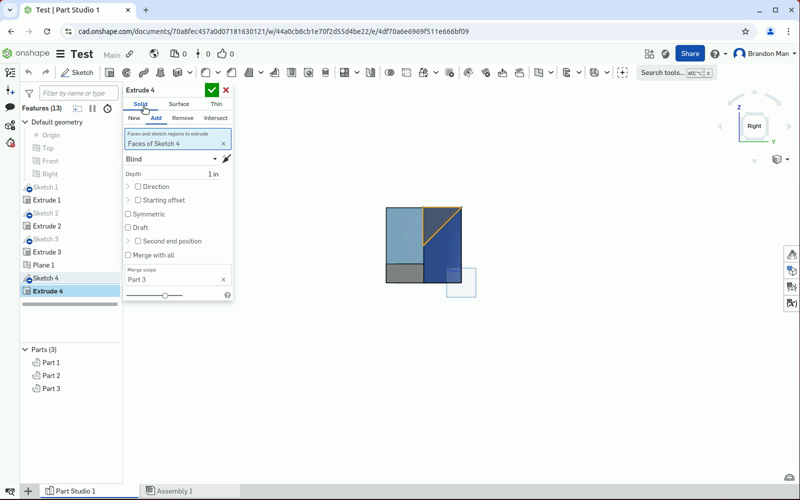
click(143, 106)
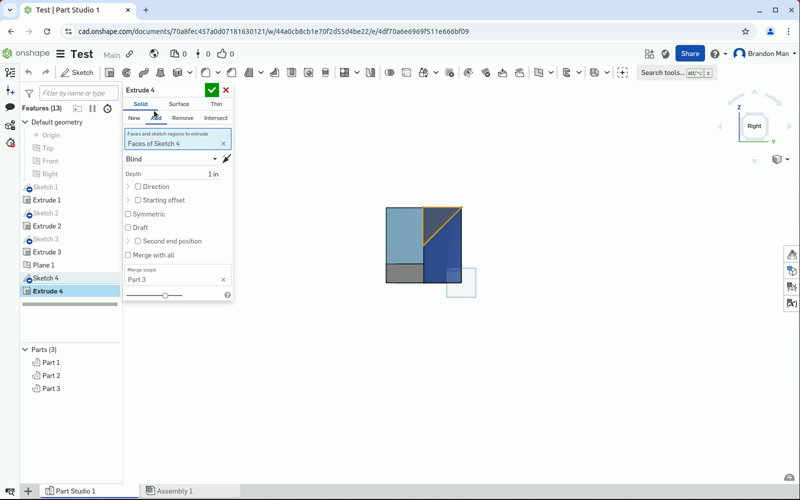
mouse_move(186, 120)
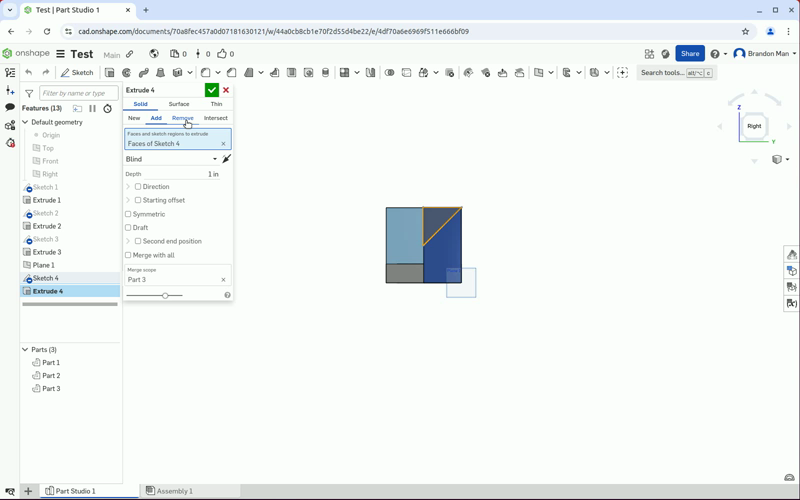
click(186, 120)
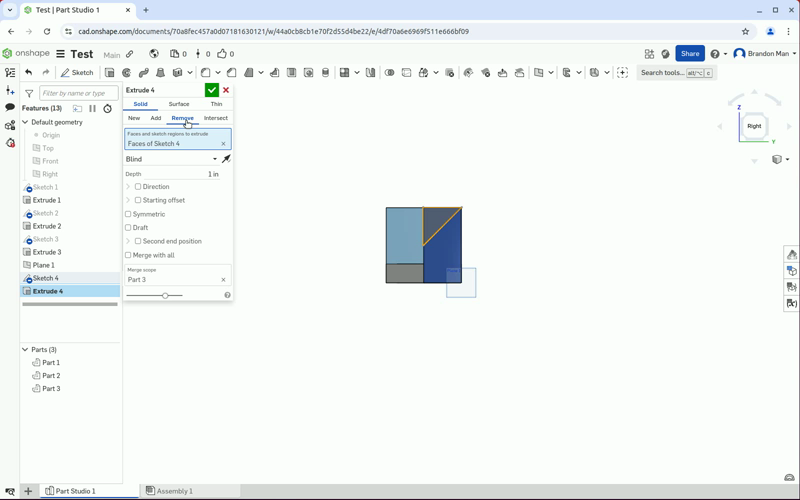
key(tab, 4)
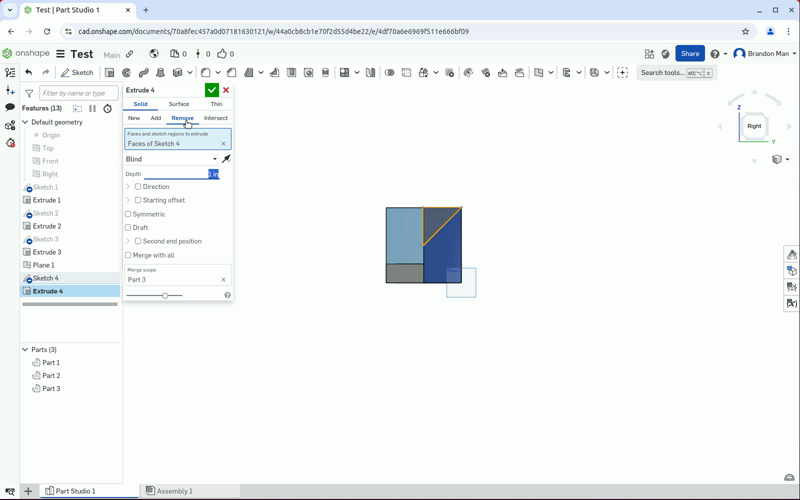
text(15.405)
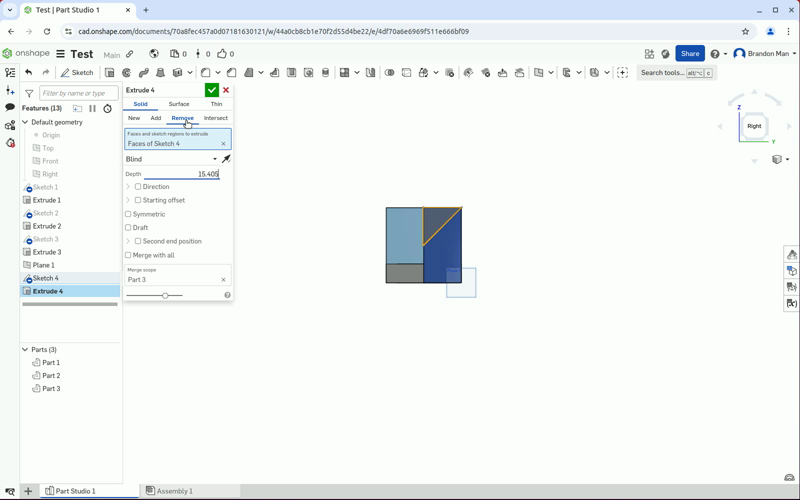
key(tab, 6)
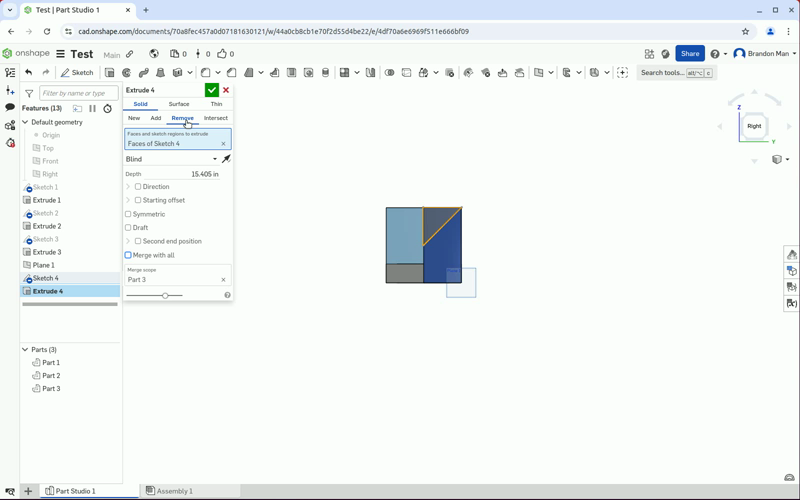
key(space)
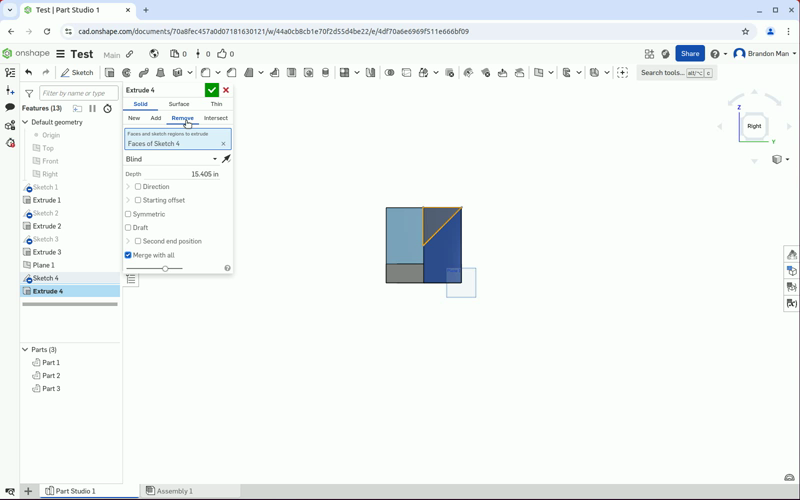
key(enter)
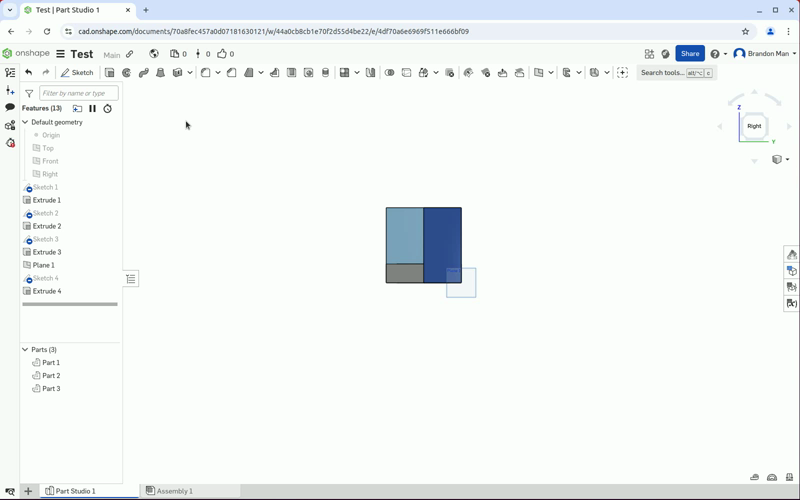
key(shift+h)
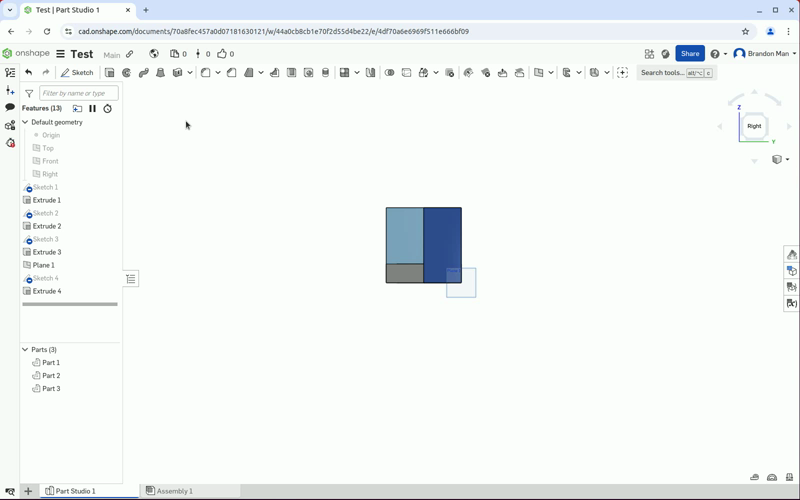
key(shift+h)
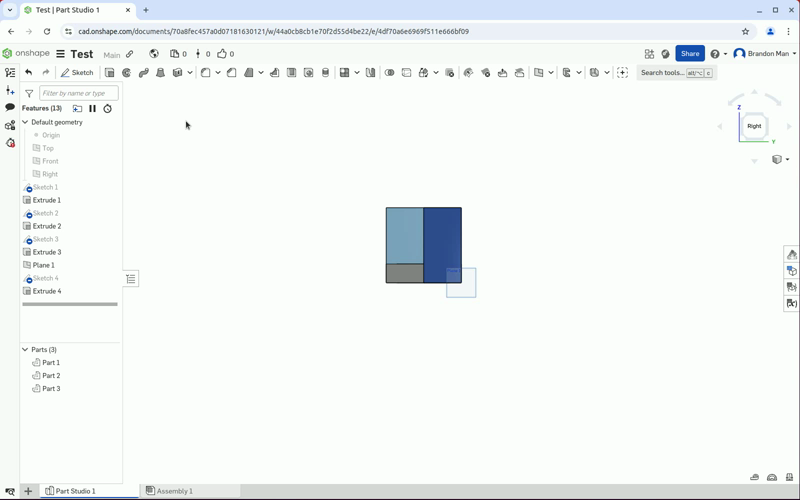
mouse_move(73, 189)
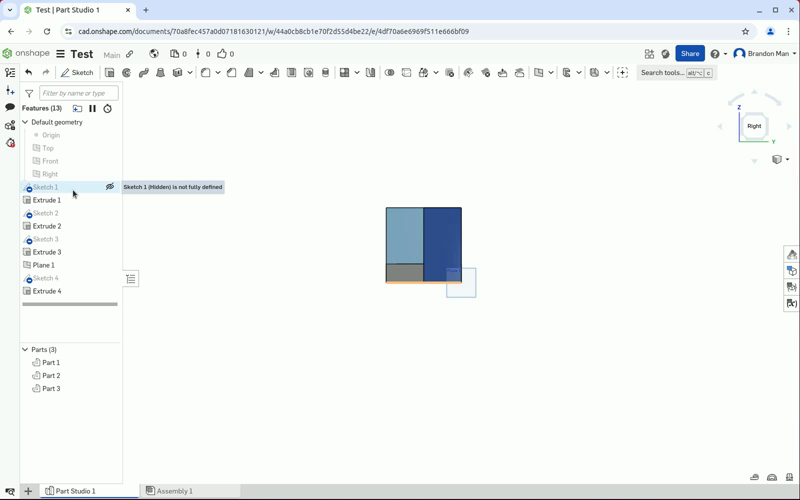
click(73, 189)
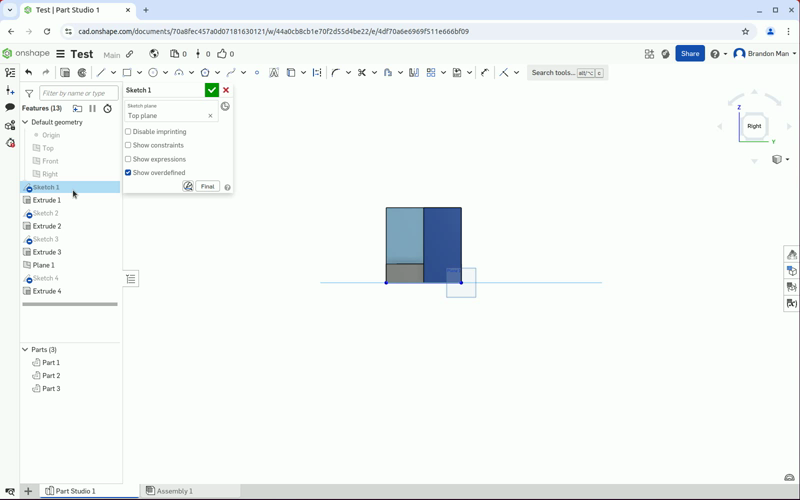
mouse_move(229, 92)
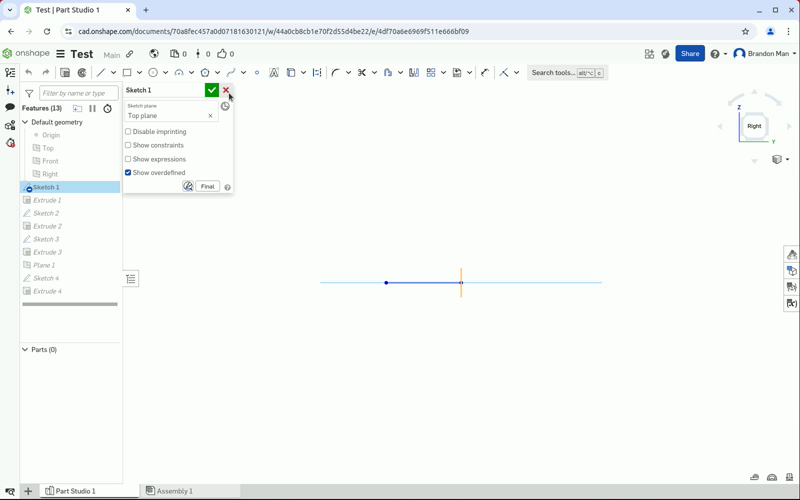
click(229, 92)
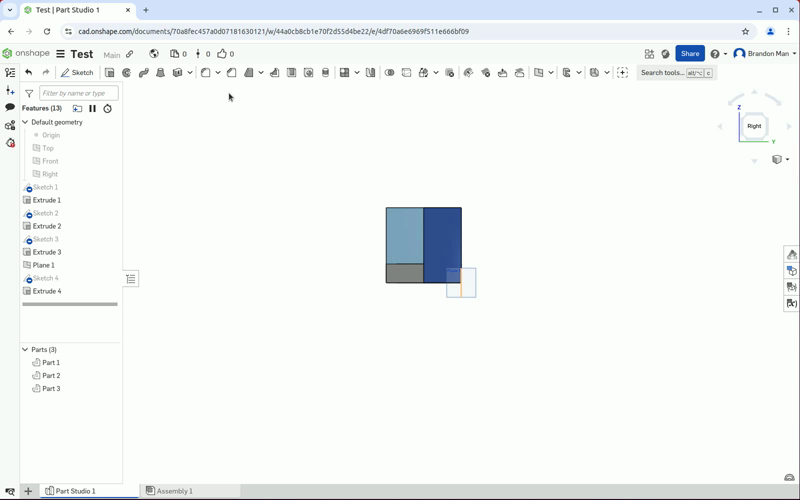
mouse_move(541, 75)
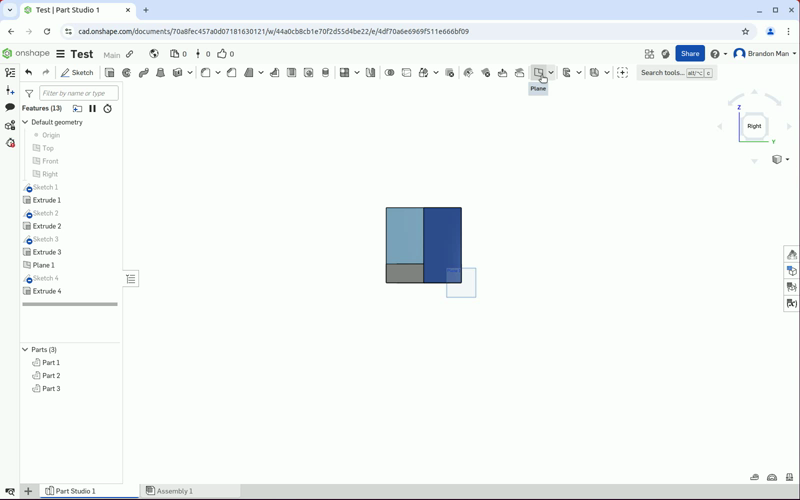
click(541, 75)
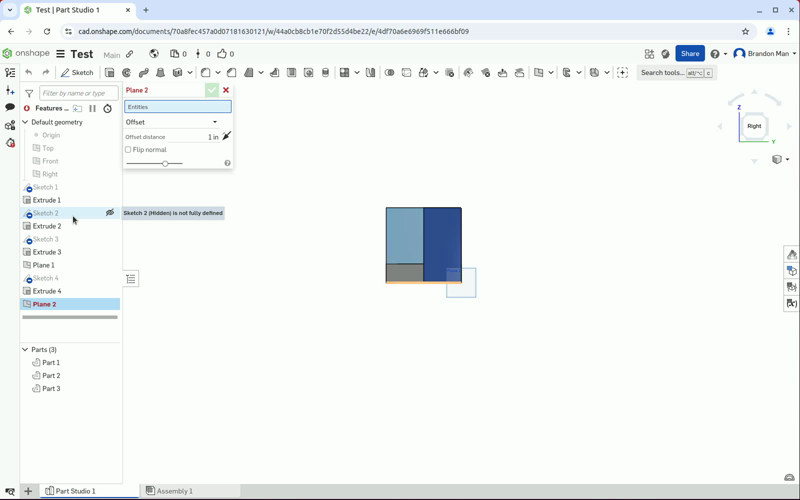
scroll(3)
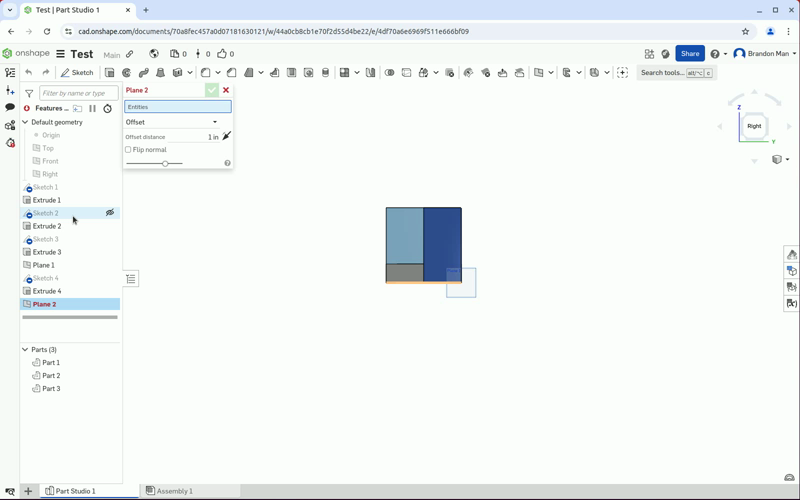
mouse_move(73, 176)
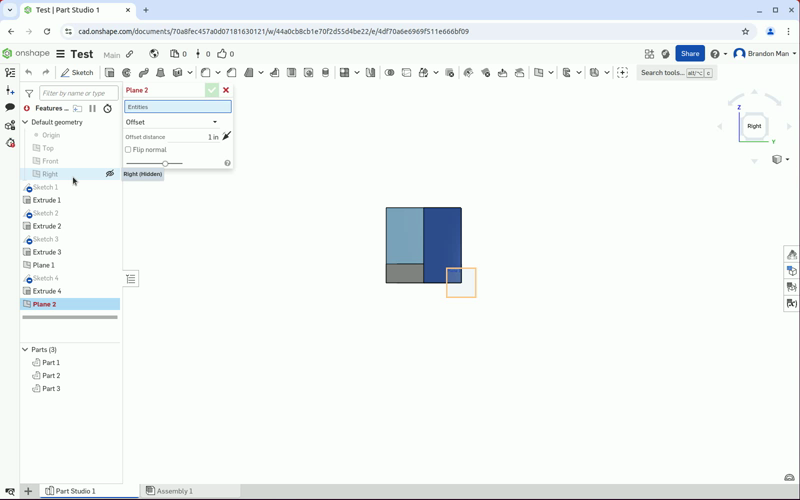
click(73, 176)
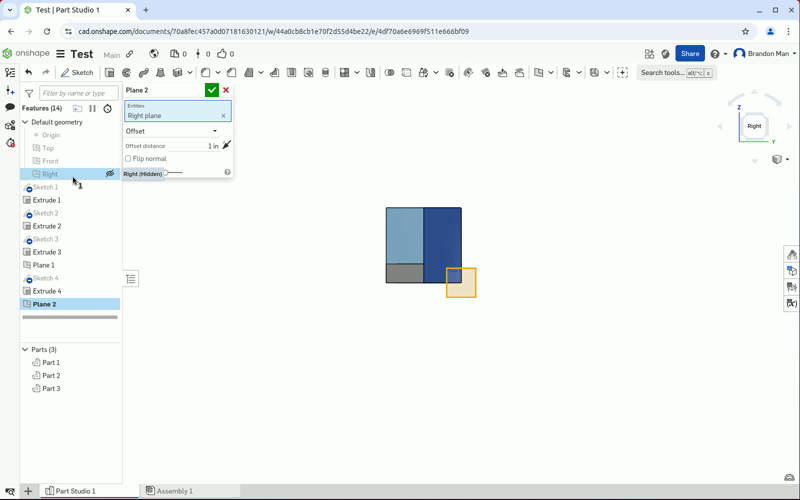
key(tab, 2)
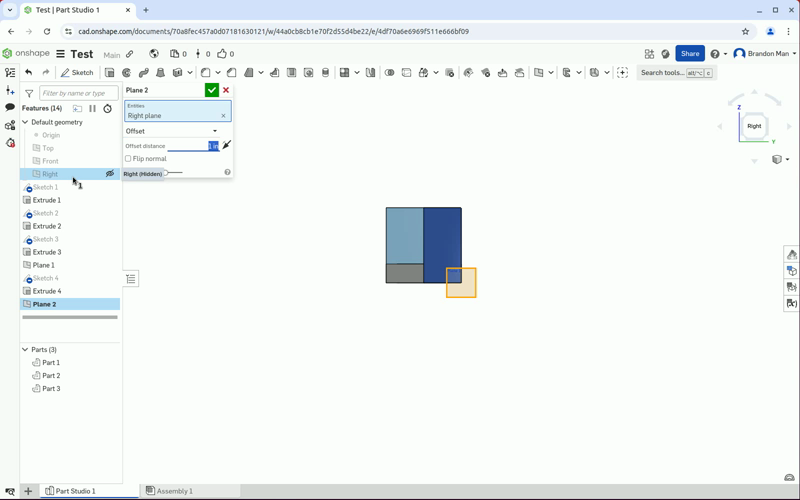
text(3.851)
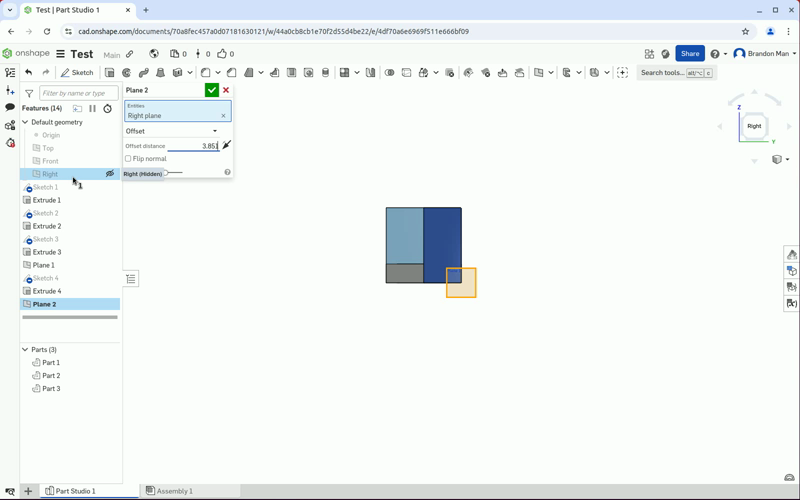
key(enter, 2)
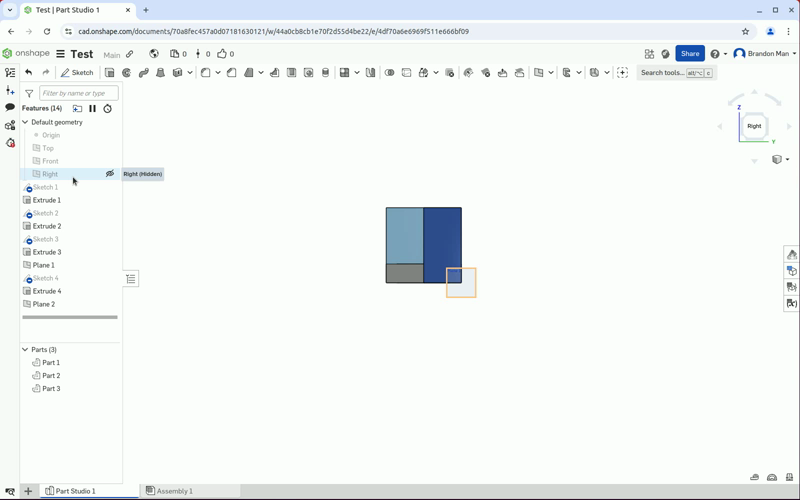
key(shift+s)
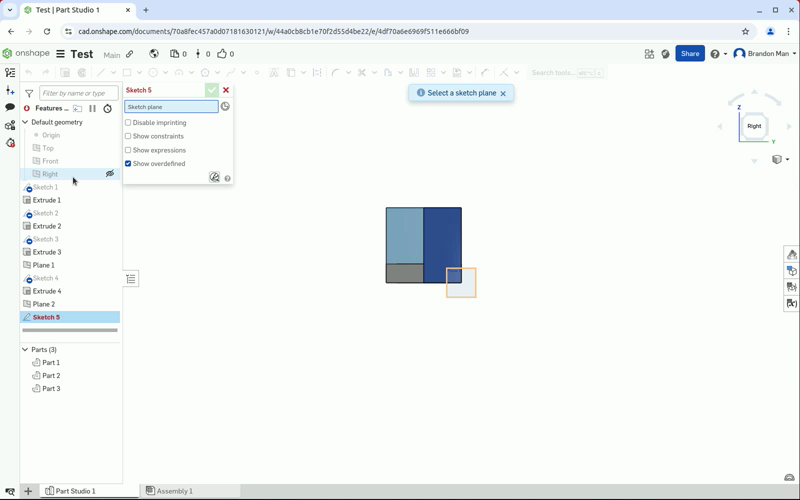
mouse_move(73, 306)
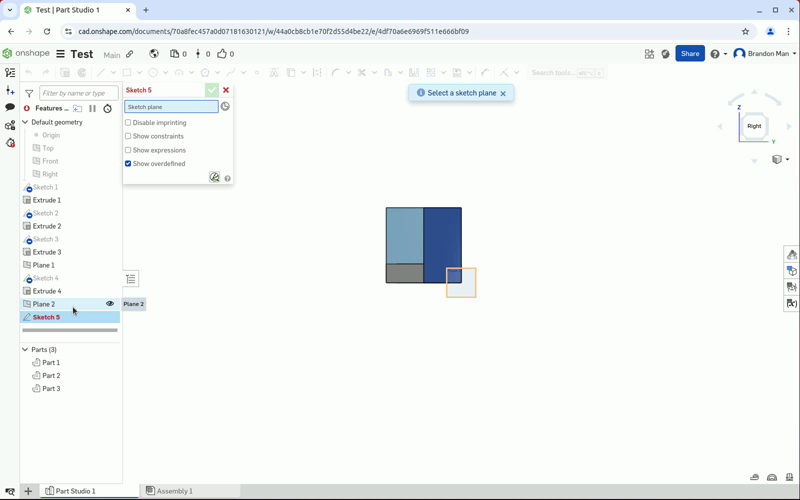
click(73, 306)
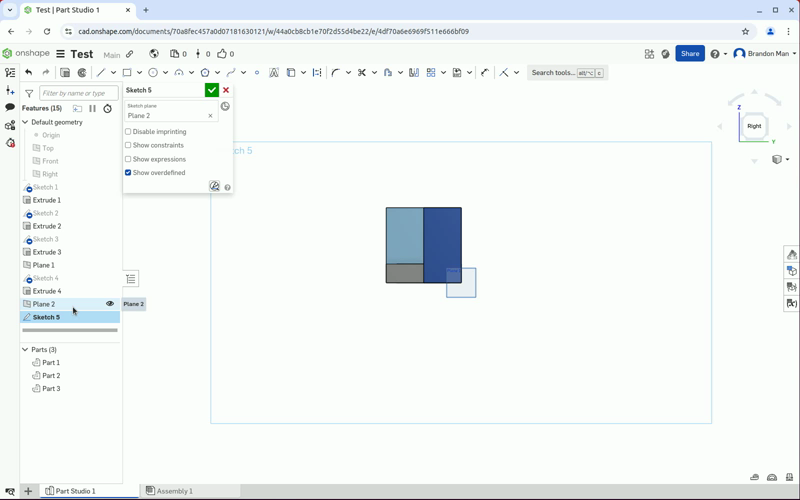
mouse_move(73, 352)
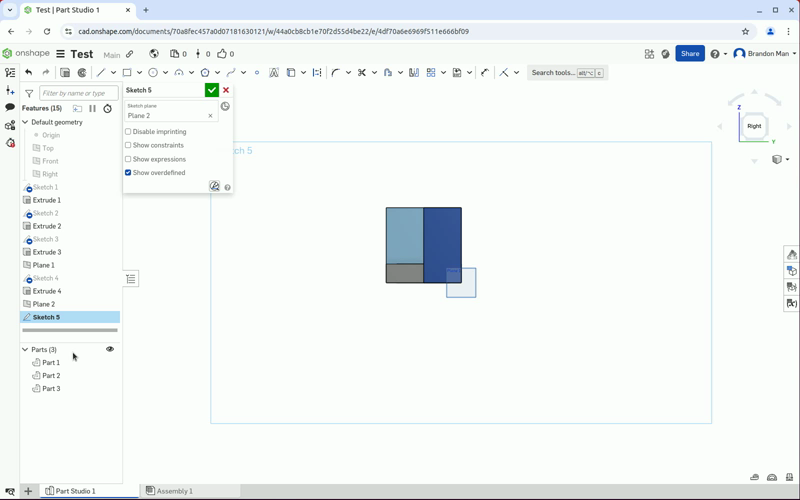
key(y)
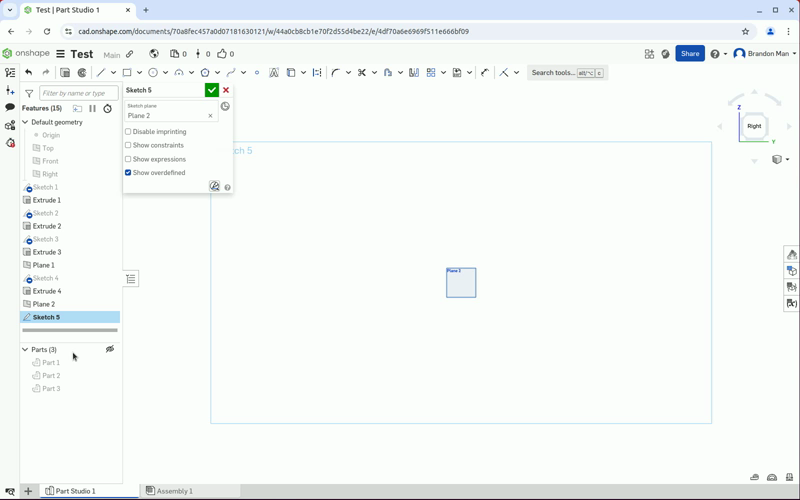
key(l)
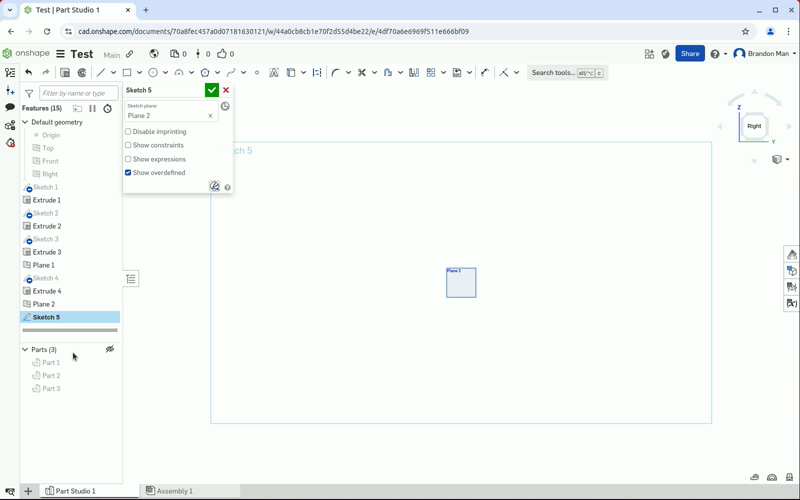
key_down(shift)
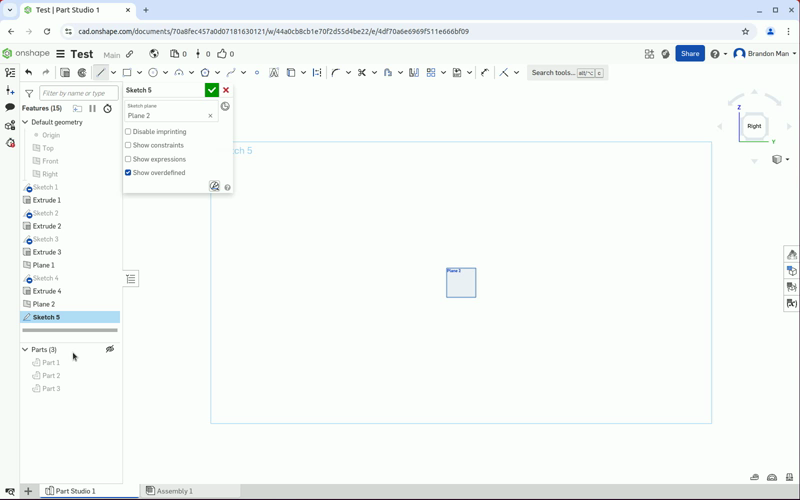
mouse_move(385, 264)
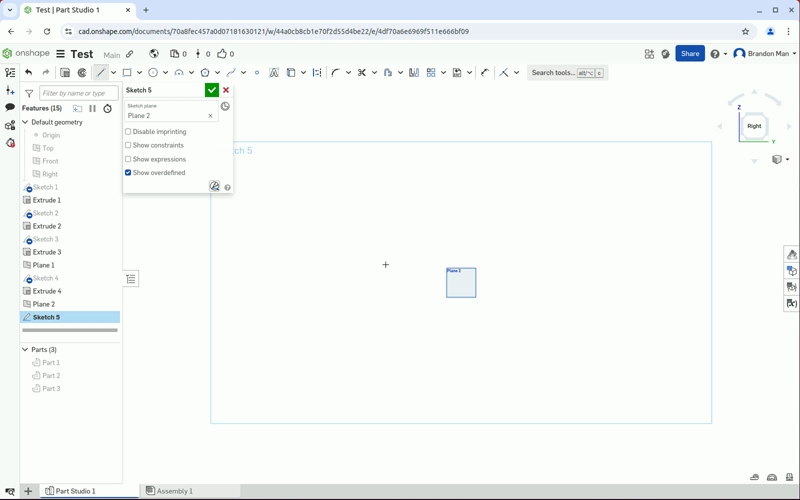
click(385, 264)
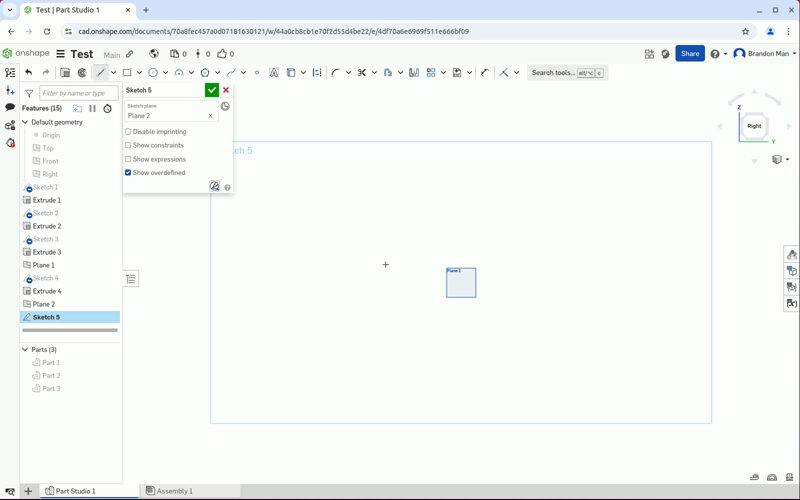
key_up(shift)
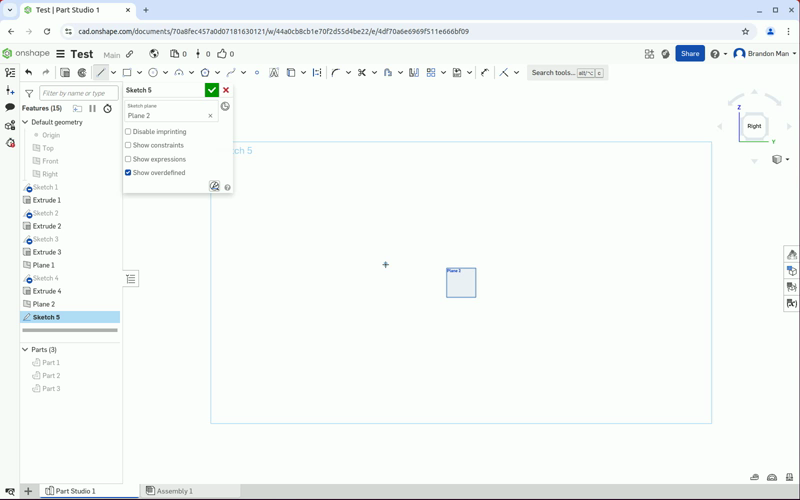
key_down(shift)
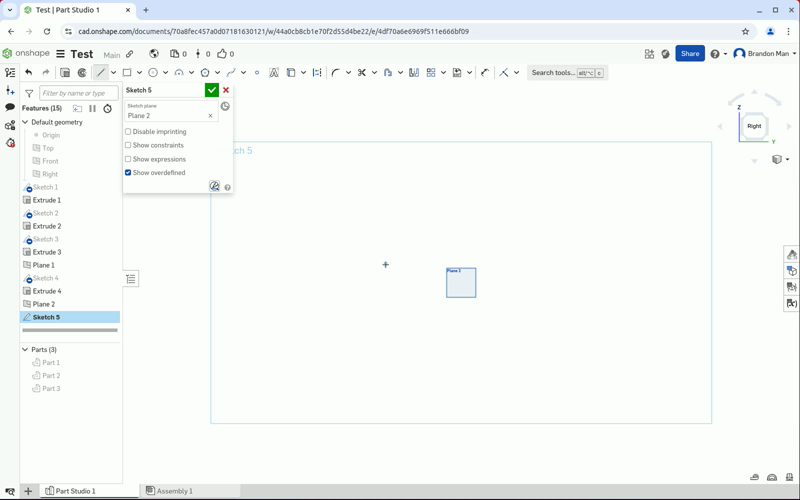
mouse_move(415, 264)
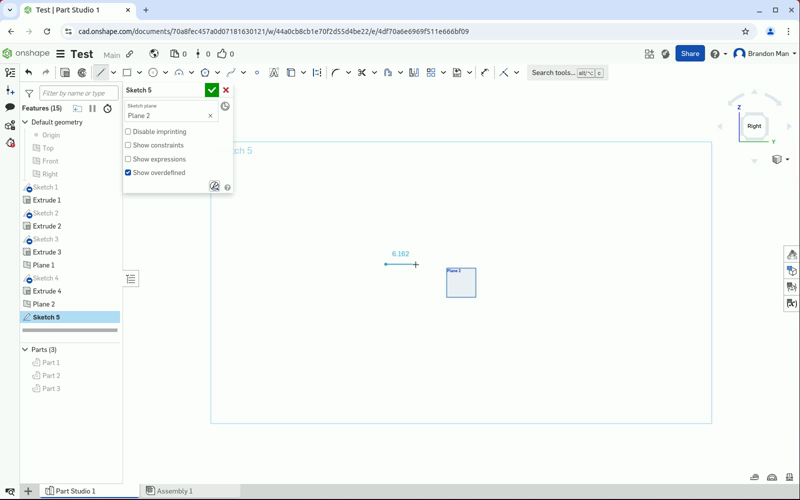
mouse_move(404, 264)
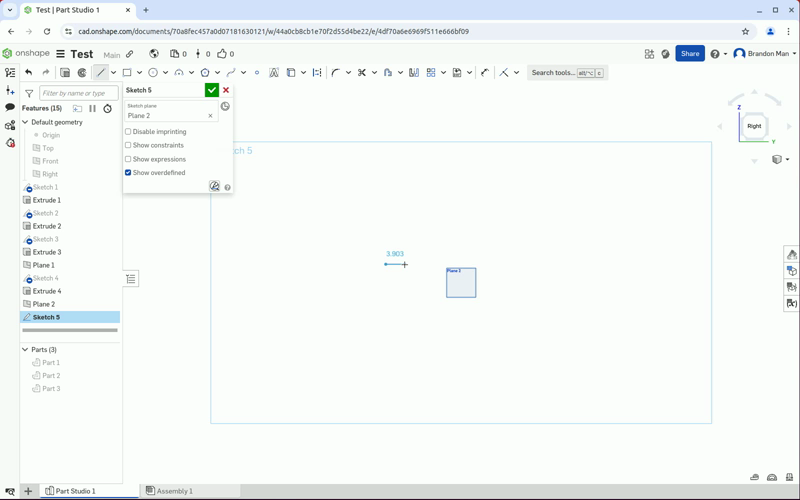
click(404, 264)
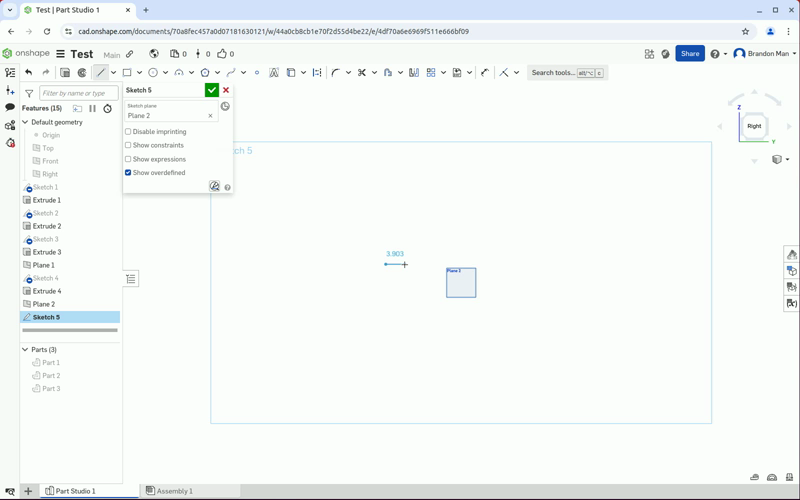
key_up(shift)
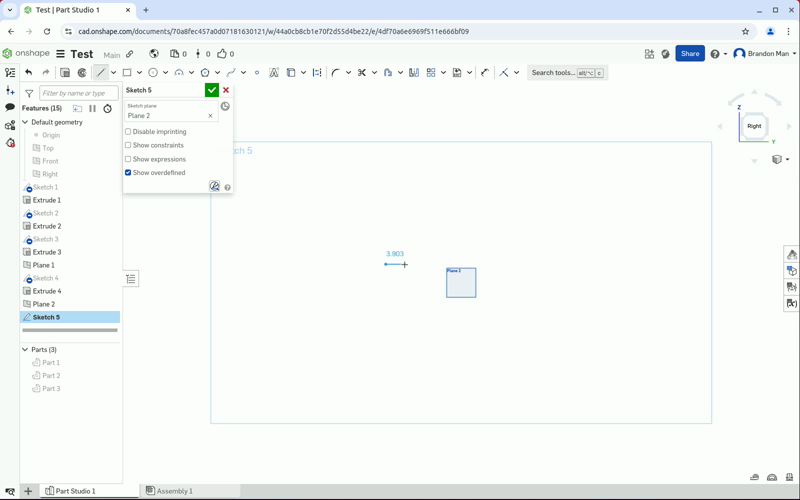
key_down(shift)
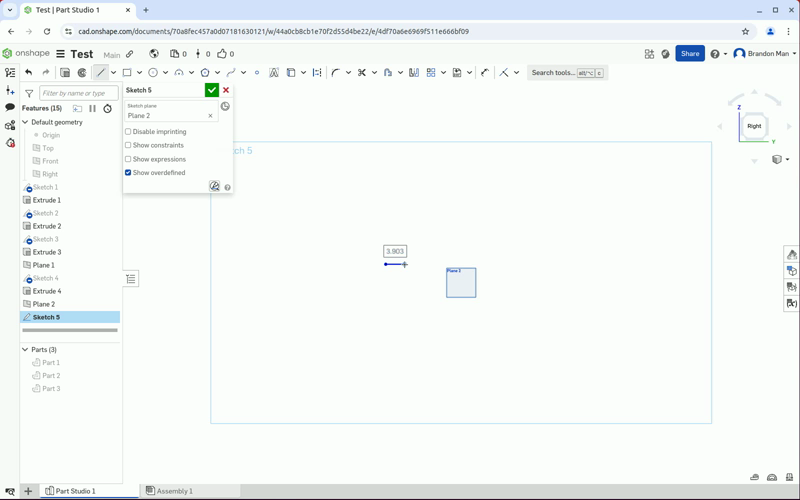
mouse_move(461, 207)
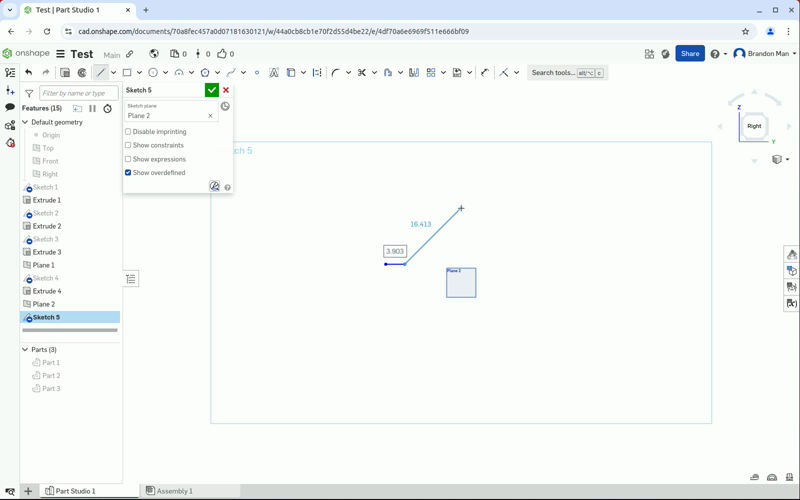
click(461, 207)
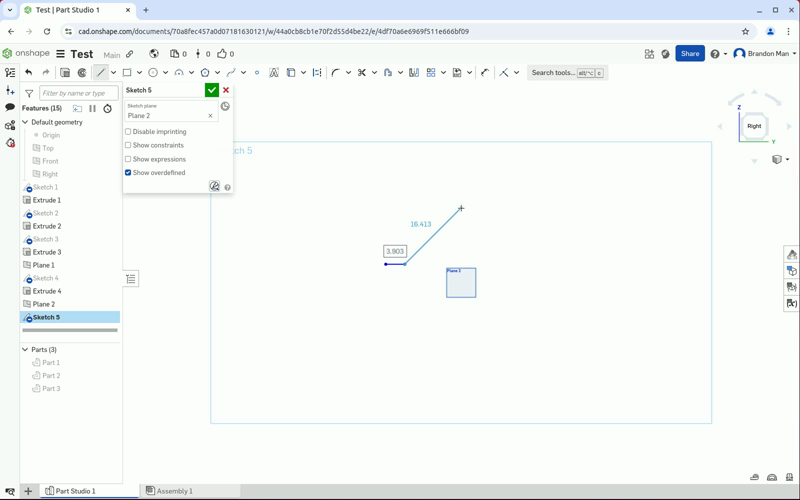
key_up(shift)
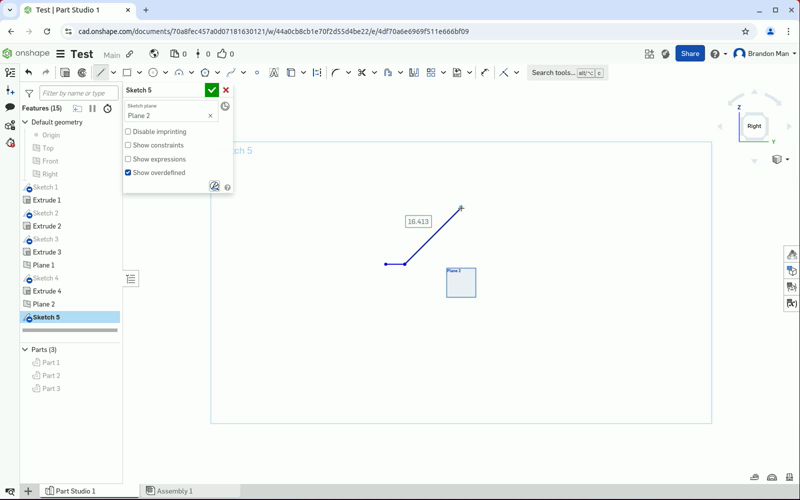
key_down(shift)
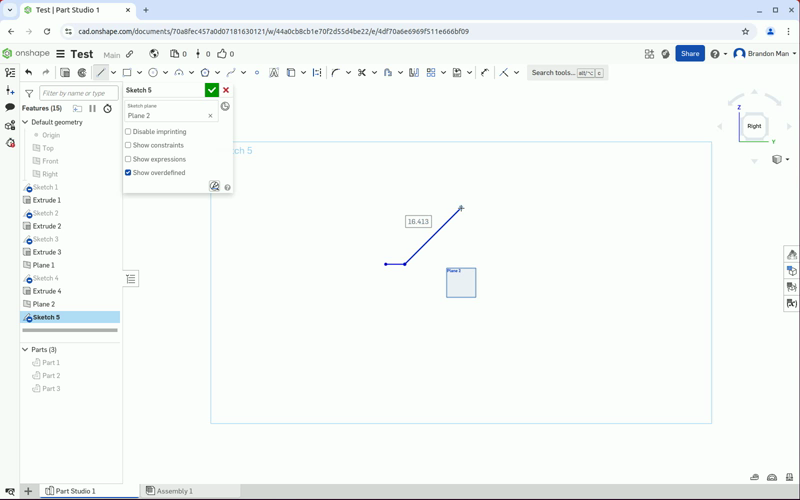
mouse_move(385, 207)
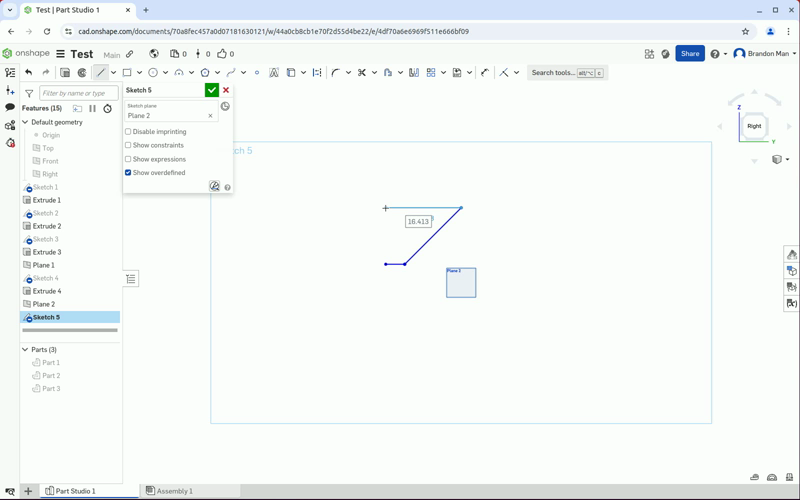
click(385, 207)
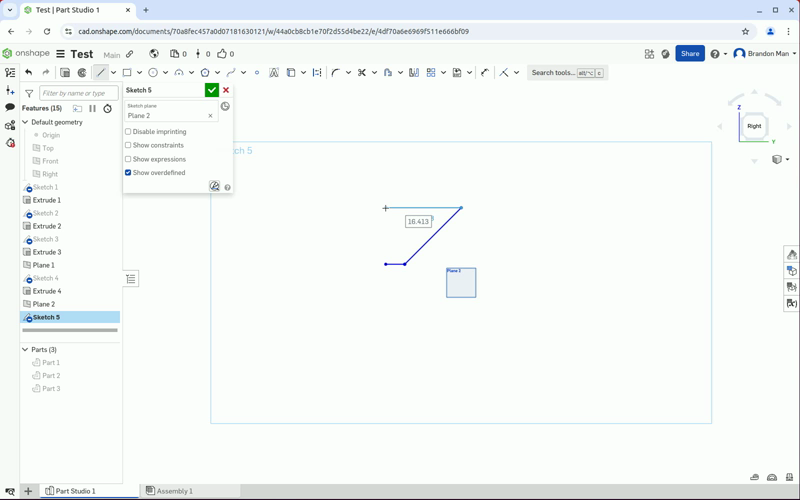
key_up(shift)
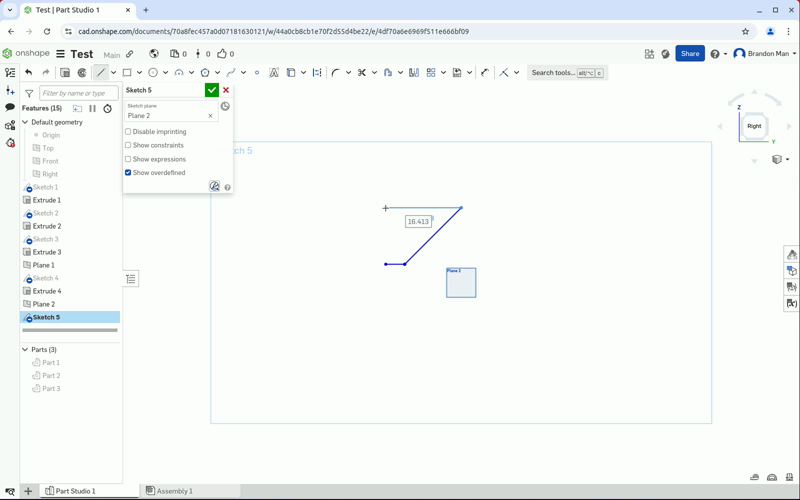
mouse_move(415, 207)
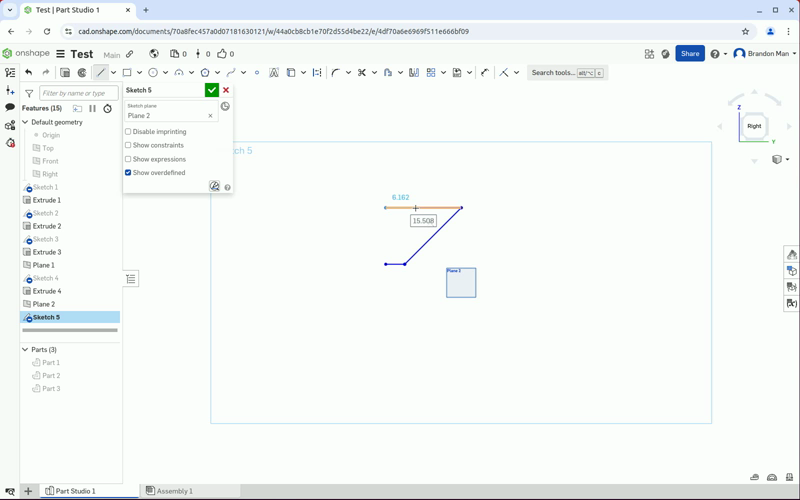
key_down(shift)
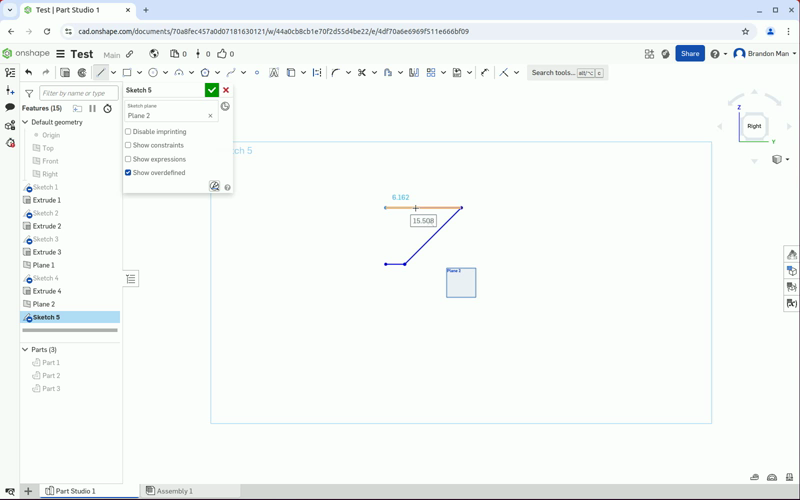
mouse_move(385, 264)
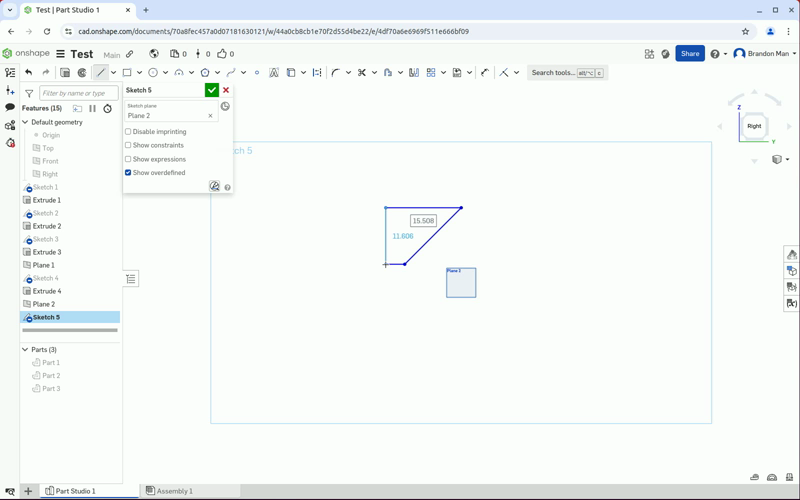
key_up(shift)
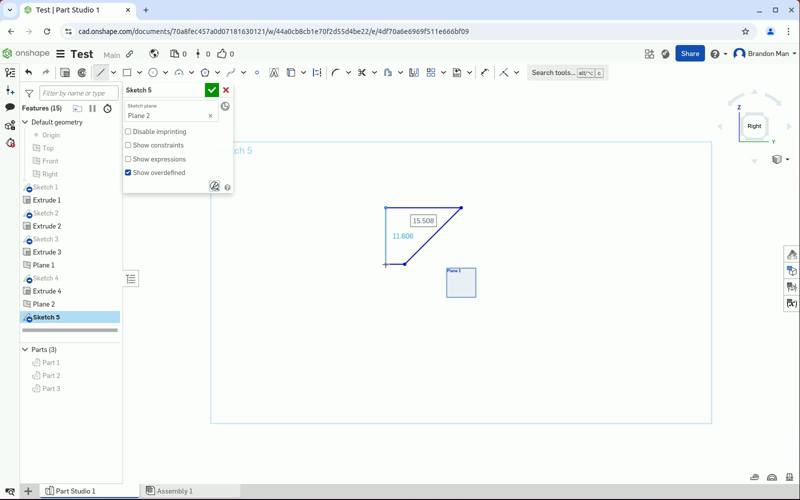
click(385, 264)
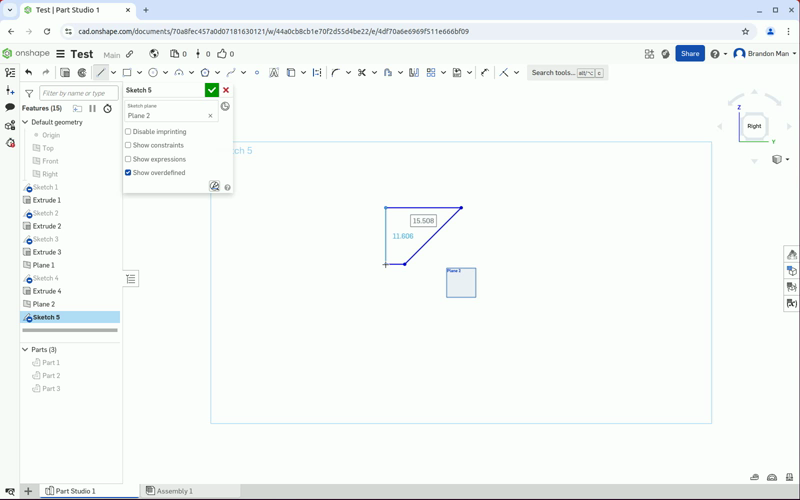
key(esc)
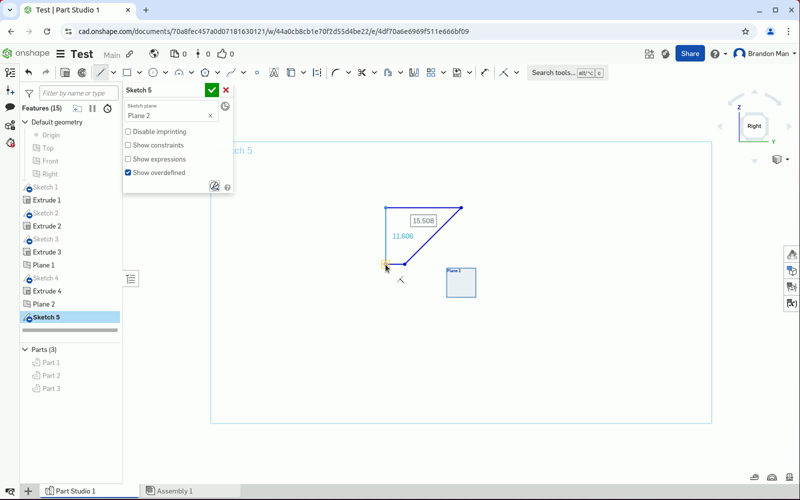
mouse_move(397, 261)
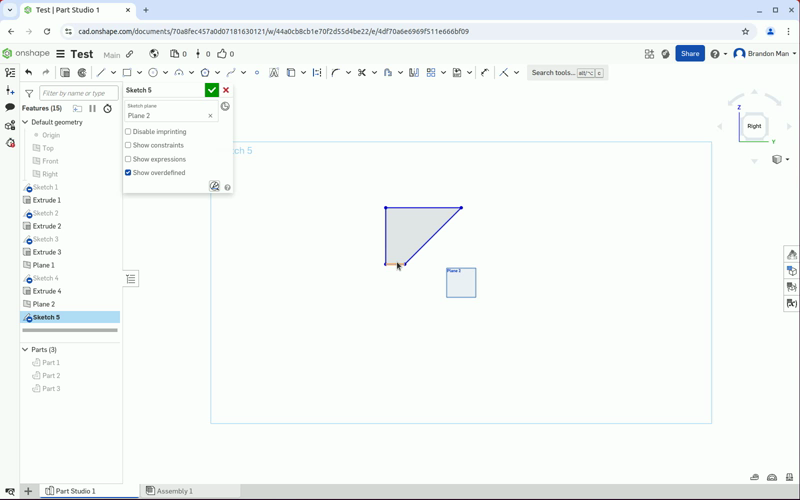
click(397, 261)
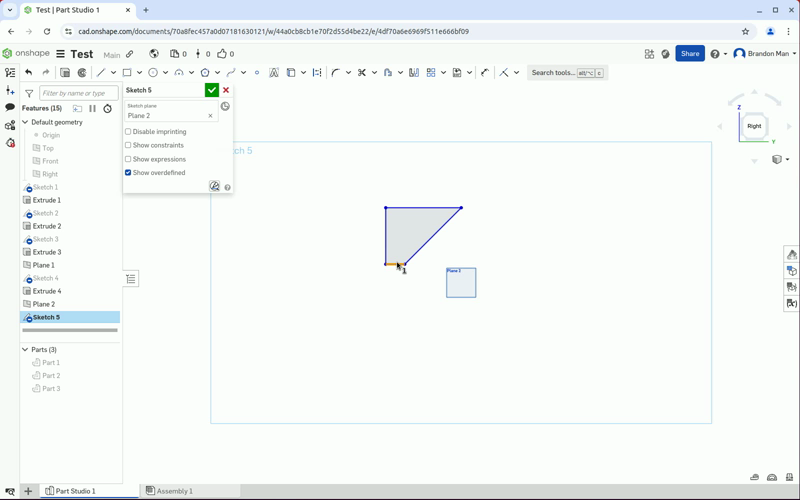
mouse_move(73, 352)
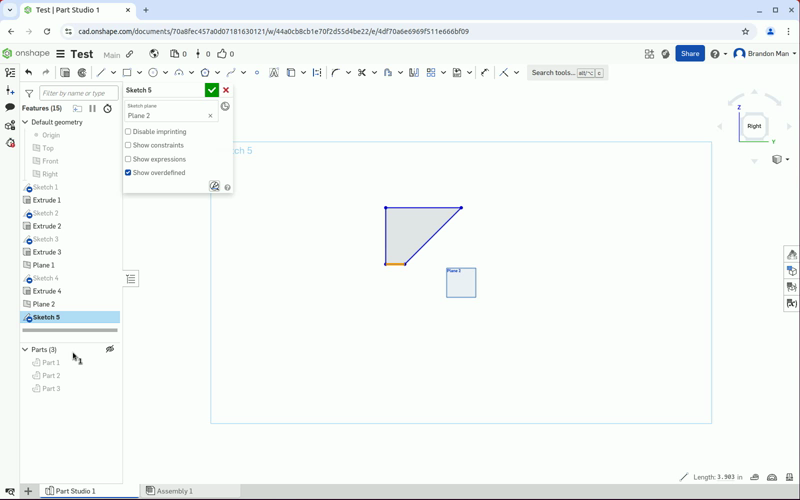
key(shift+y)
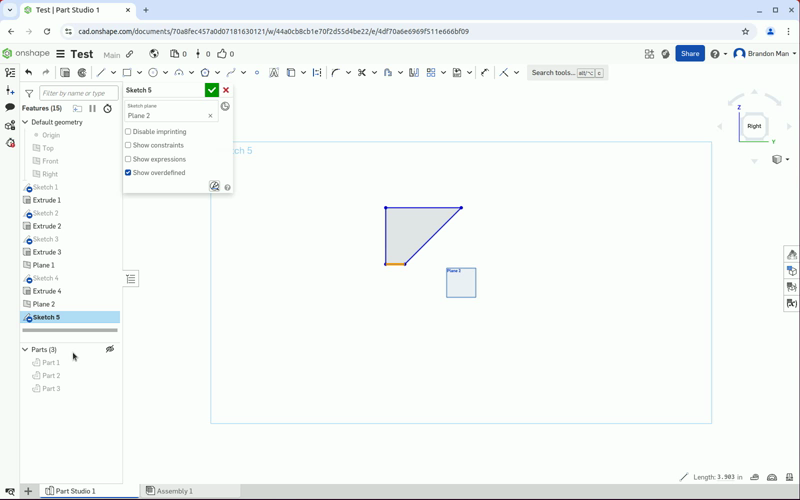
key(shift+e)
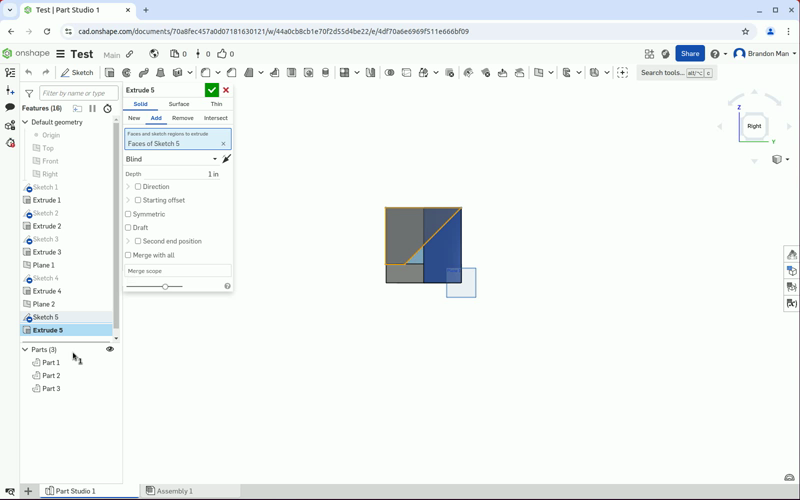
mouse_move(143, 106)
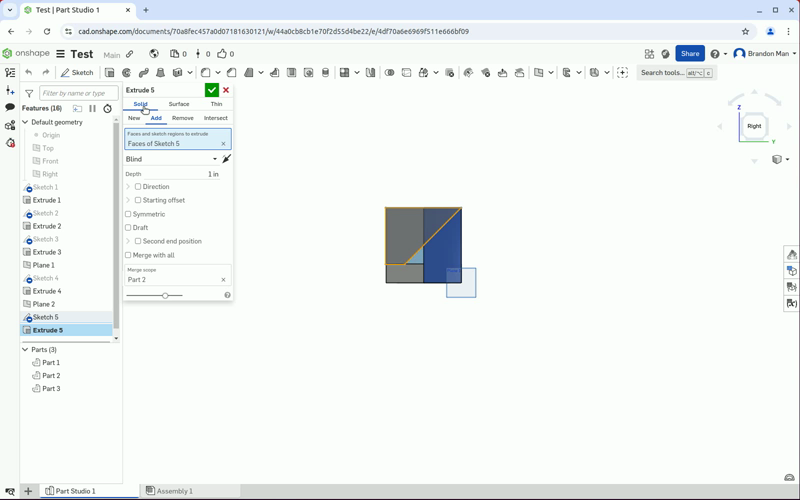
click(143, 106)
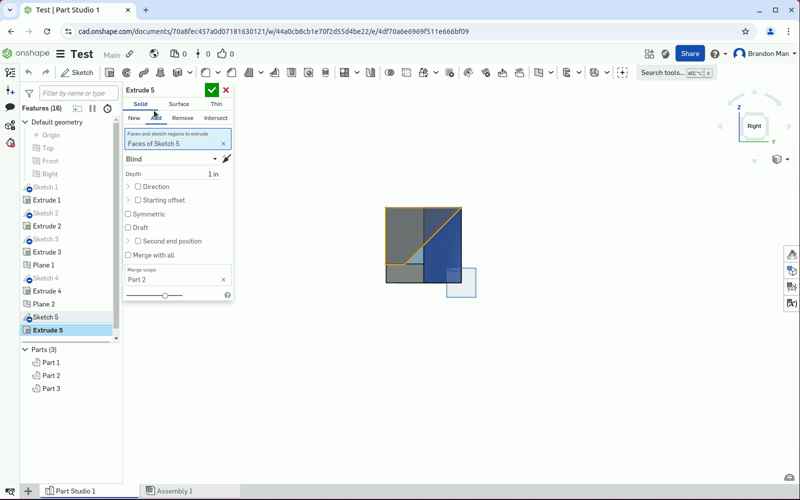
mouse_move(186, 120)
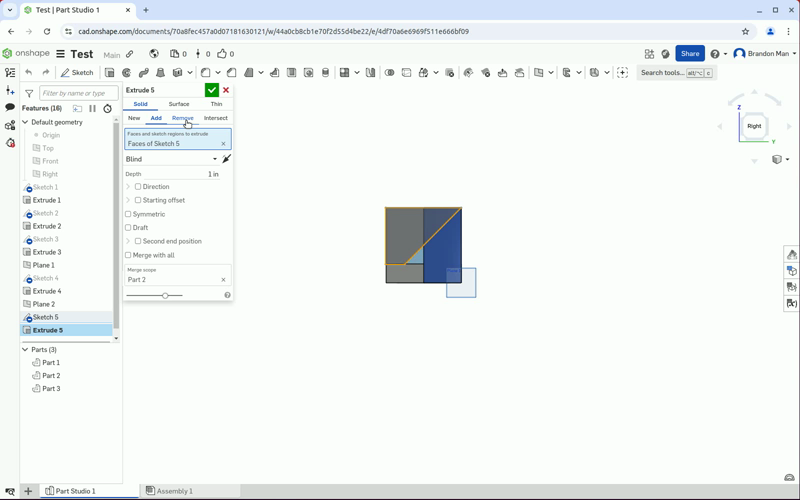
click(186, 120)
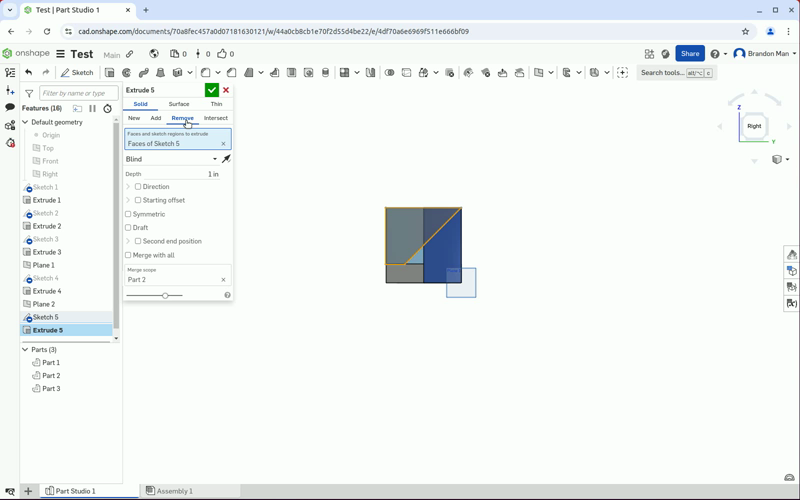
key(tab, 4)
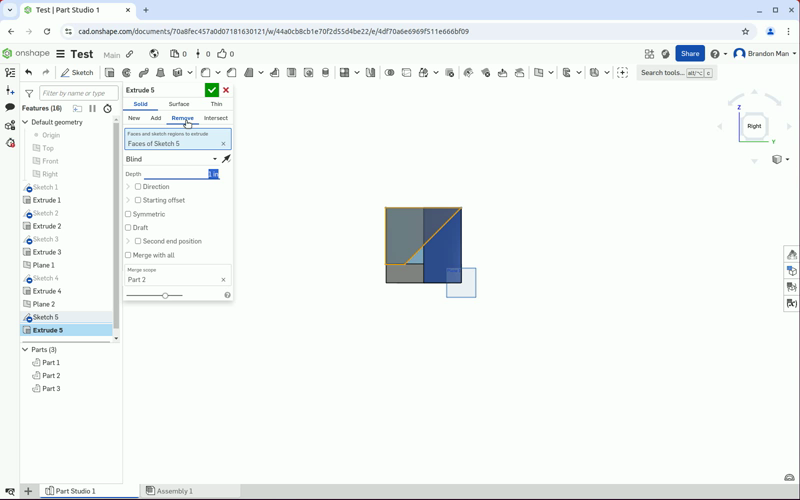
text(15.405)
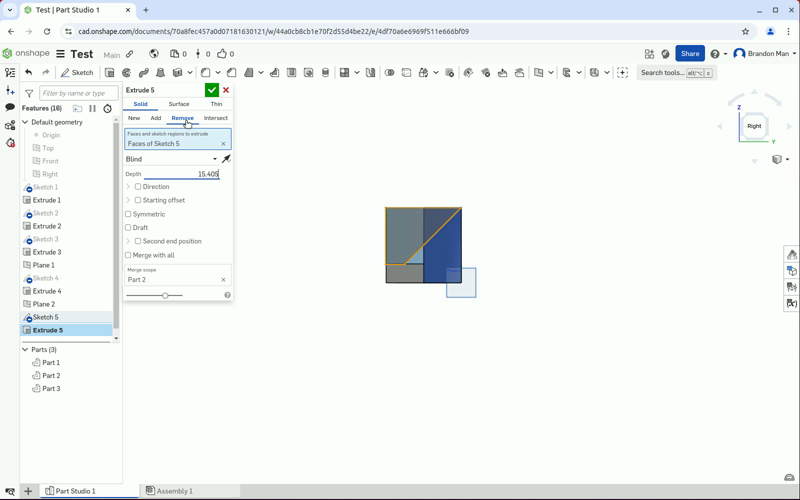
key(tab, 6)
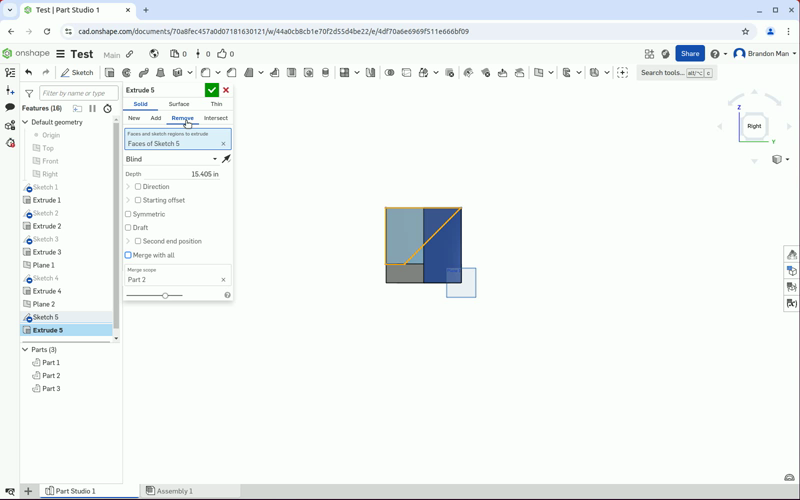
key(space)
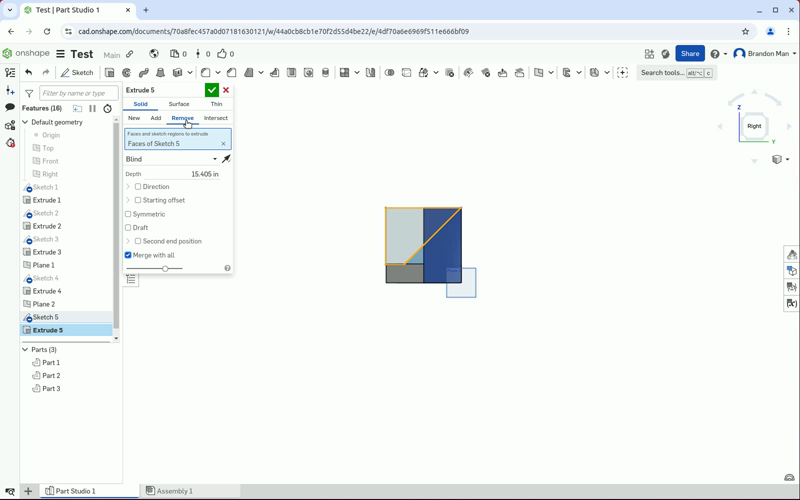
key(enter)
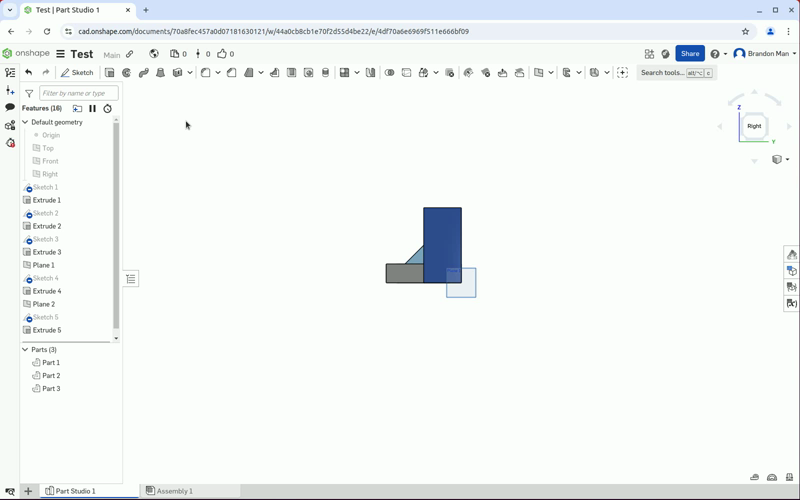
key(shift+h)
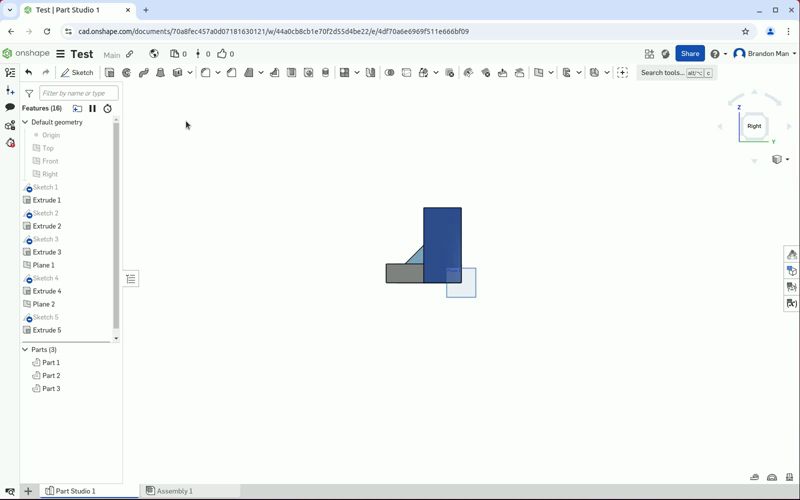
key(shift+h)
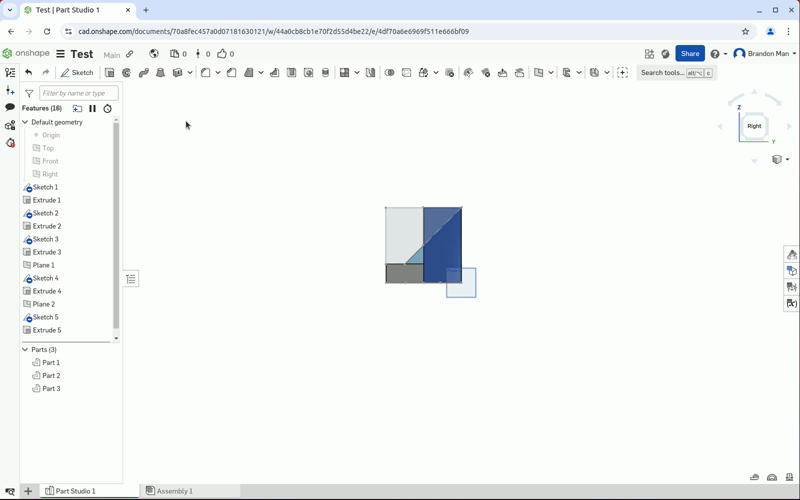
key(shift+7)
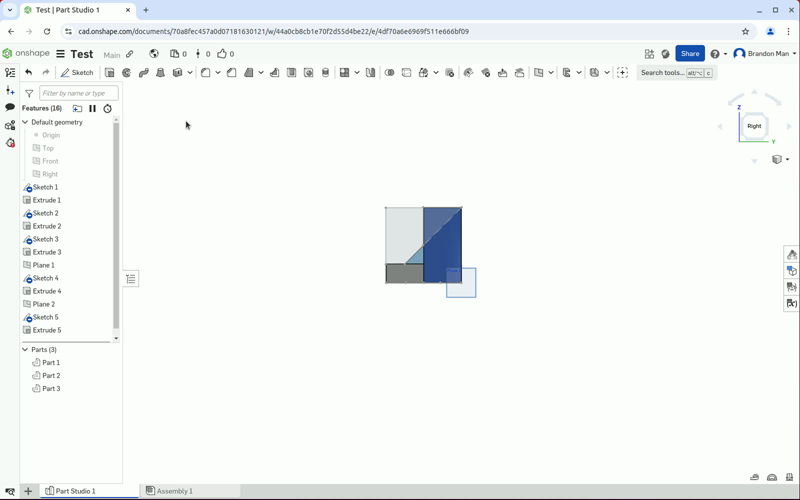
key(right, 2)
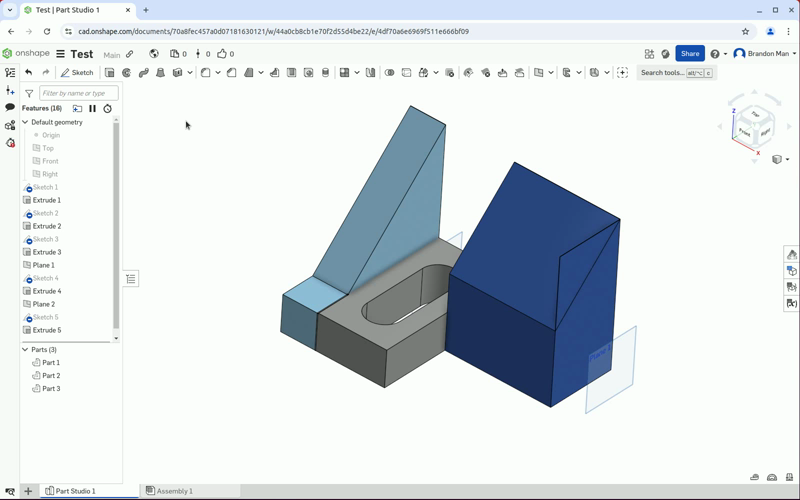
key(down, 2)
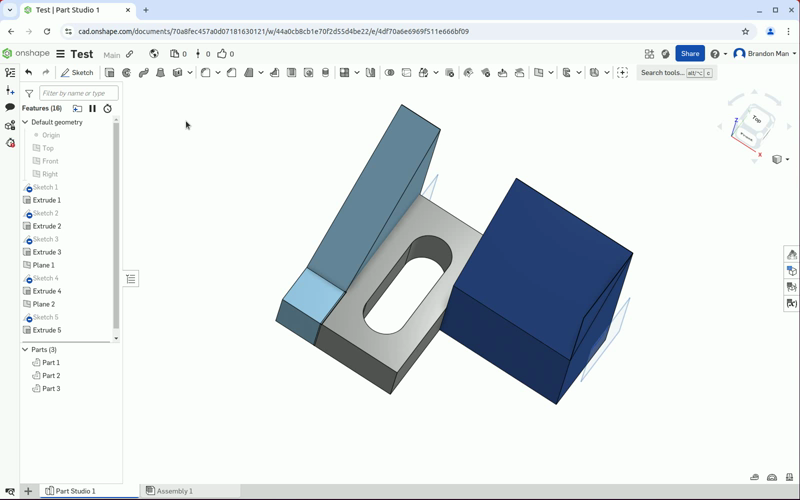
key(up, 2)
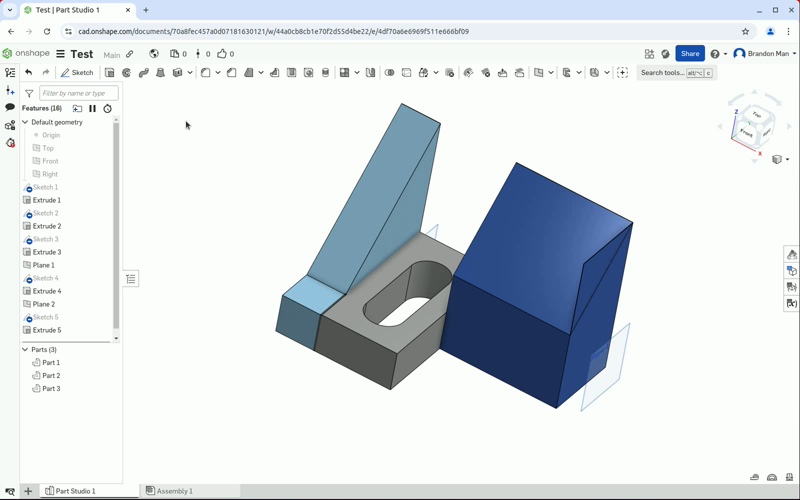
key(left, 2)
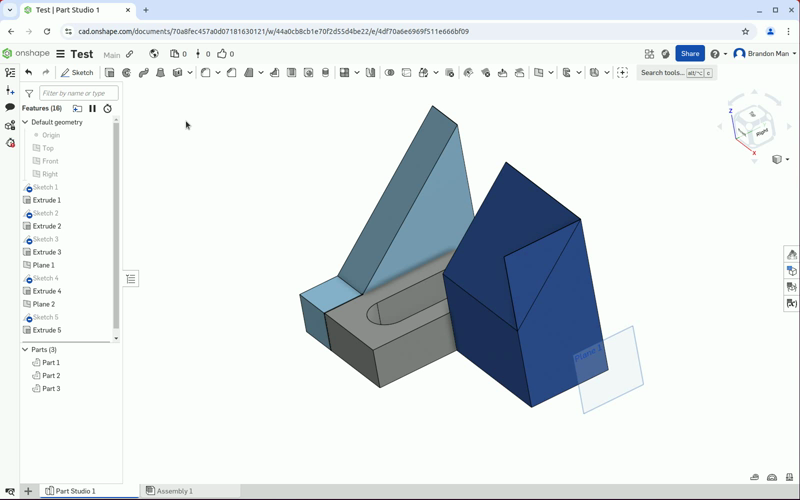
mouse_move(69, 189)
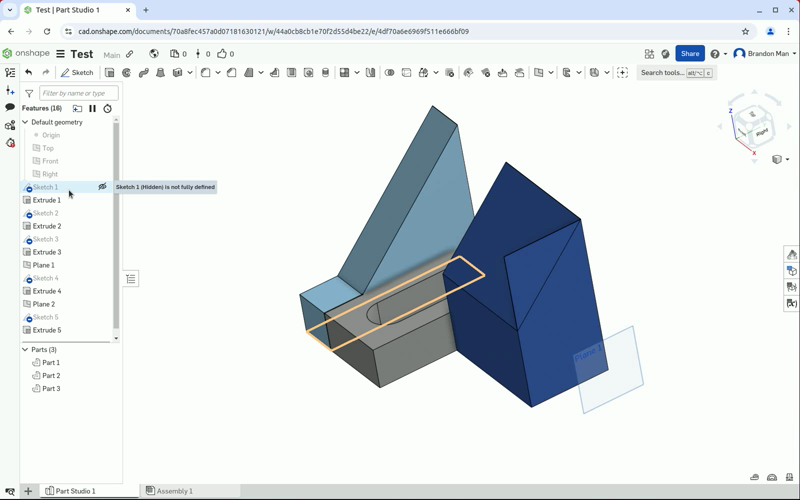
click(69, 189)